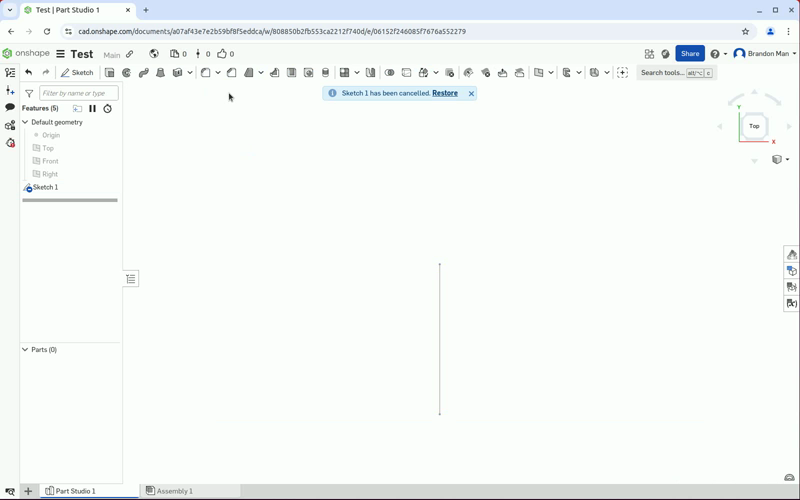
key(shift+h)
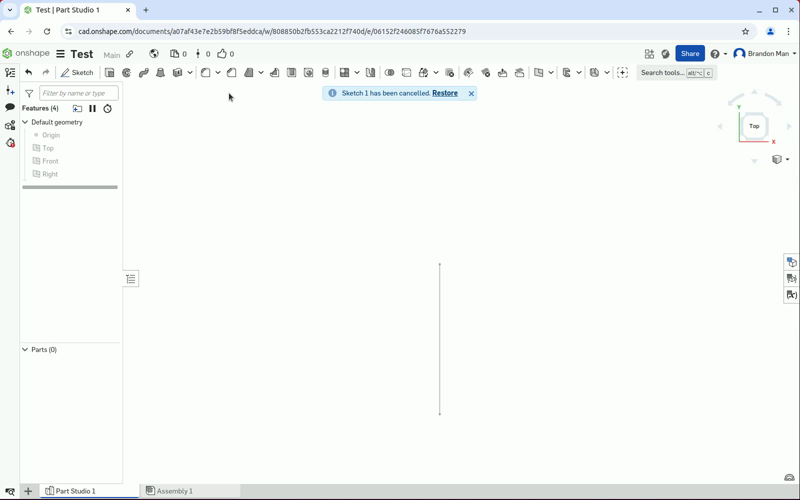
mouse_move(73, 352)
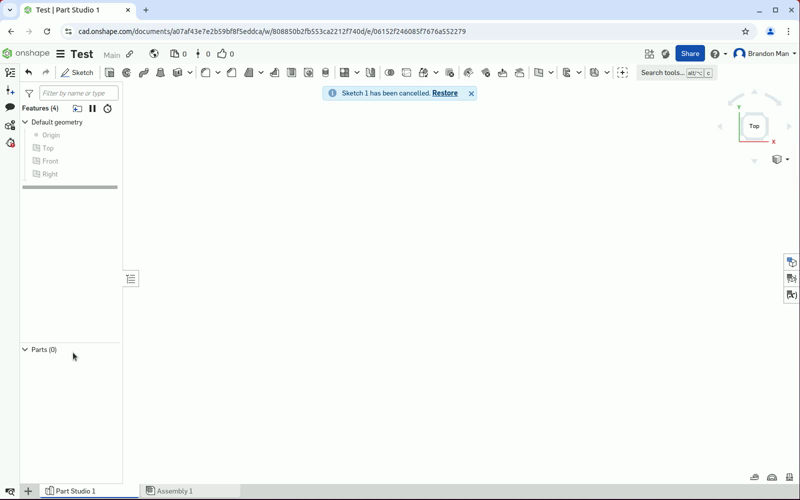
key(y)
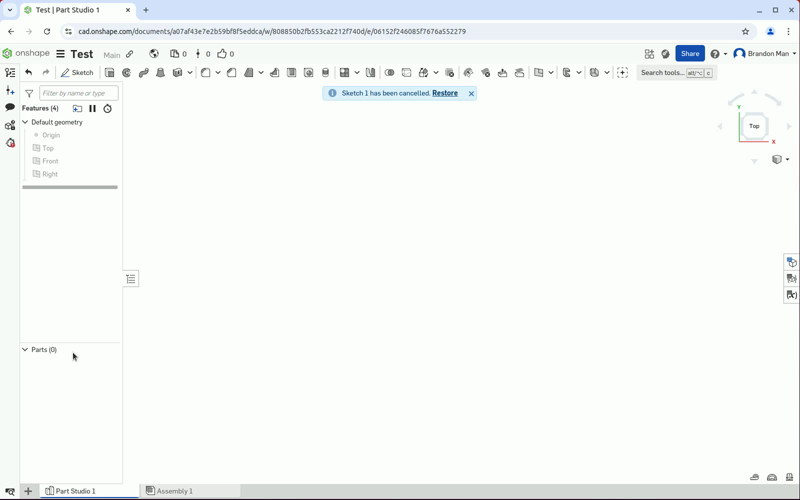
key(shift+p)
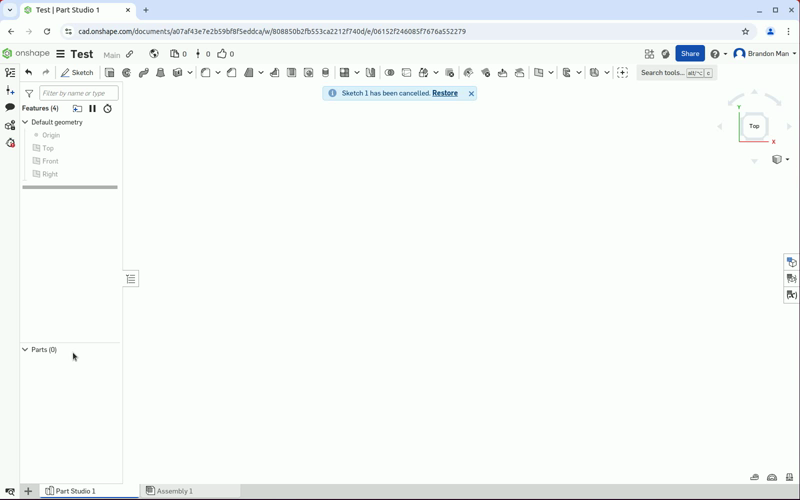
key(space)
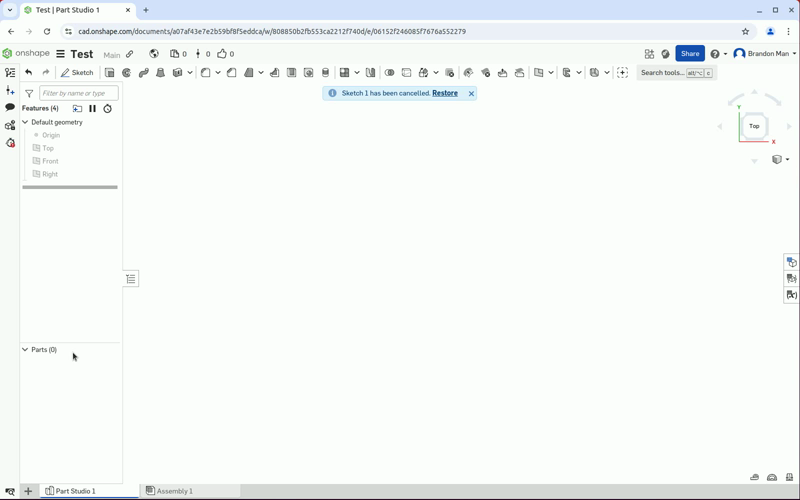
key_down(shift)
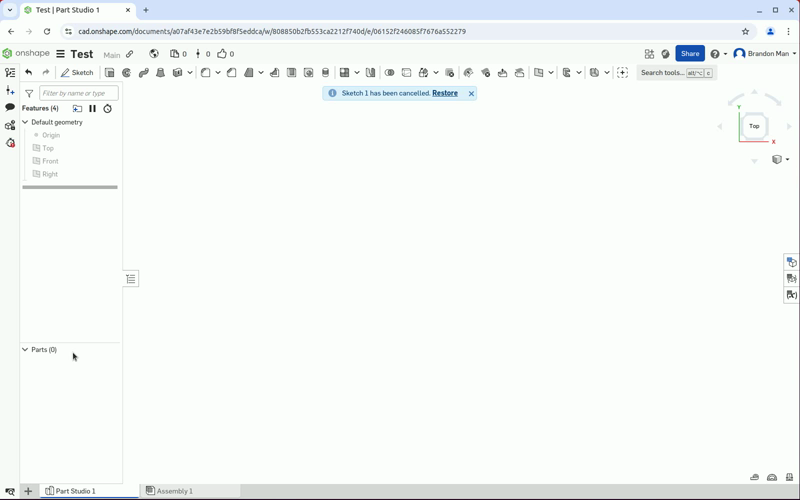
key(up)
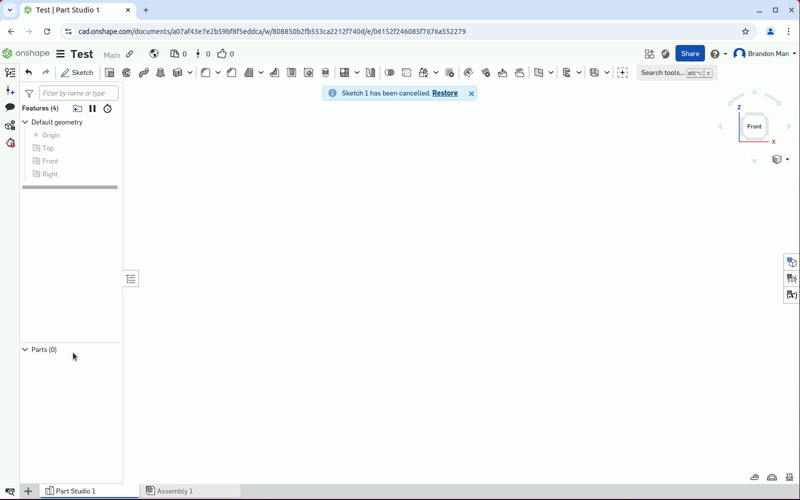
key_up(shift)
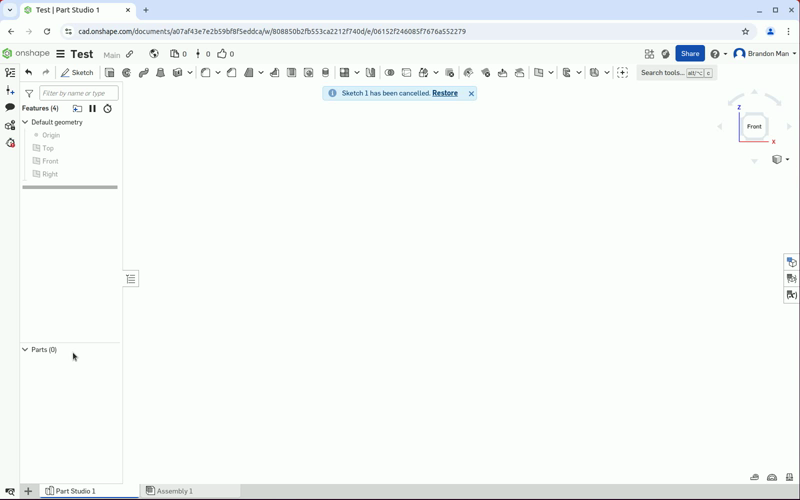
key(space)
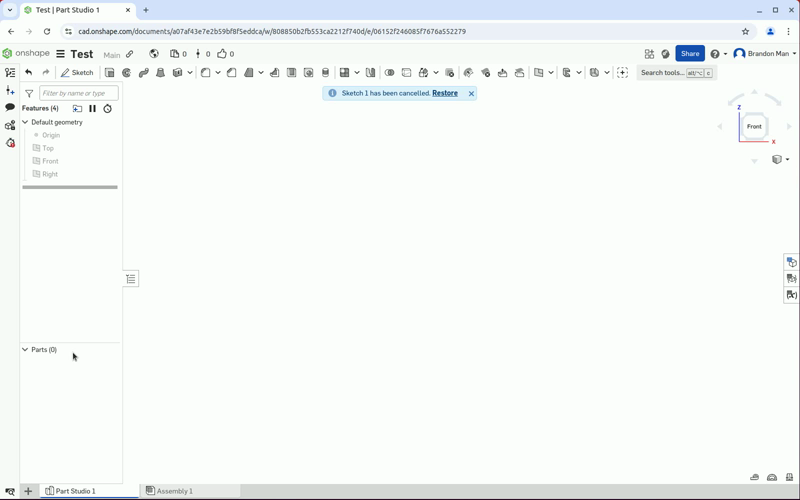
key_down(shift)
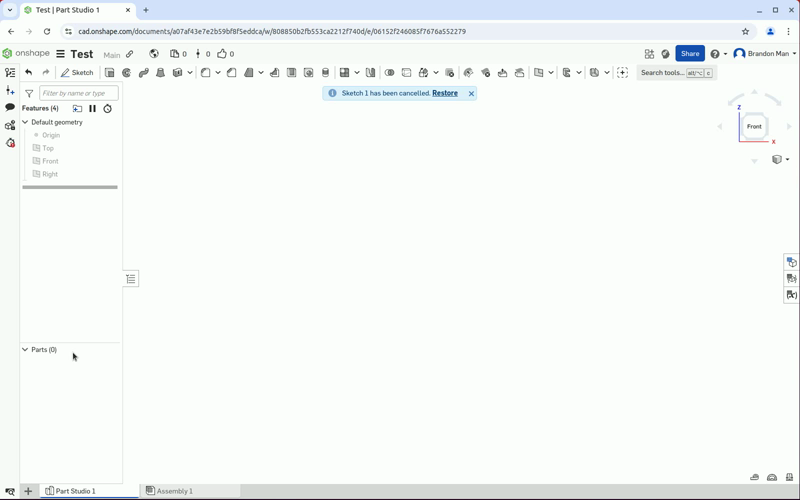
key(left)
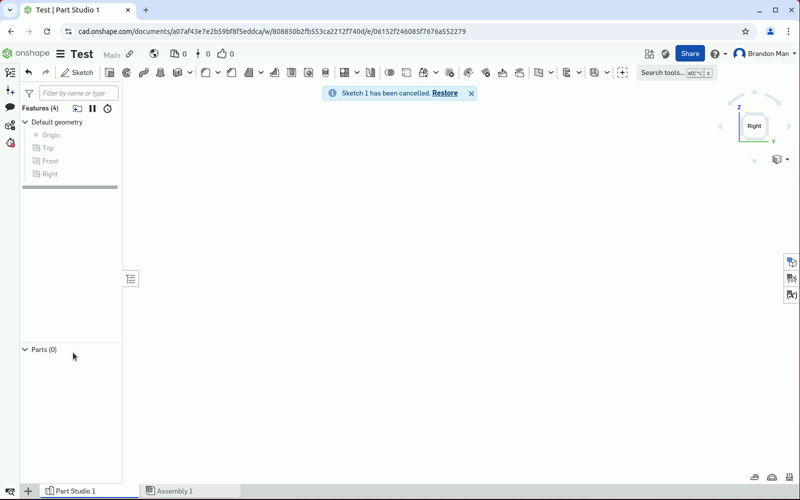
key_up(shift)
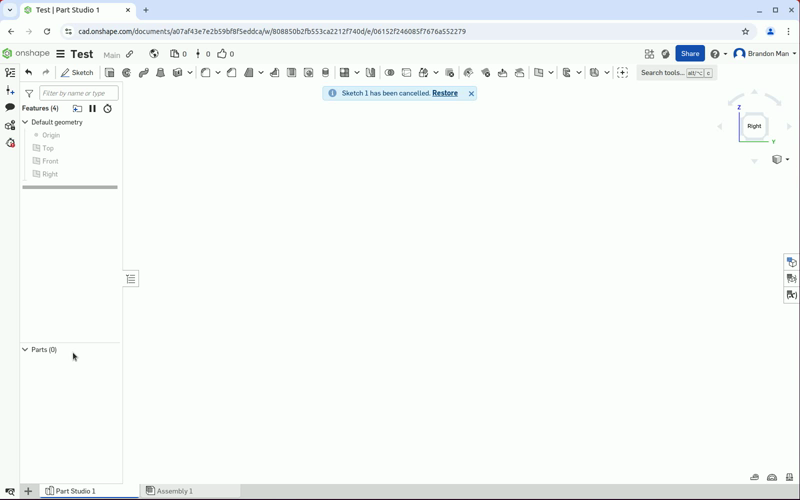
mouse_move(73, 352)
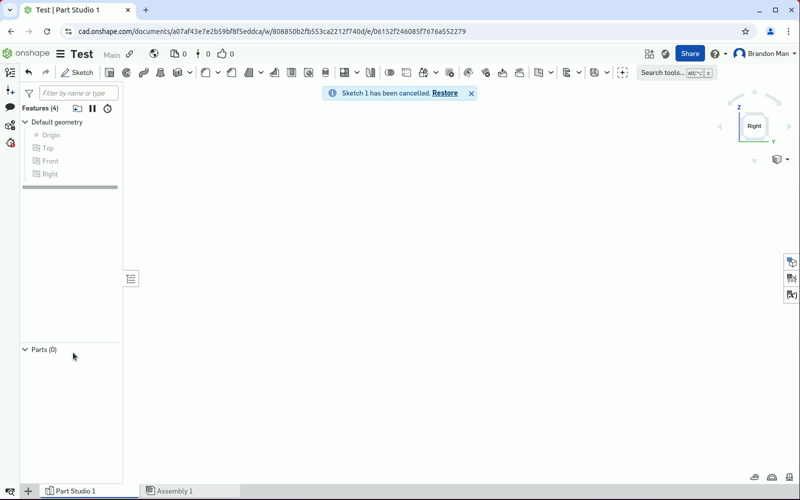
key(shift+y)
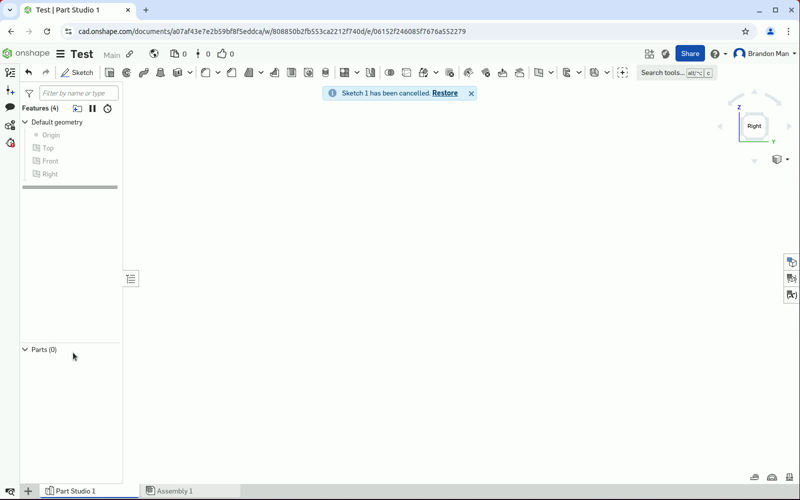
key(shift+s)
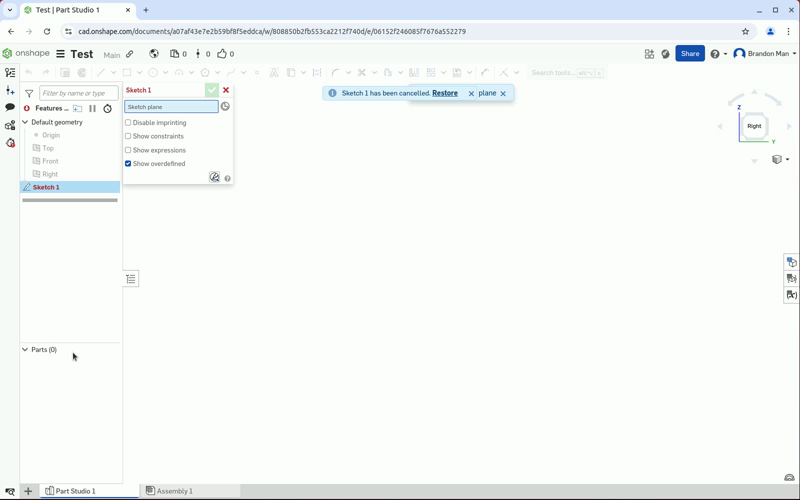
mouse_move(73, 176)
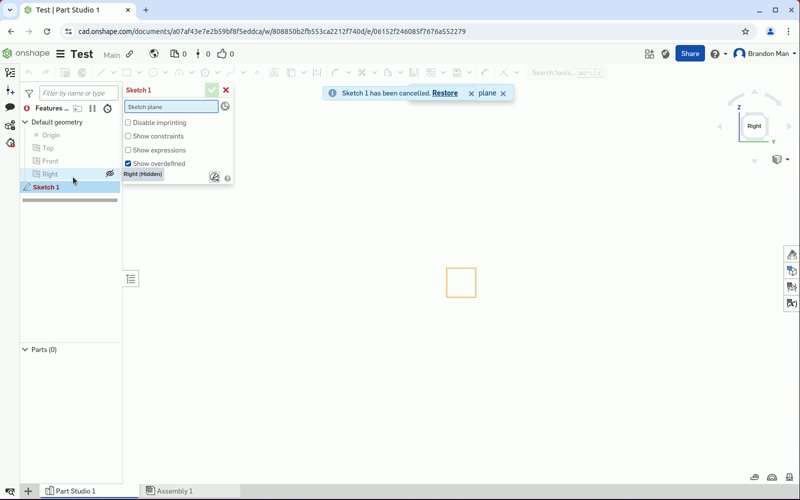
click(73, 176)
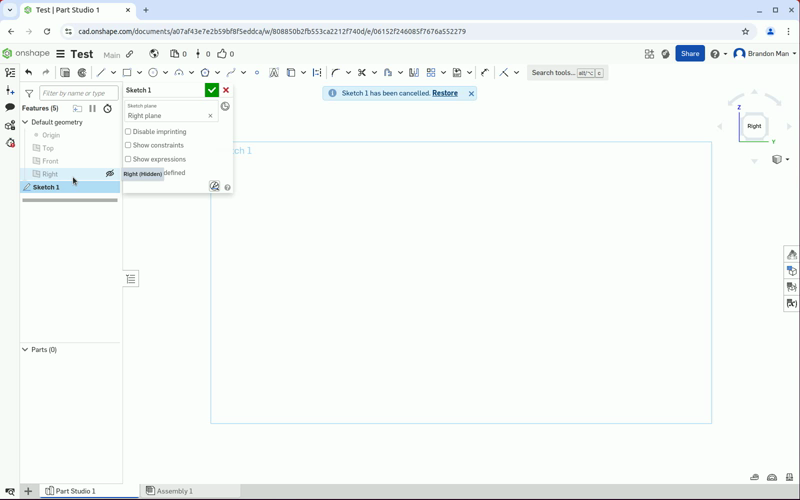
mouse_move(73, 352)
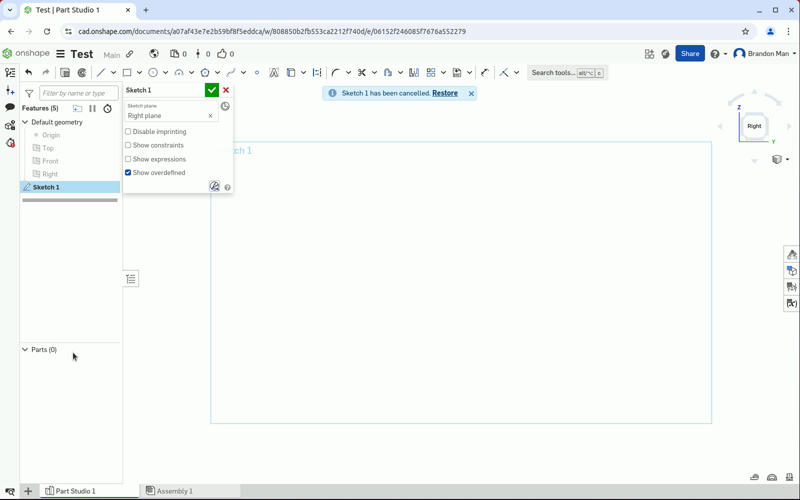
key(y)
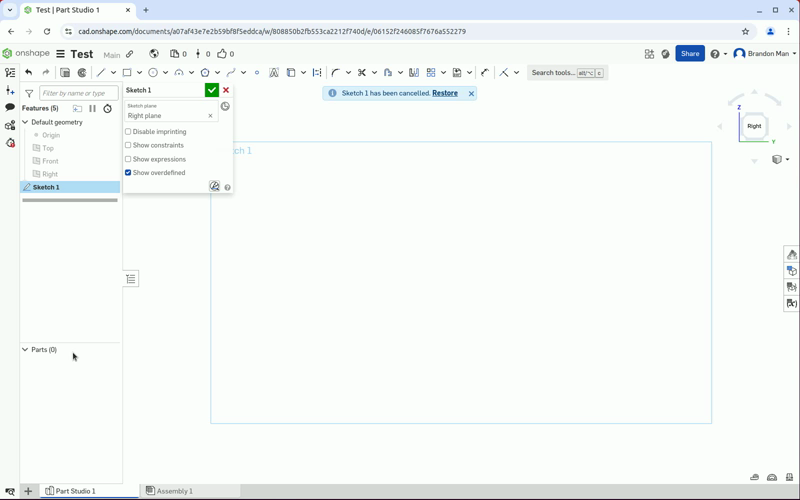
key(l)
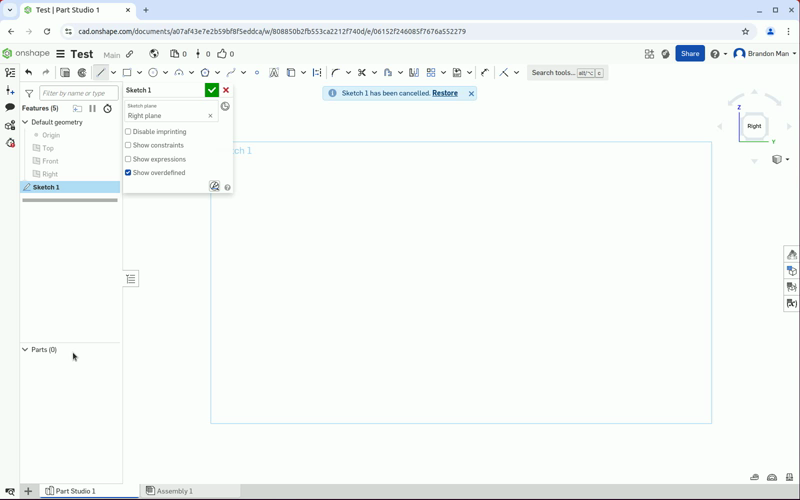
key_down(shift)
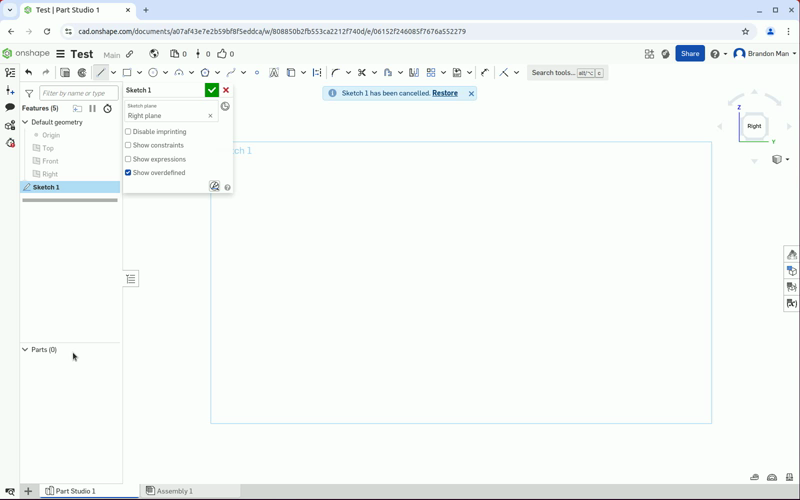
mouse_move(357, 349)
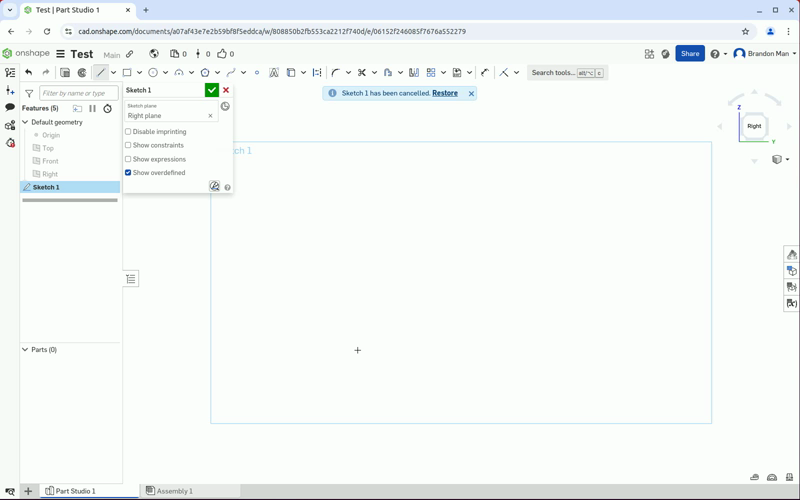
click(357, 349)
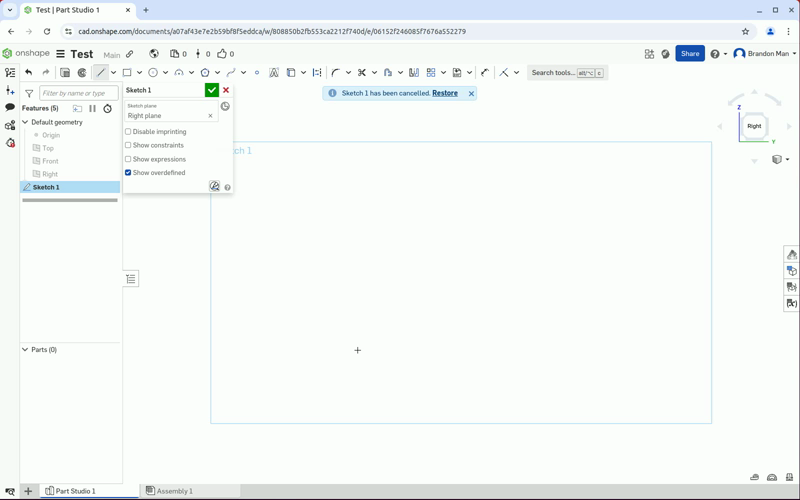
key_up(shift)
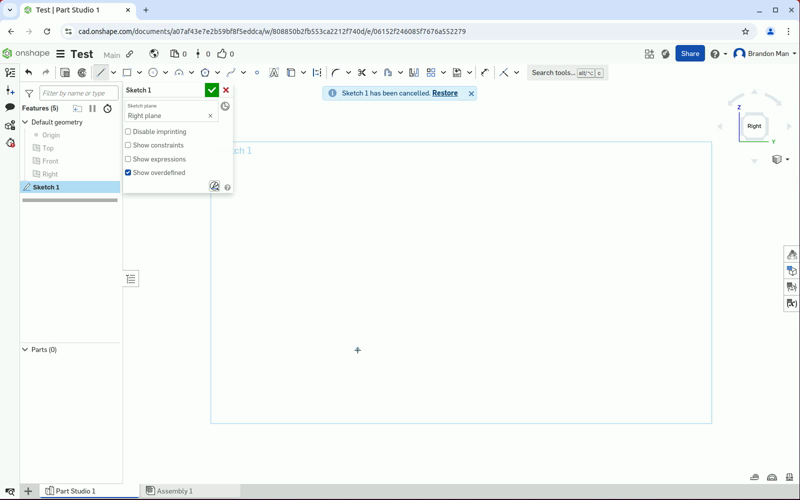
key_down(shift)
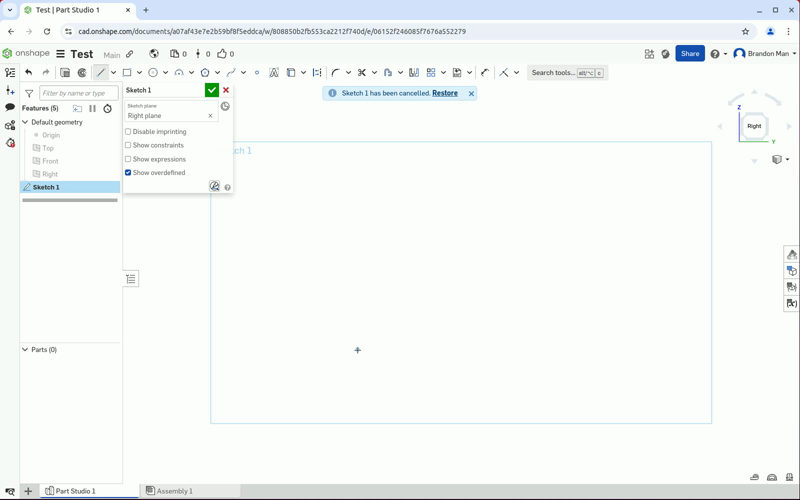
mouse_move(387, 349)
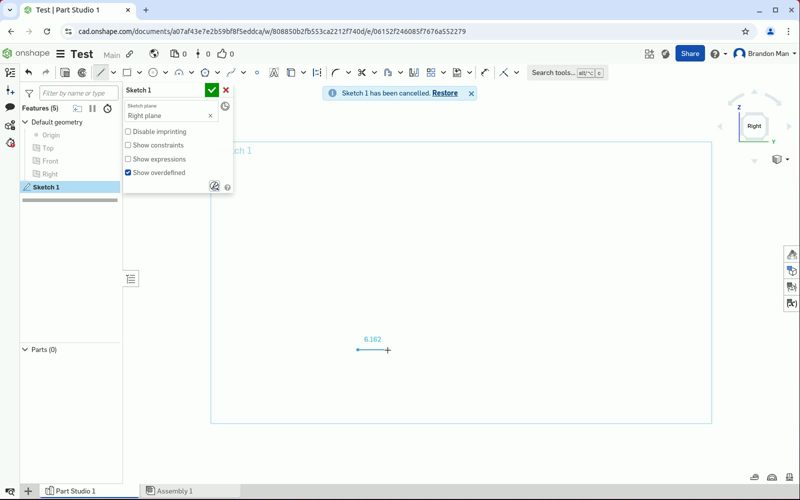
mouse_move(382, 349)
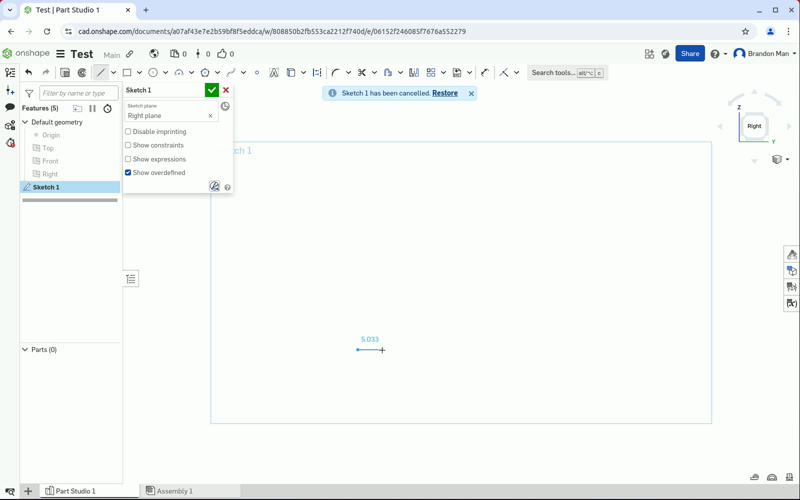
click(382, 349)
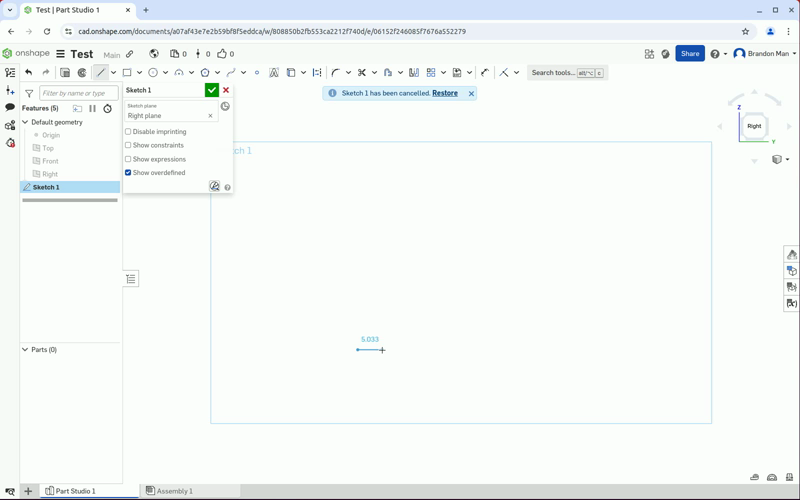
key_up(shift)
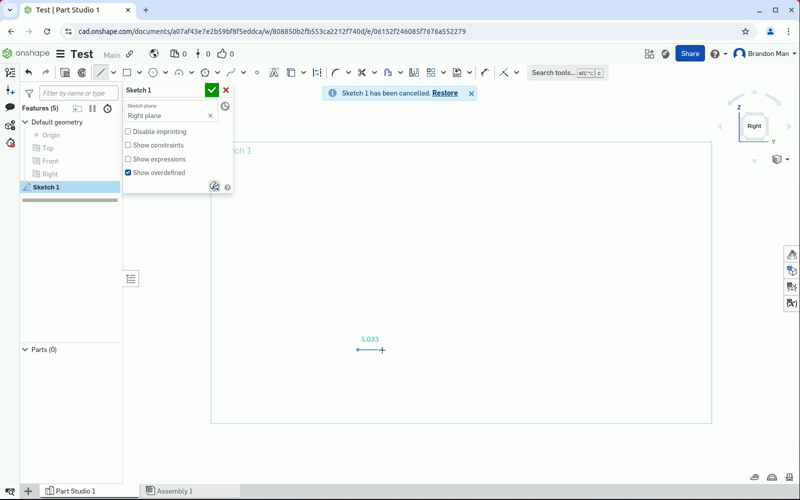
key_down(shift)
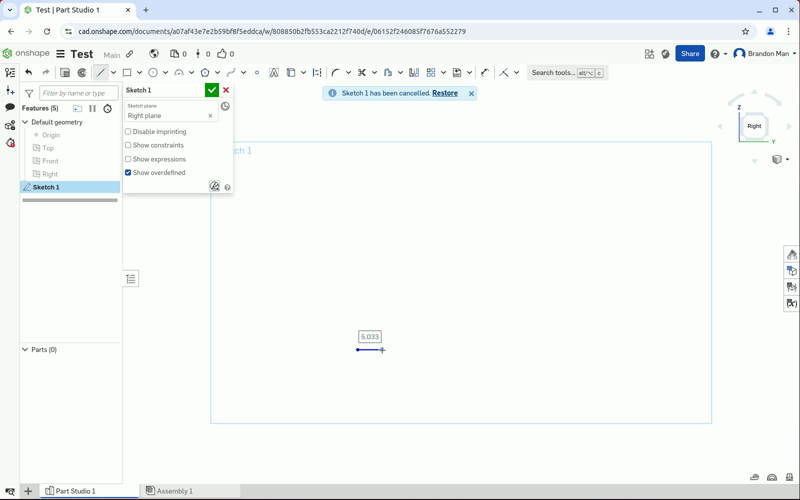
mouse_move(382, 266)
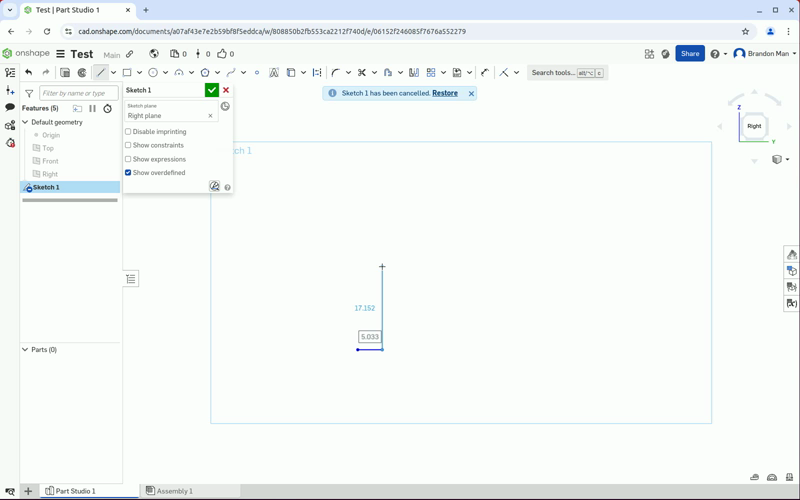
click(382, 266)
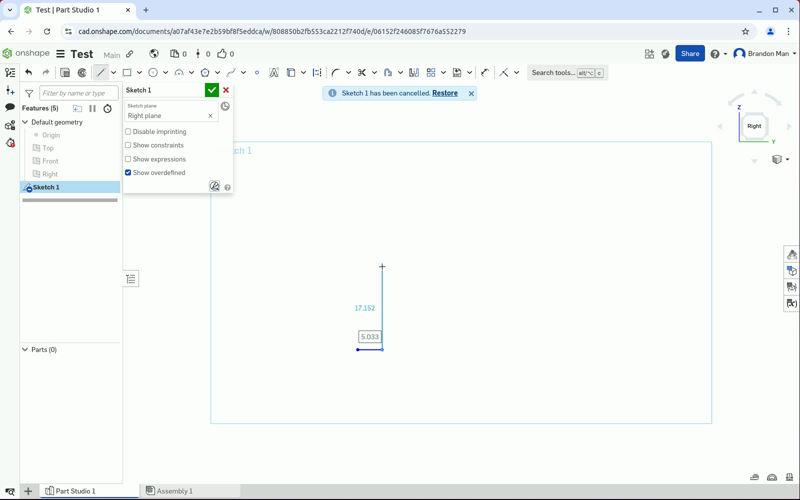
key_up(shift)
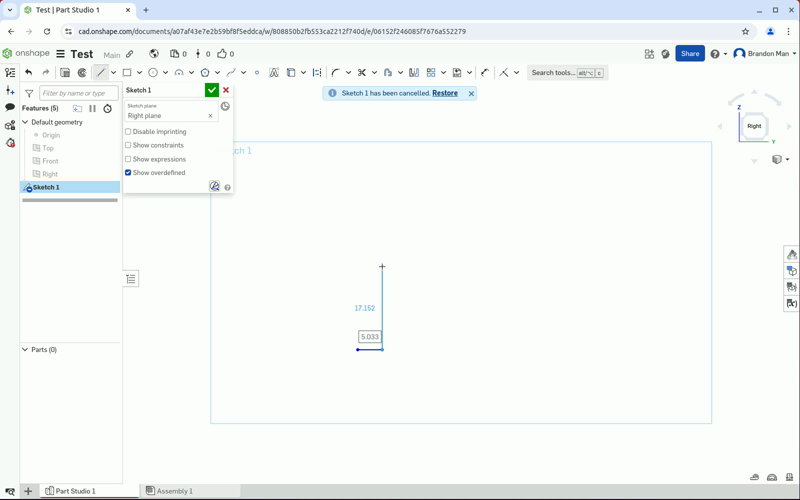
key_down(shift)
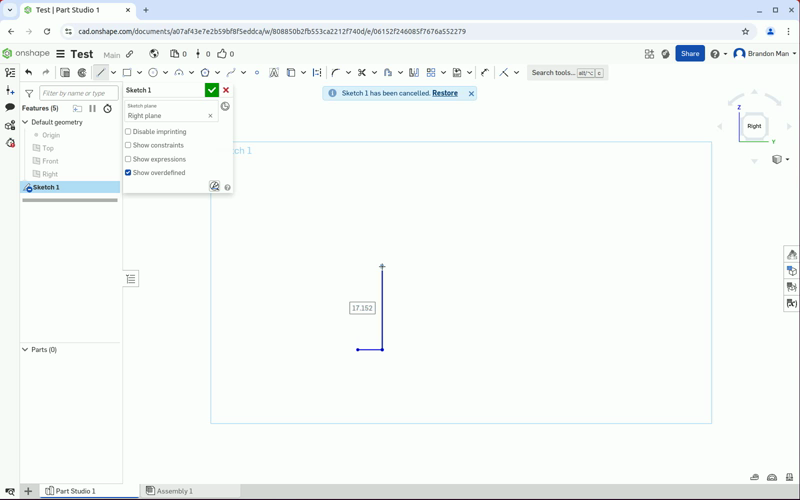
mouse_move(547, 266)
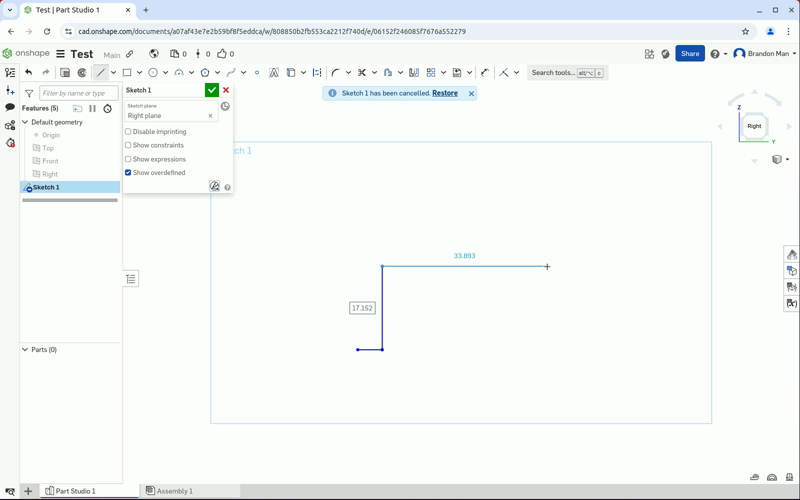
click(547, 266)
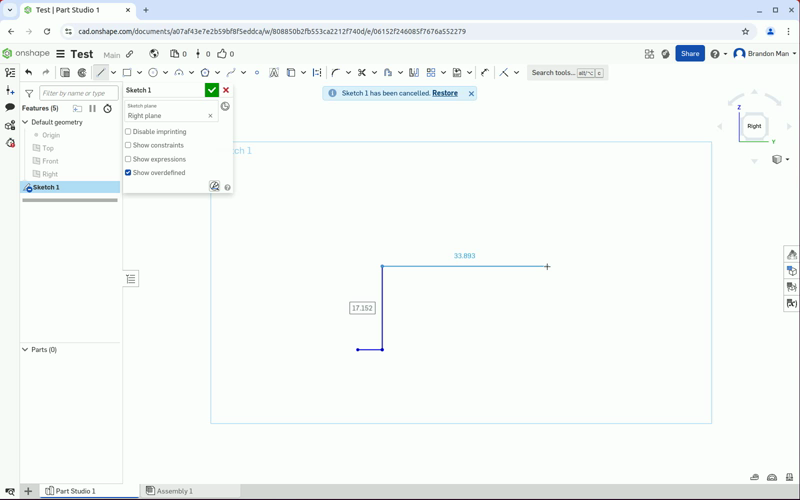
key_up(shift)
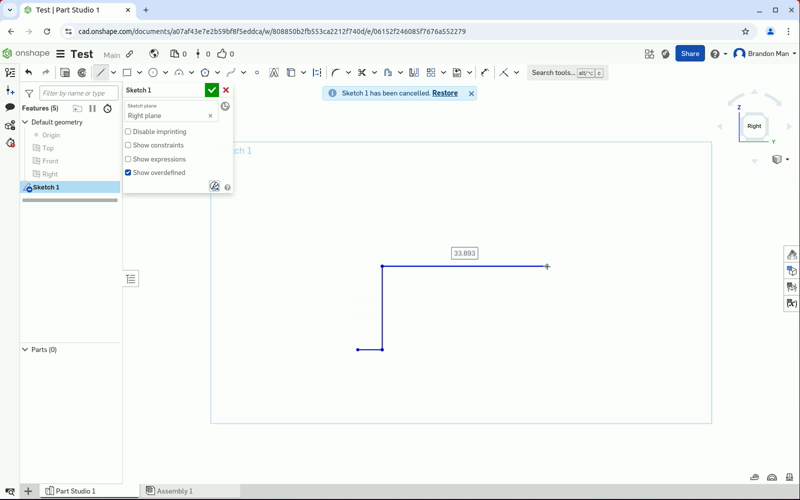
key_down(shift)
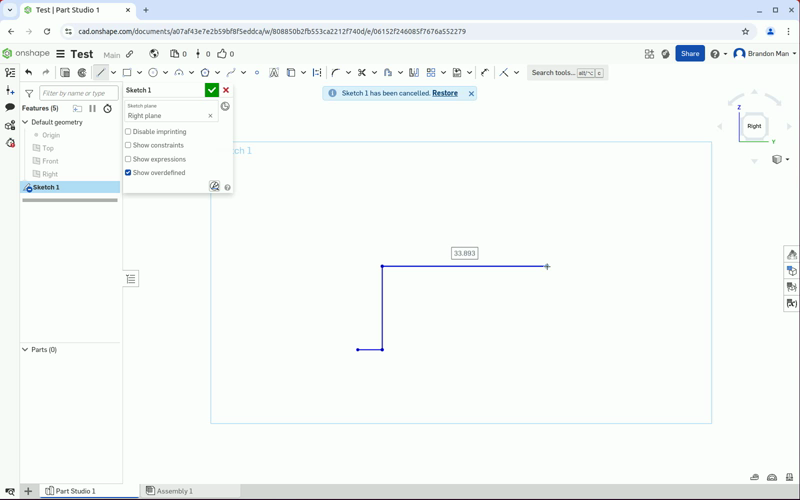
mouse_move(547, 349)
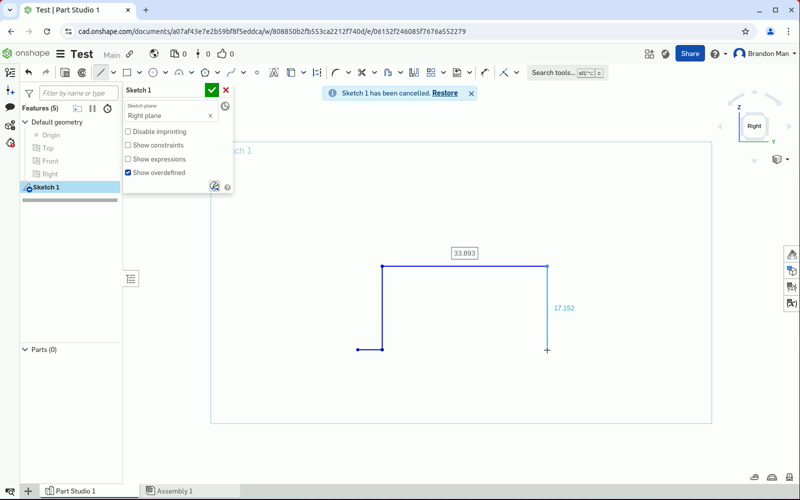
click(547, 349)
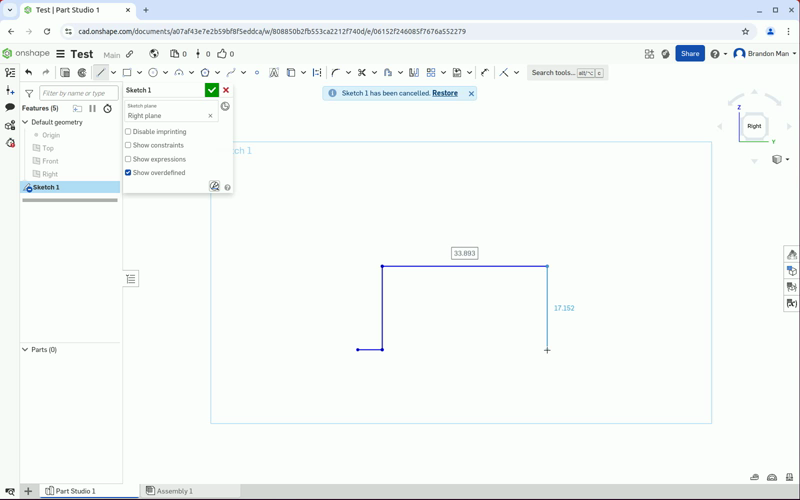
key_up(shift)
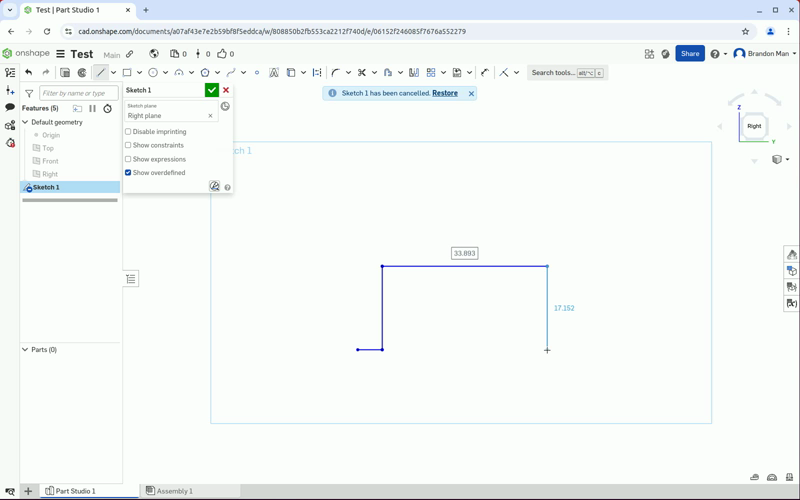
key_down(shift)
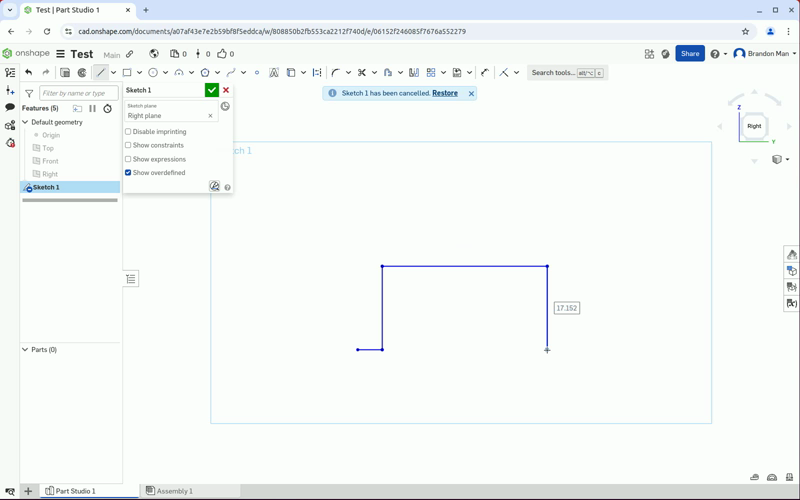
mouse_move(577, 349)
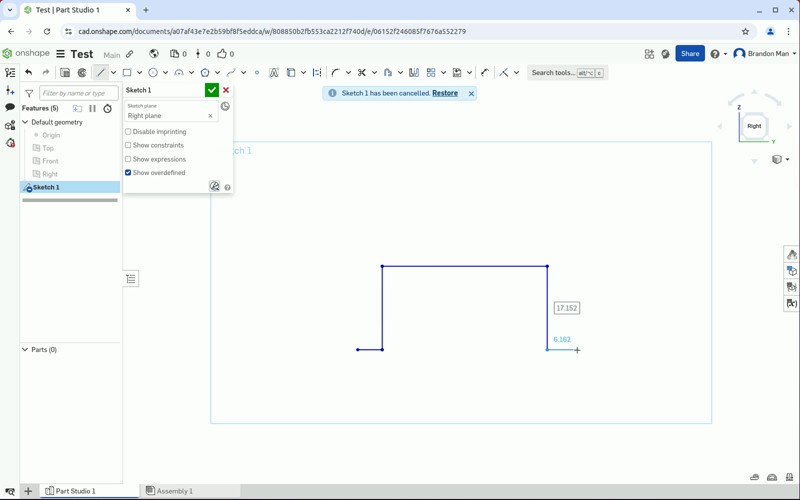
mouse_move(572, 349)
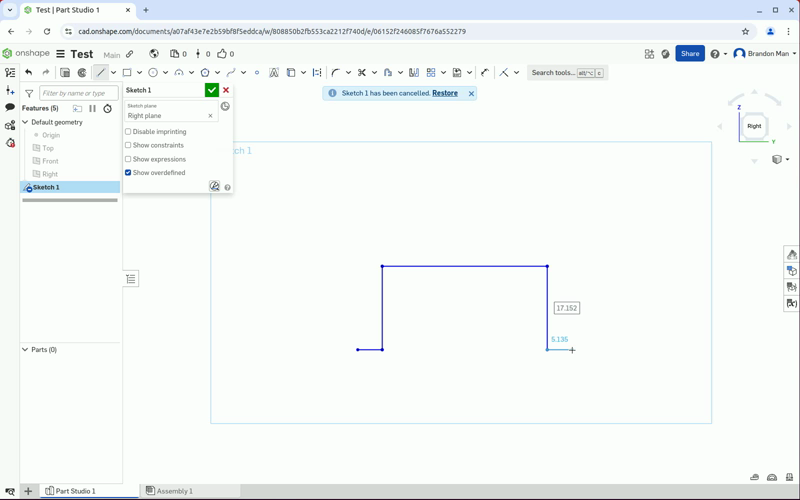
click(572, 349)
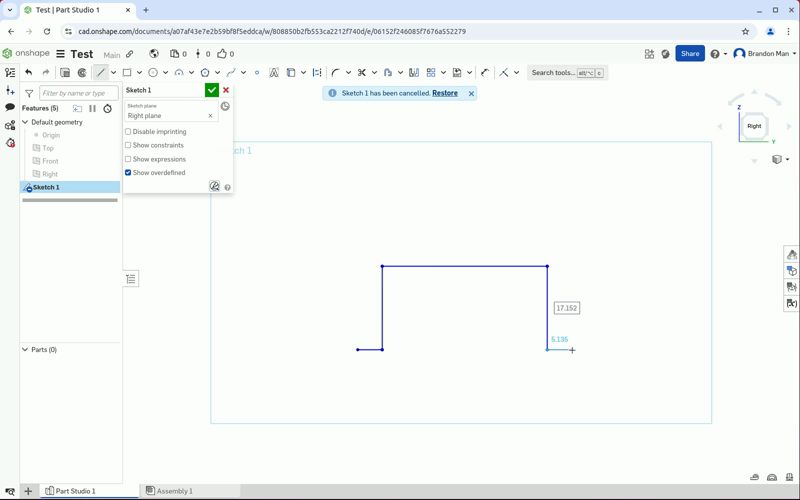
key_up(shift)
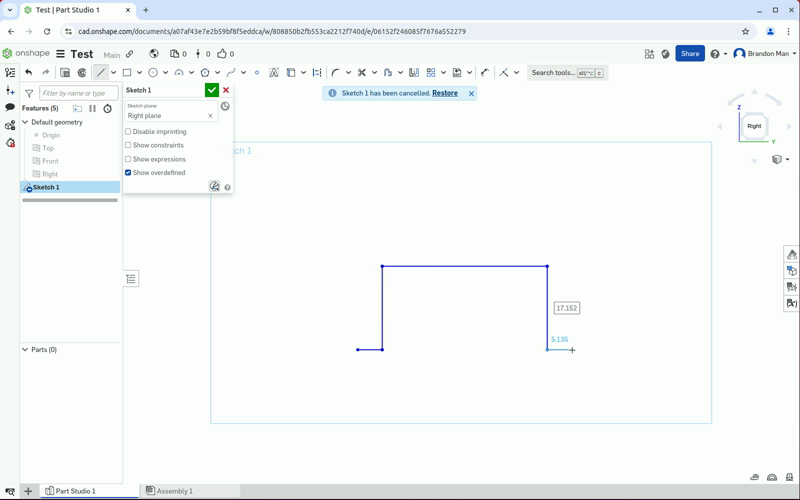
key_down(shift)
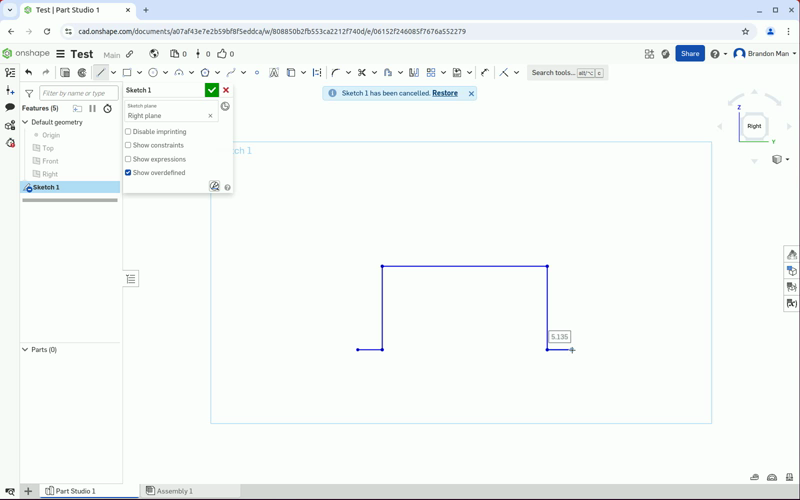
mouse_move(589, 349)
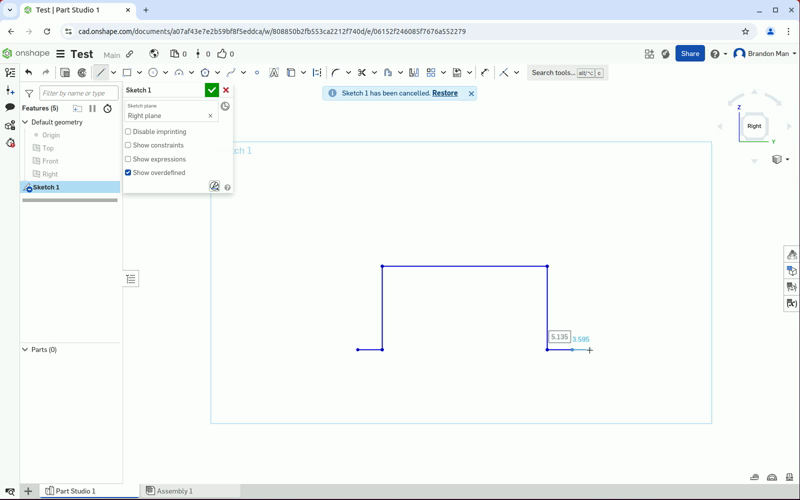
mouse_move(572, 340)
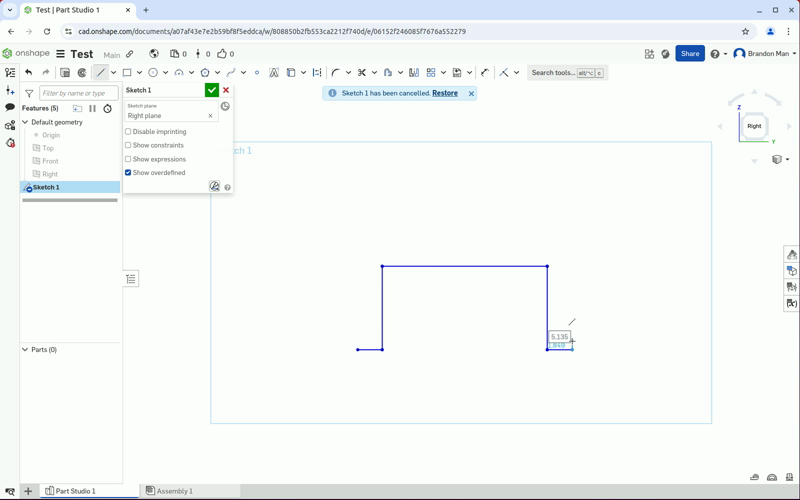
click(572, 340)
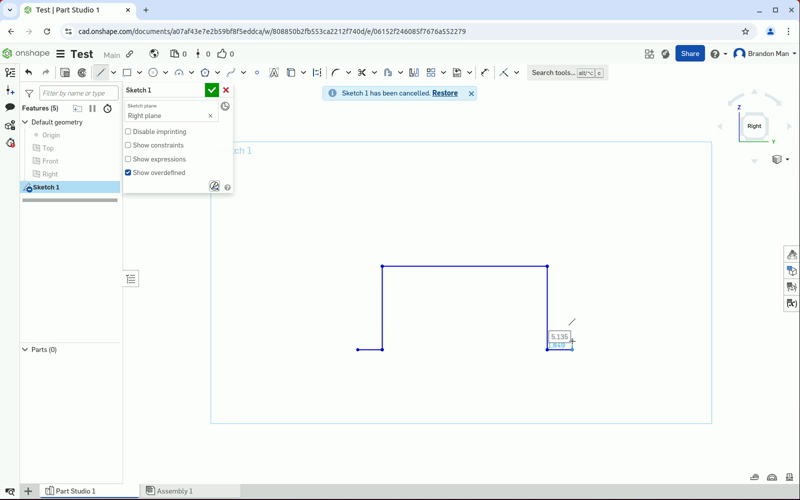
key_up(shift)
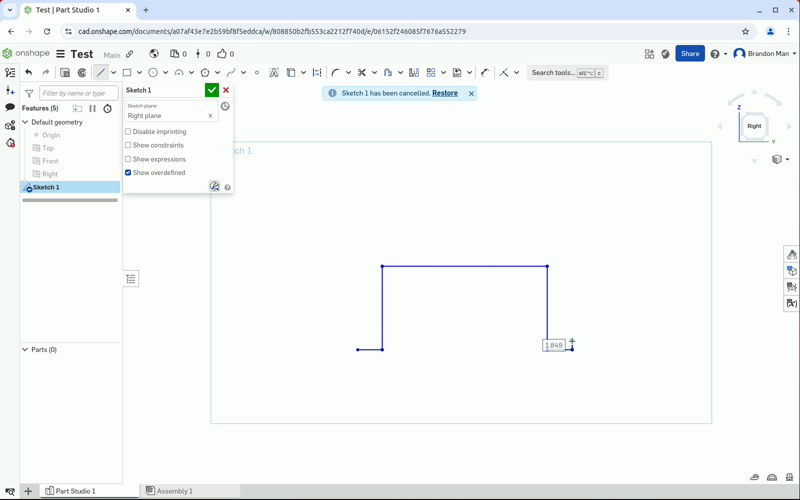
key_down(shift)
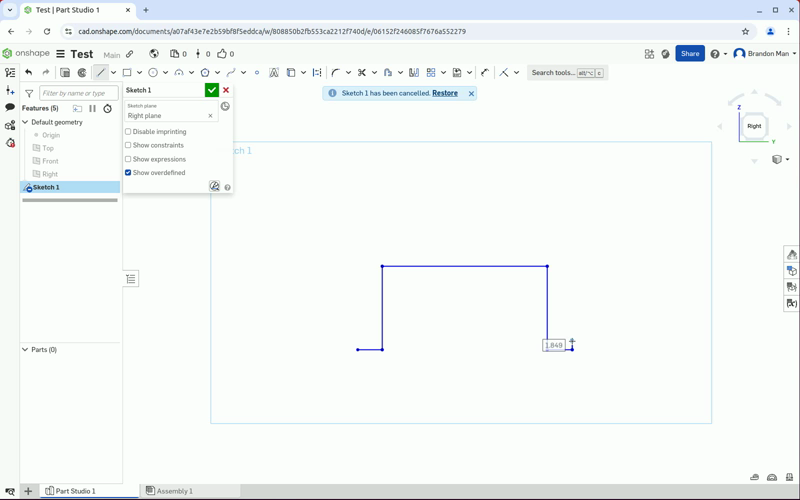
mouse_move(589, 340)
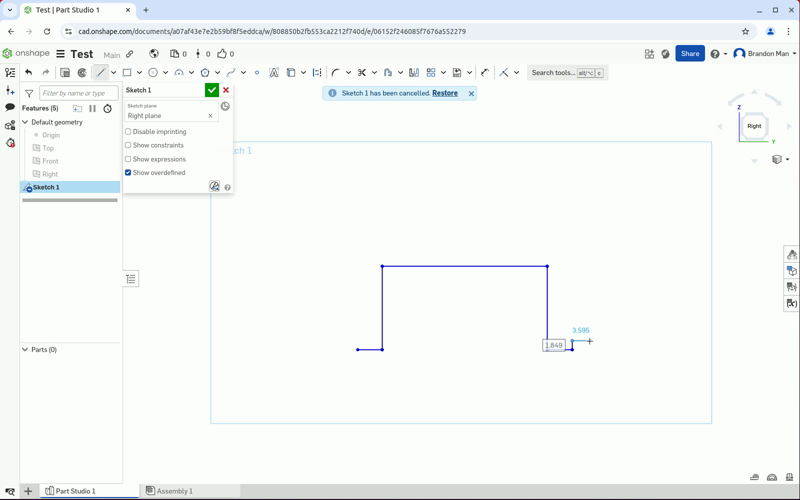
mouse_move(556, 340)
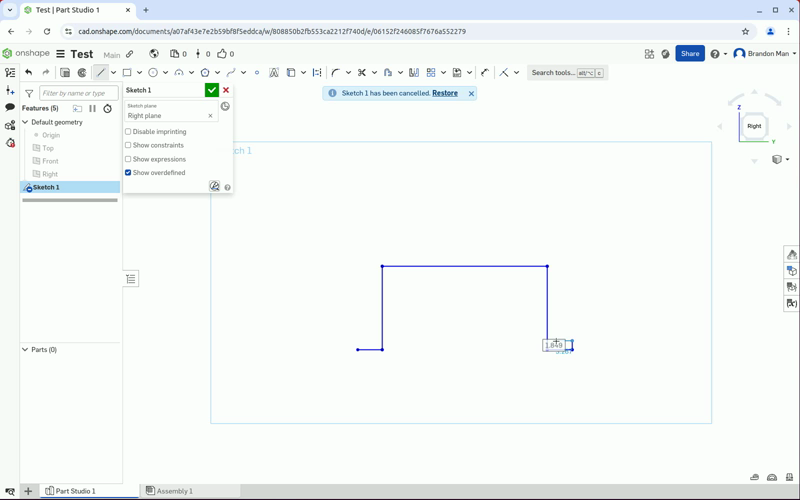
click(556, 340)
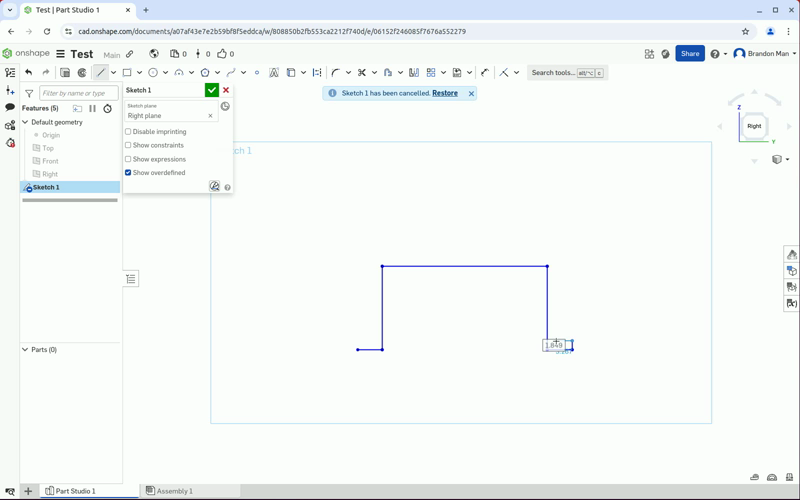
key_up(shift)
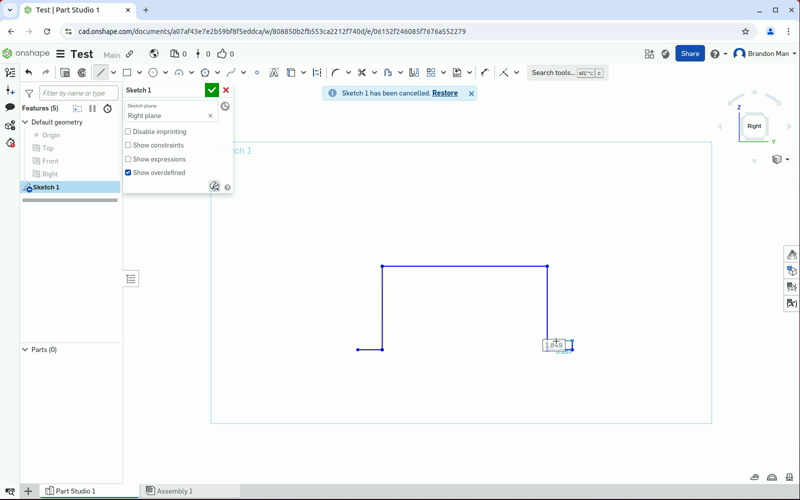
key_down(shift)
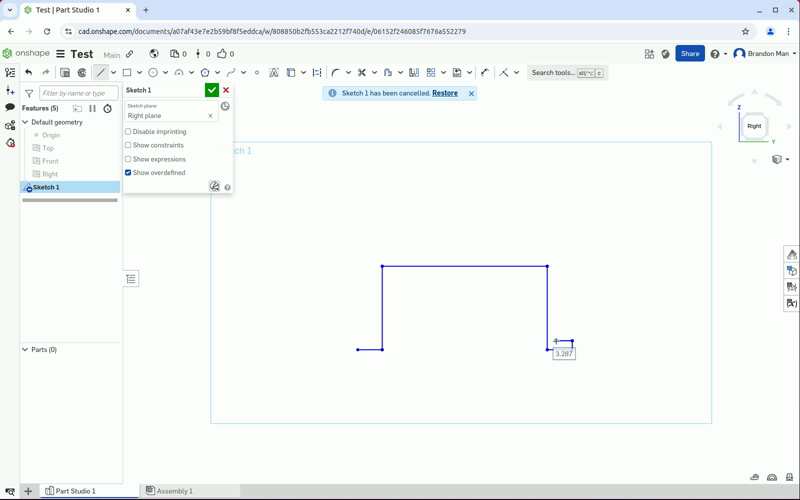
mouse_move(556, 259)
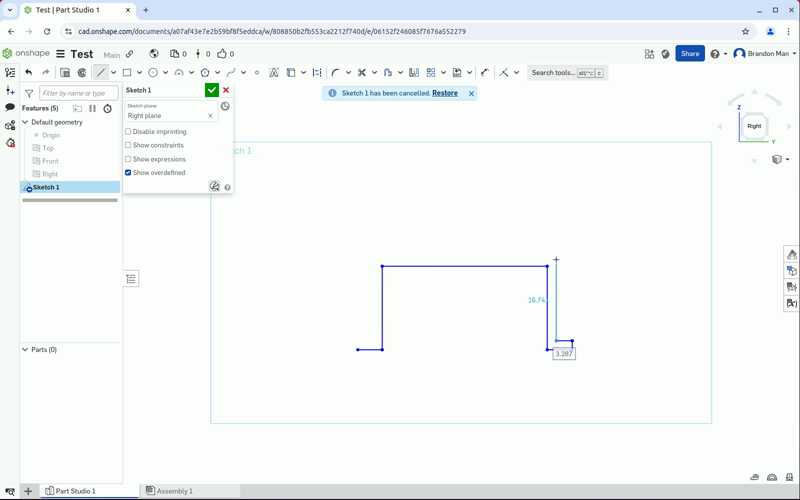
click(556, 259)
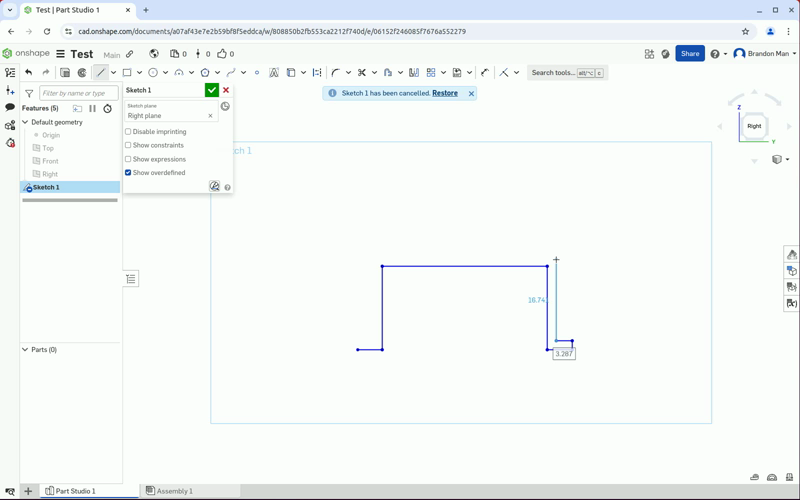
key_up(shift)
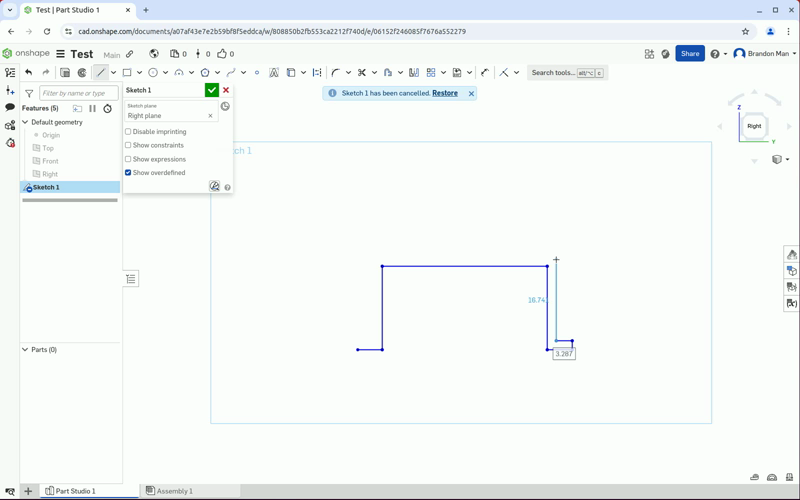
key_down(shift)
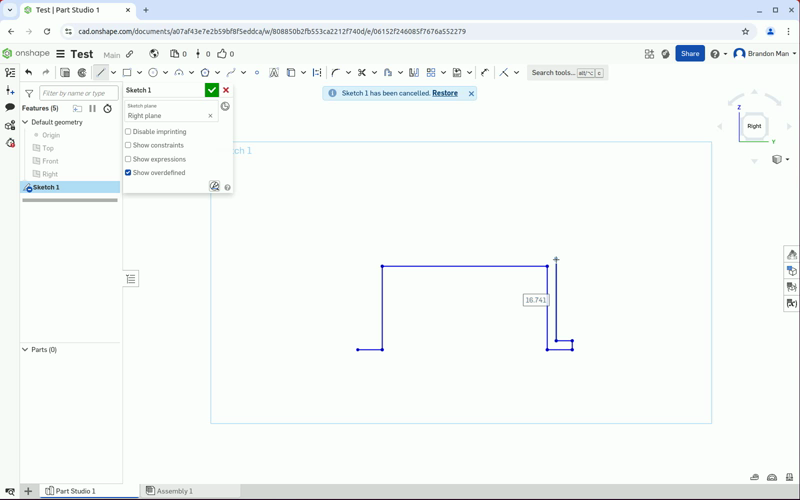
mouse_move(373, 259)
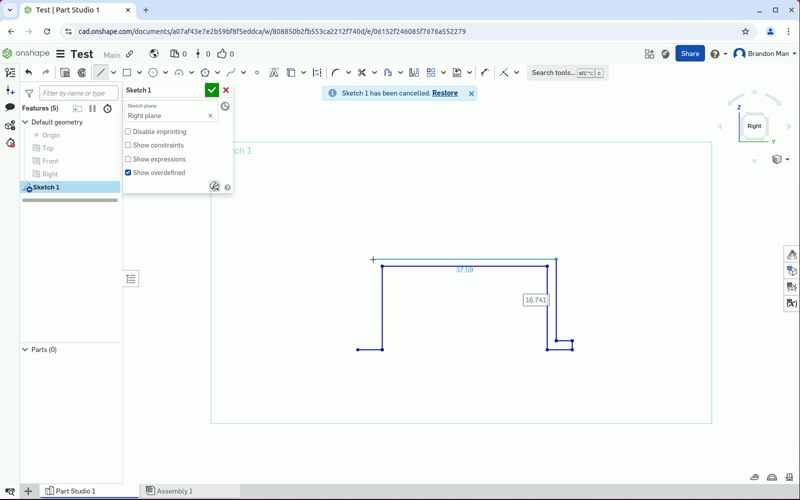
click(373, 259)
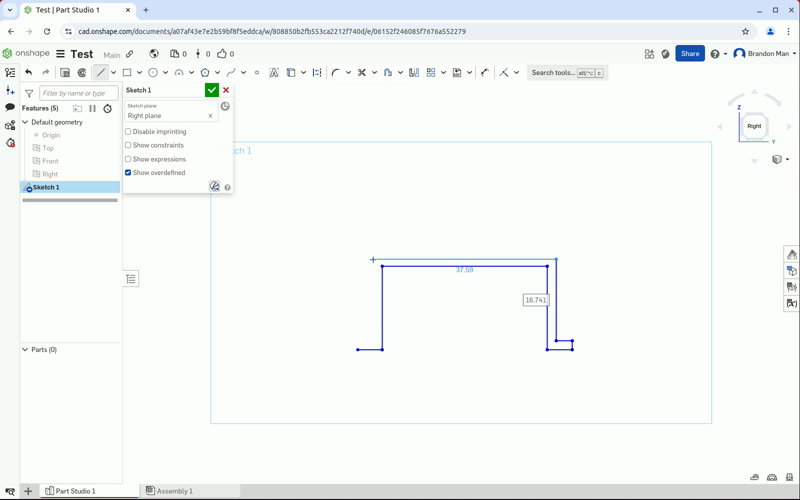
key_up(shift)
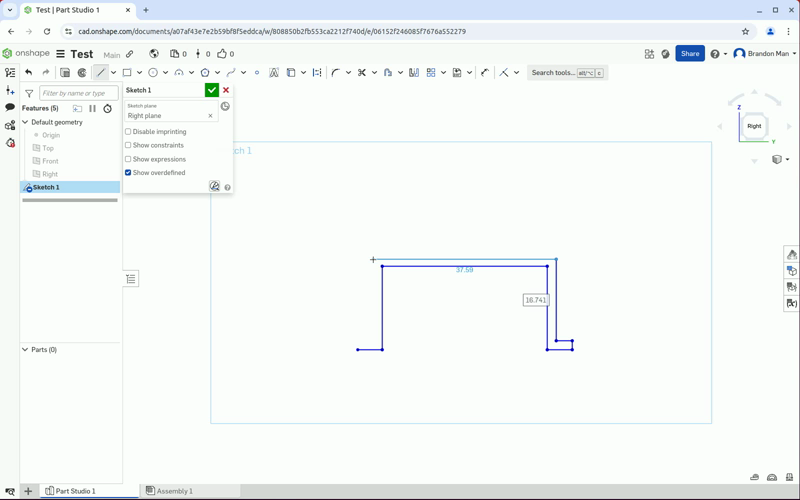
key_down(shift)
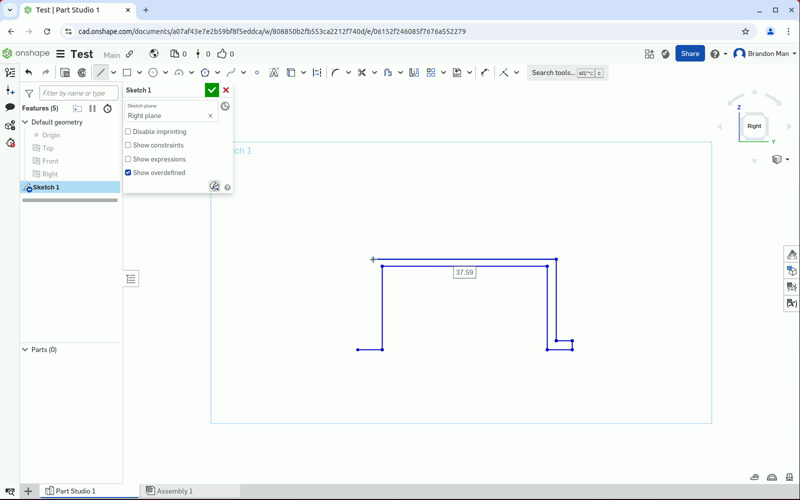
mouse_move(373, 340)
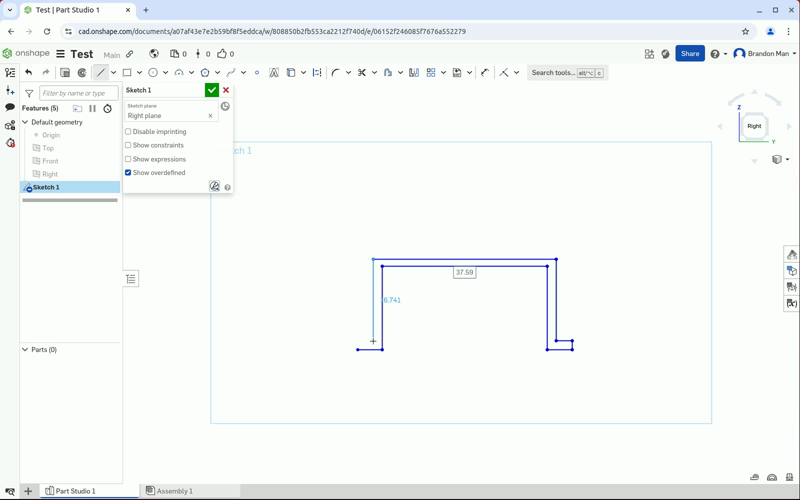
click(373, 340)
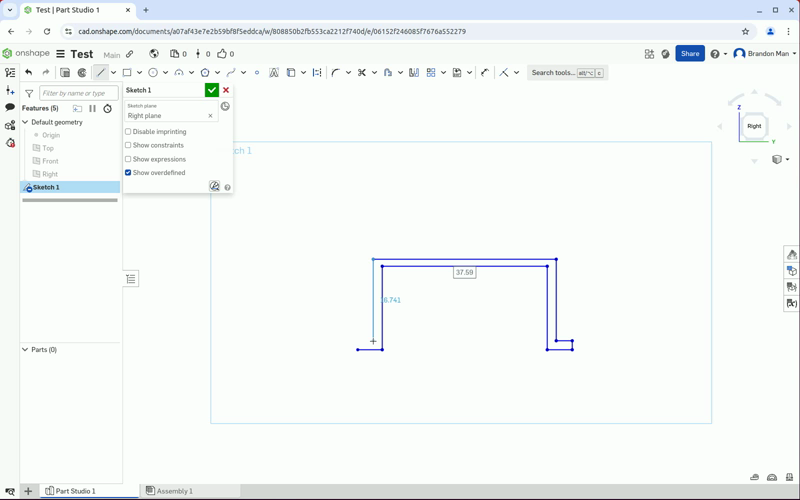
key_up(shift)
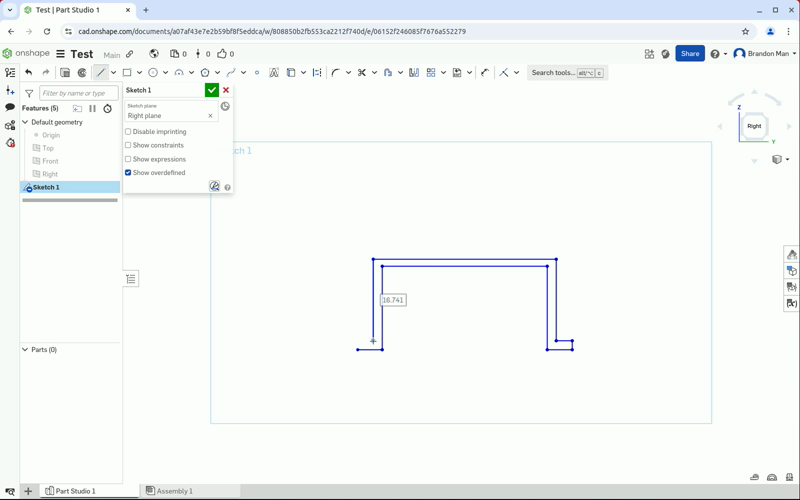
key_down(shift)
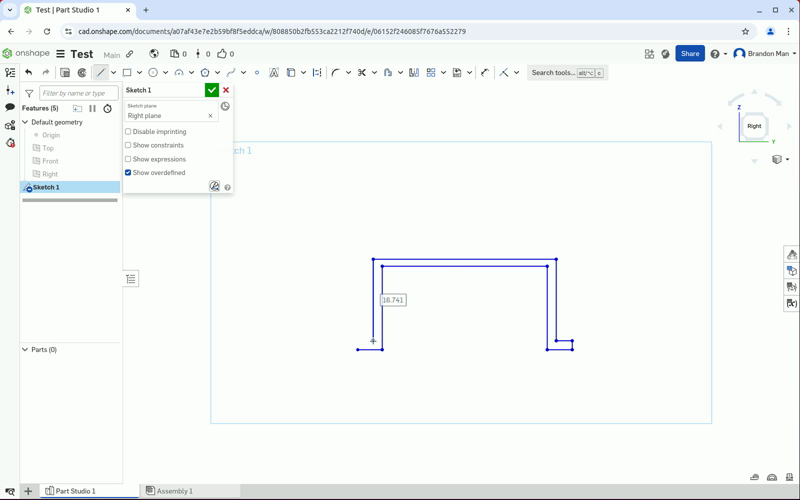
mouse_move(403, 340)
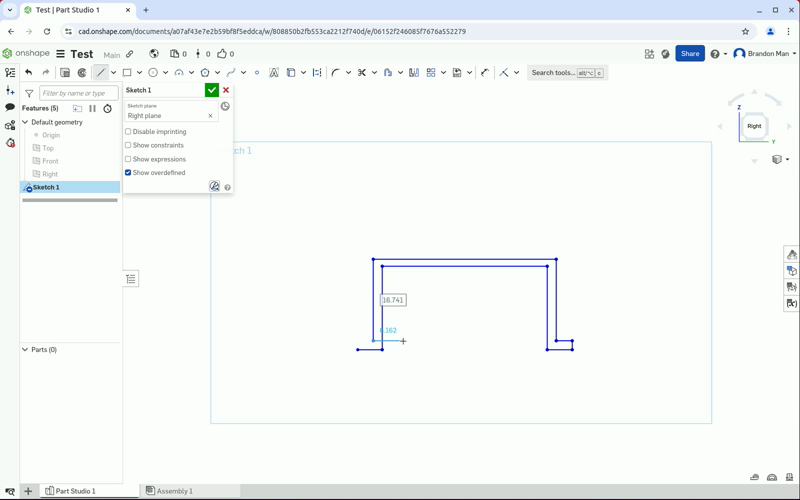
mouse_move(357, 340)
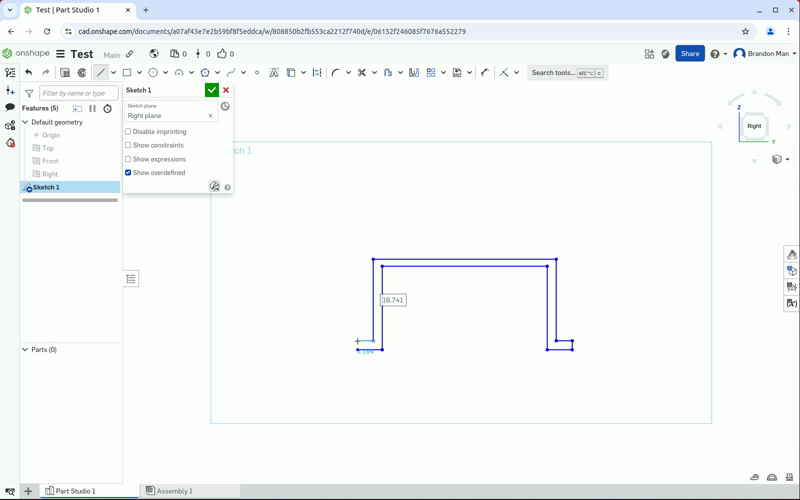
click(357, 340)
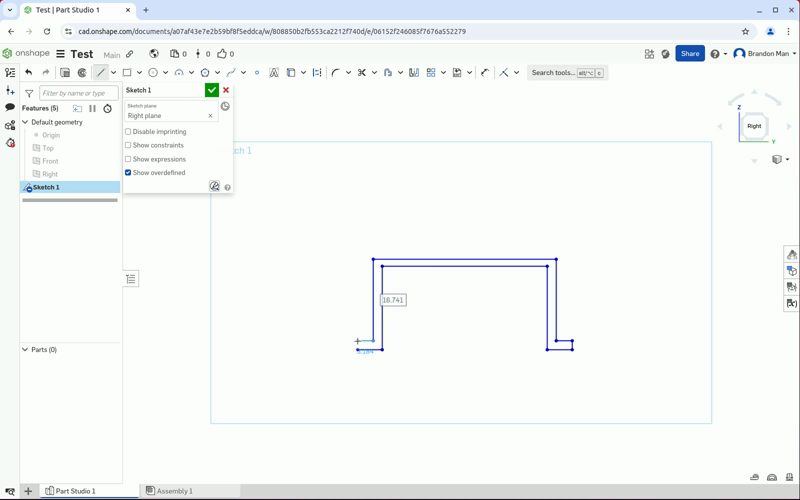
key_up(shift)
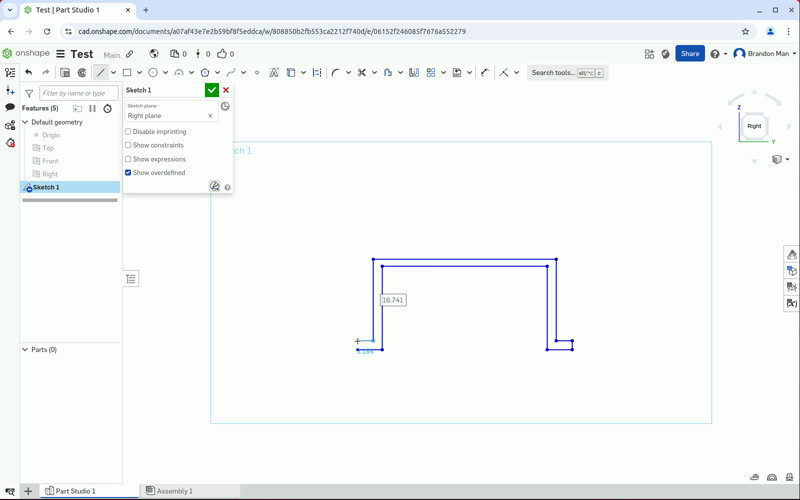
mouse_move(387, 340)
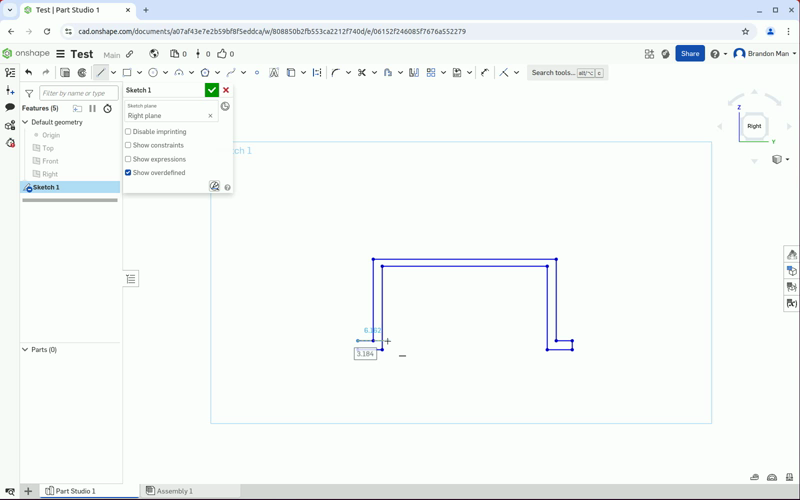
key_down(shift)
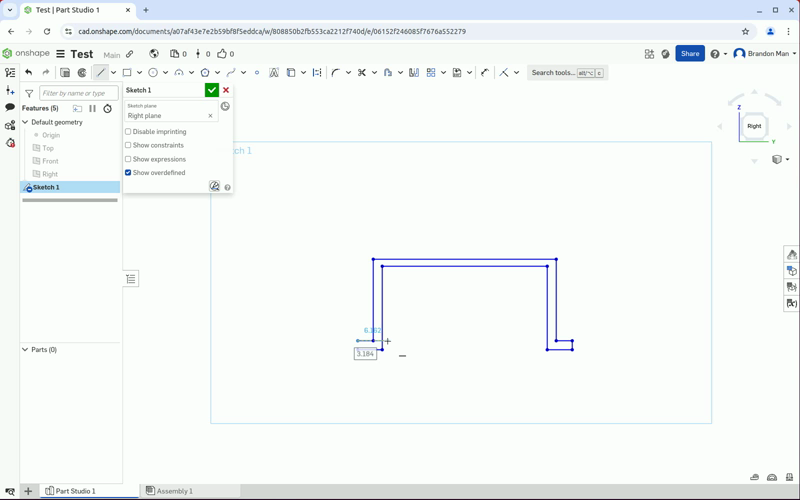
mouse_move(357, 349)
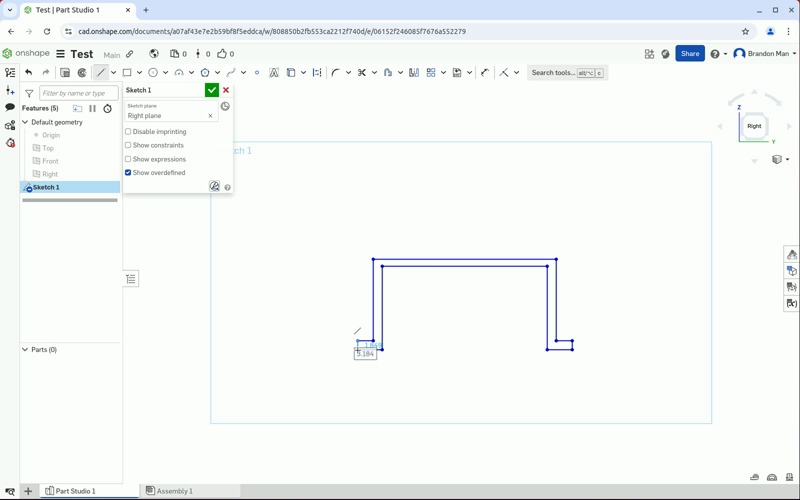
key_up(shift)
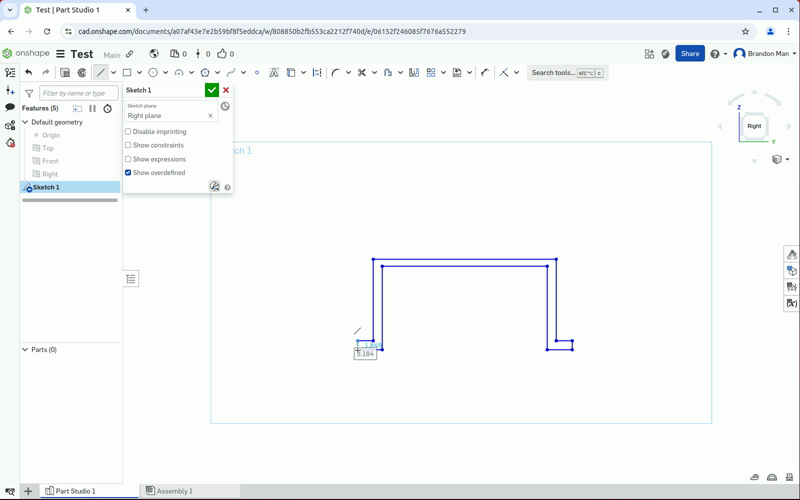
click(357, 349)
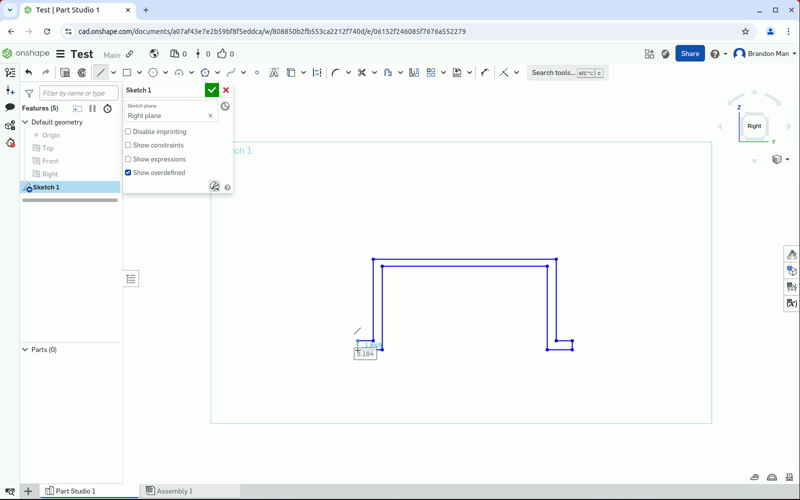
key(esc)
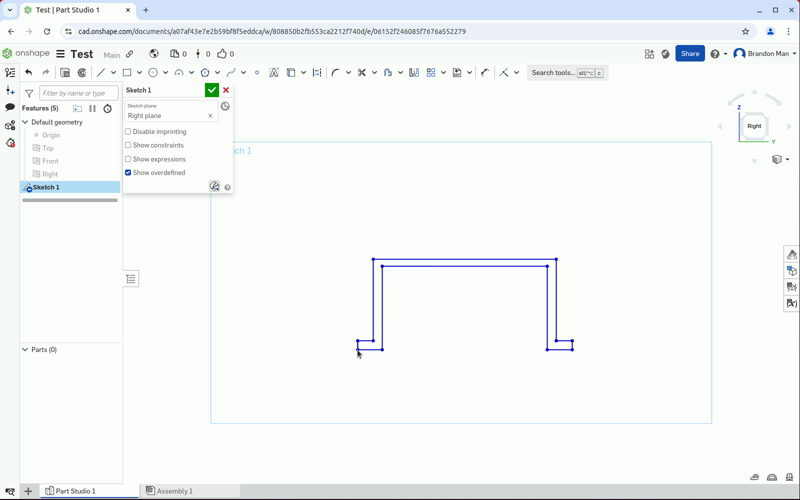
mouse_move(520, 263)
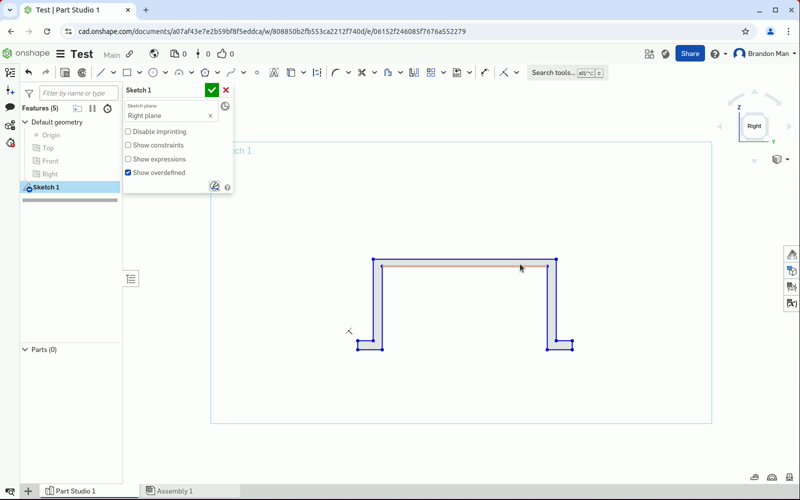
click(520, 263)
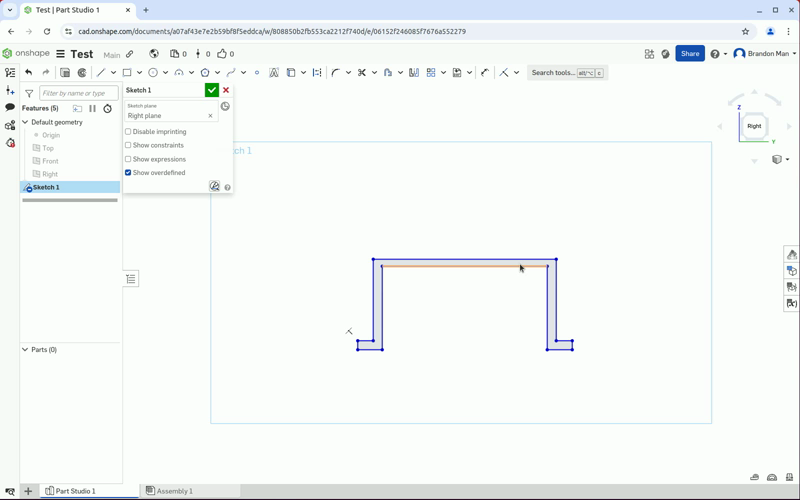
mouse_move(73, 352)
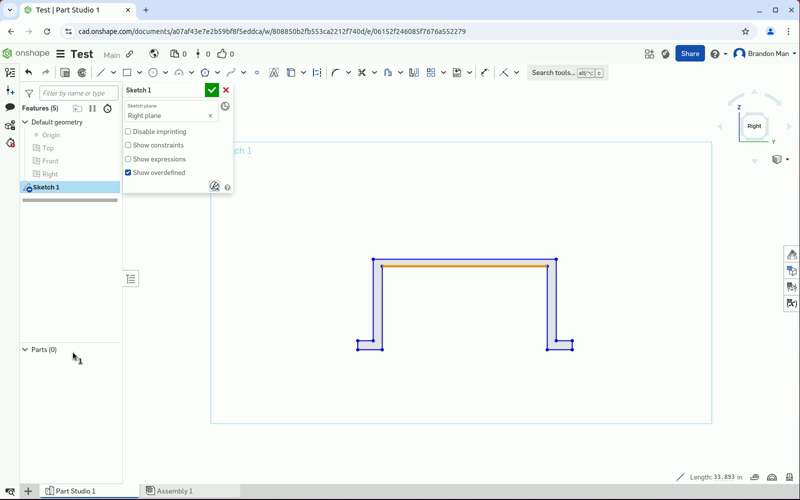
key(shift+y)
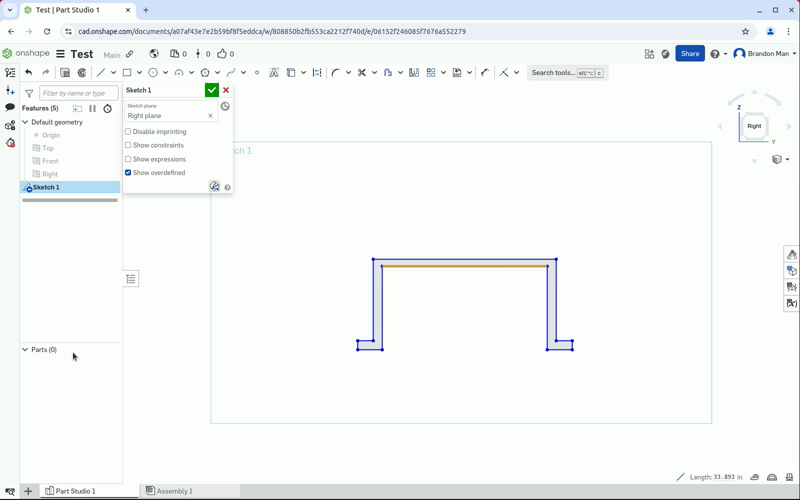
key(shift+e)
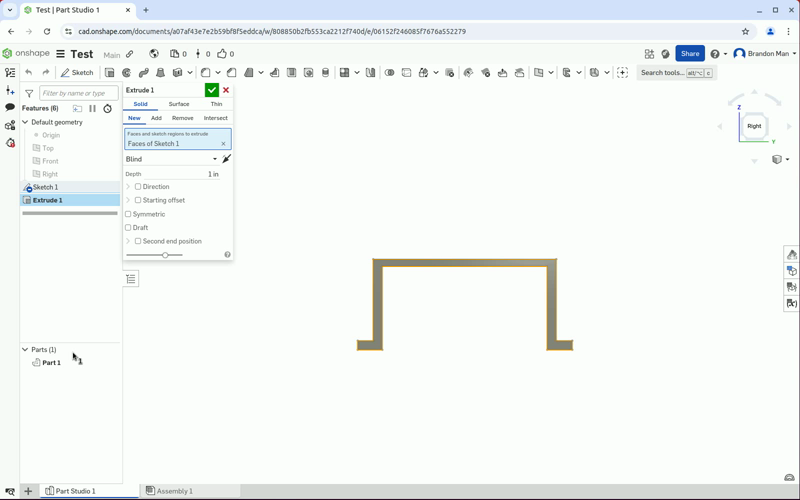
mouse_move(143, 106)
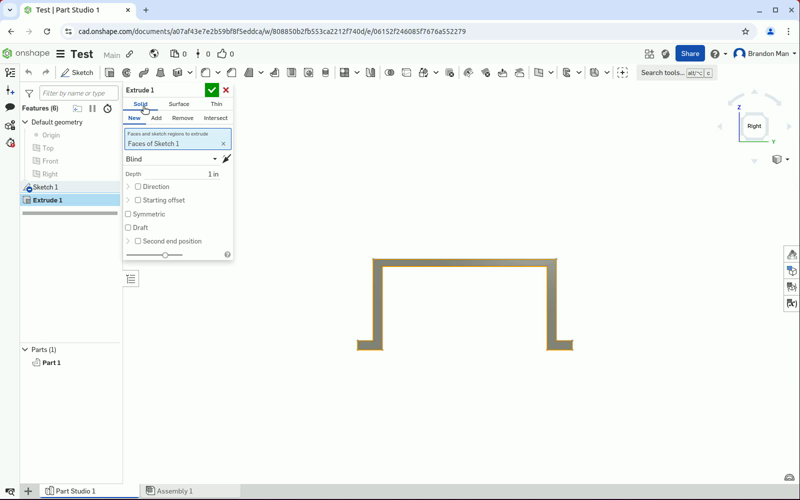
click(143, 106)
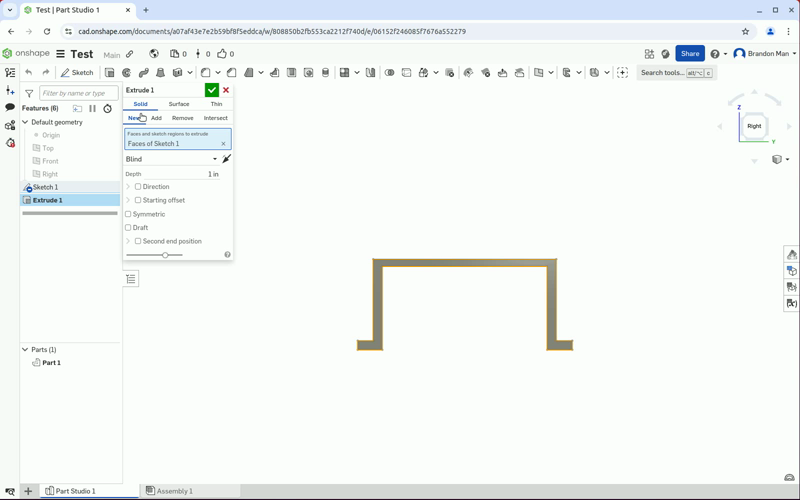
mouse_move(137, 120)
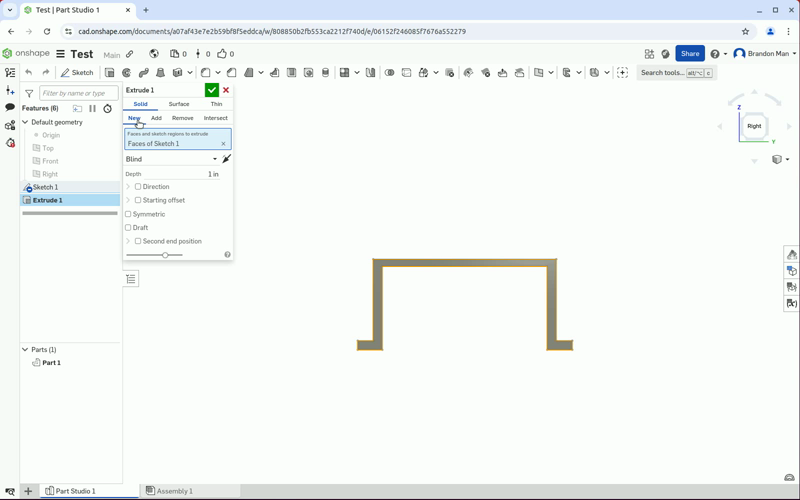
click(137, 120)
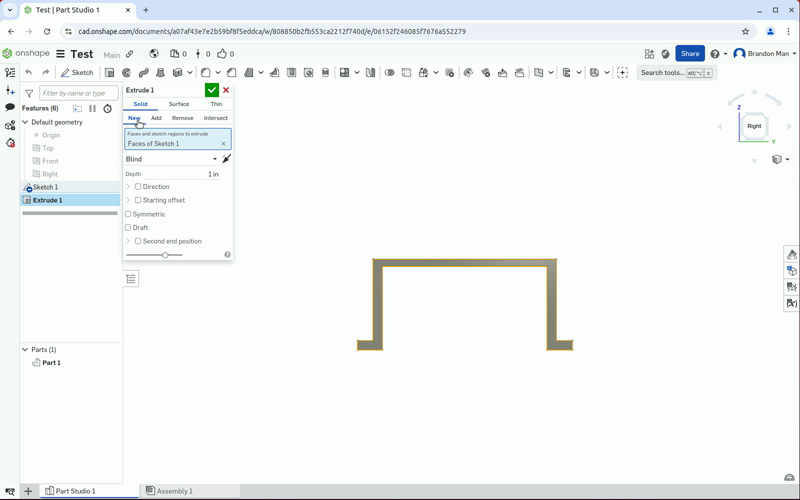
key(tab, 4)
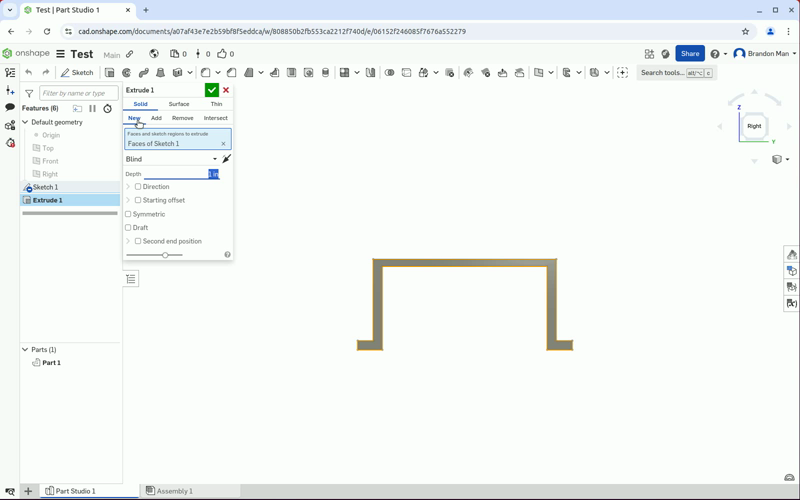
text(4.333)
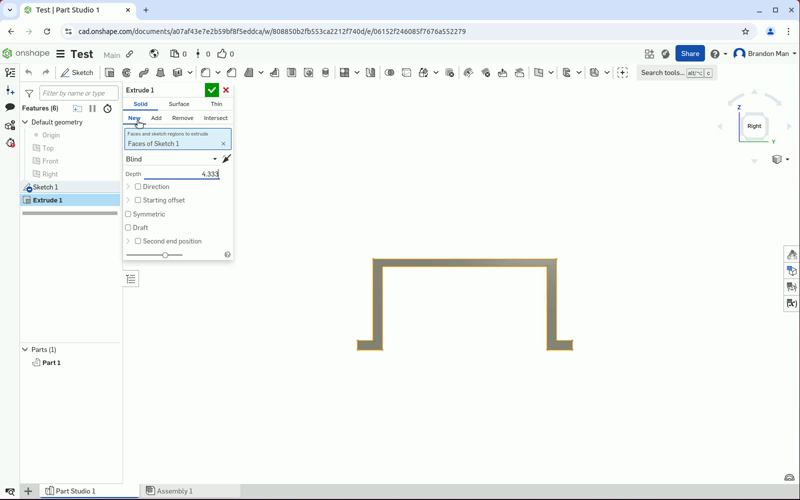
key(enter)
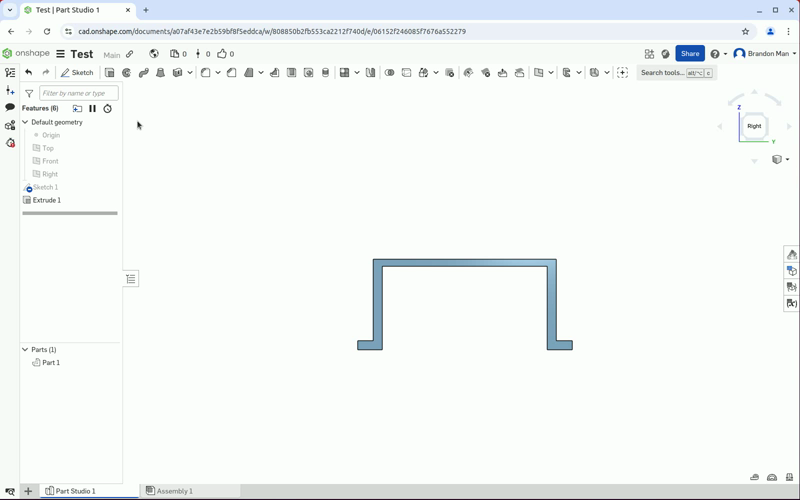
key(shift+h)
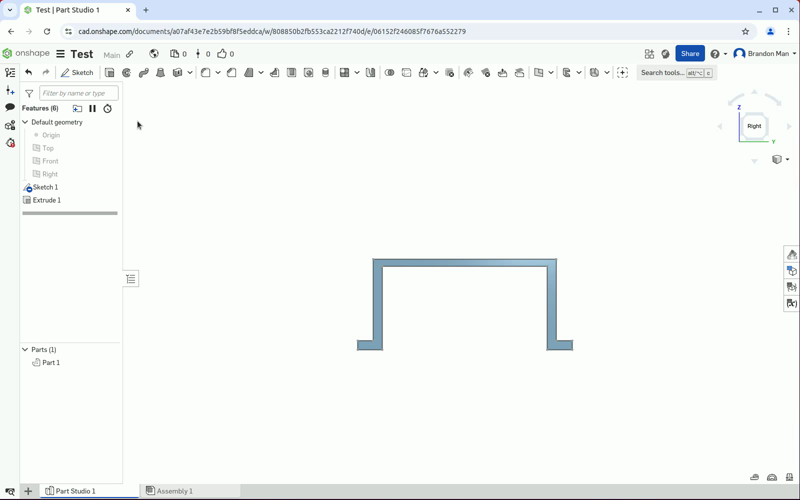
key(shift+h)
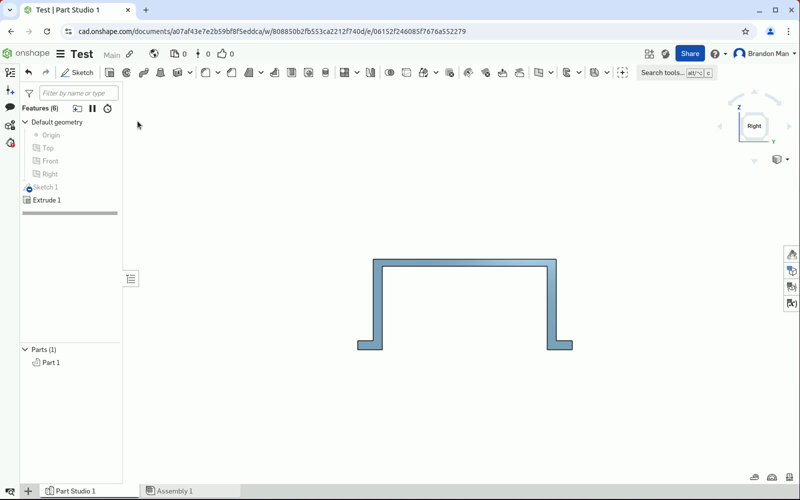
mouse_move(73, 189)
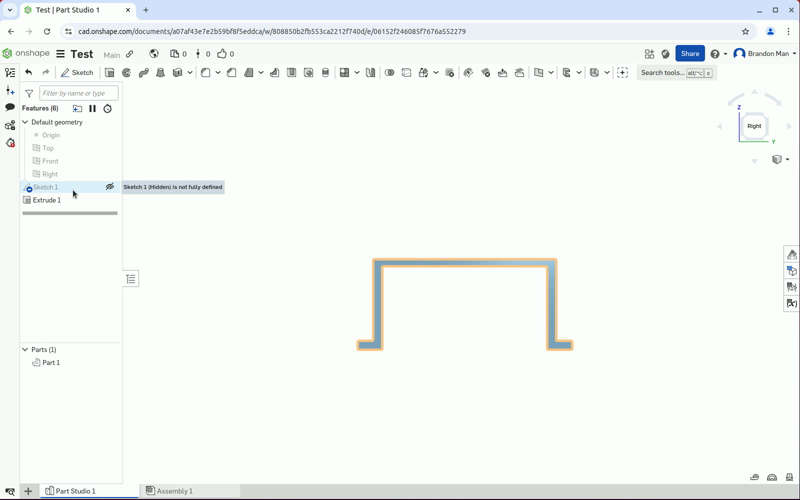
click(73, 189)
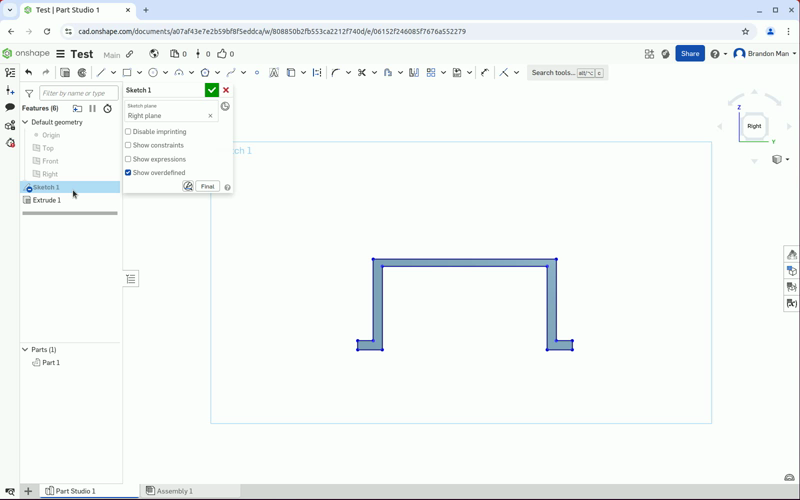
mouse_move(229, 92)
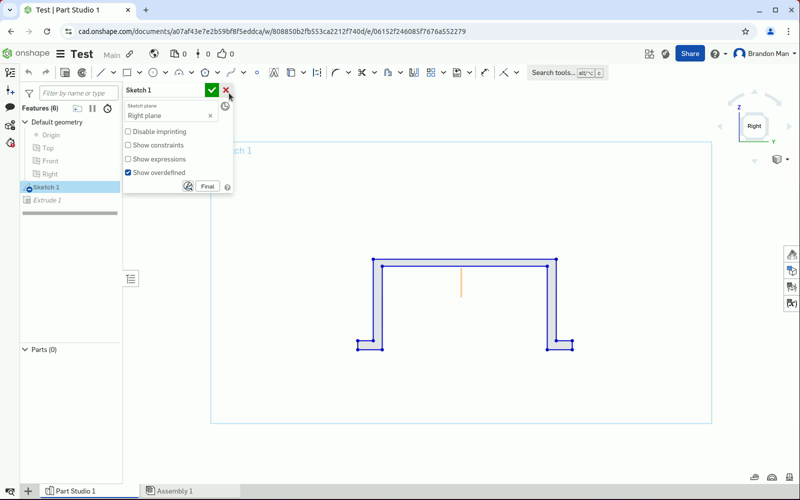
click(229, 92)
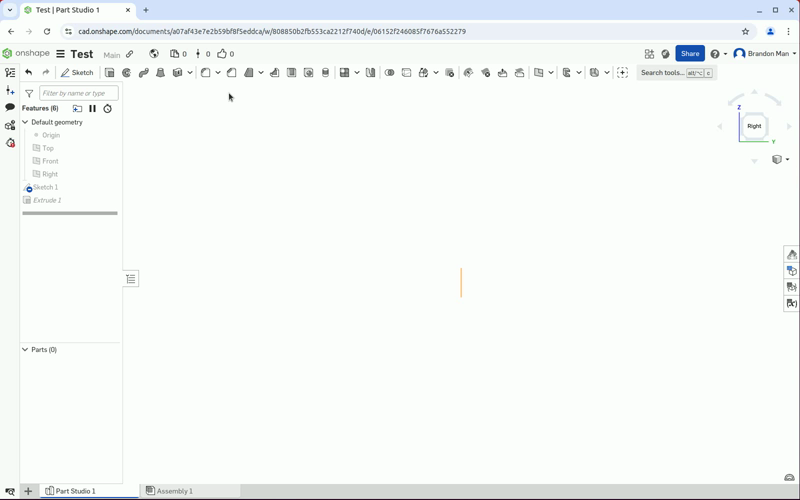
mouse_move(73, 352)
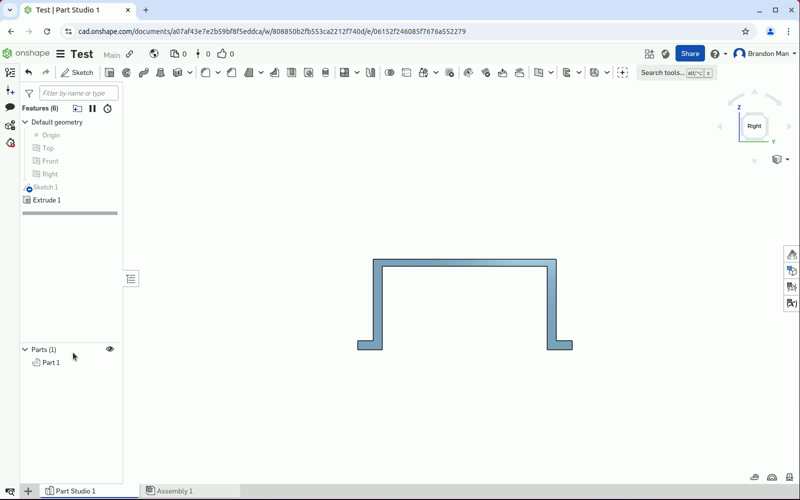
key(y)
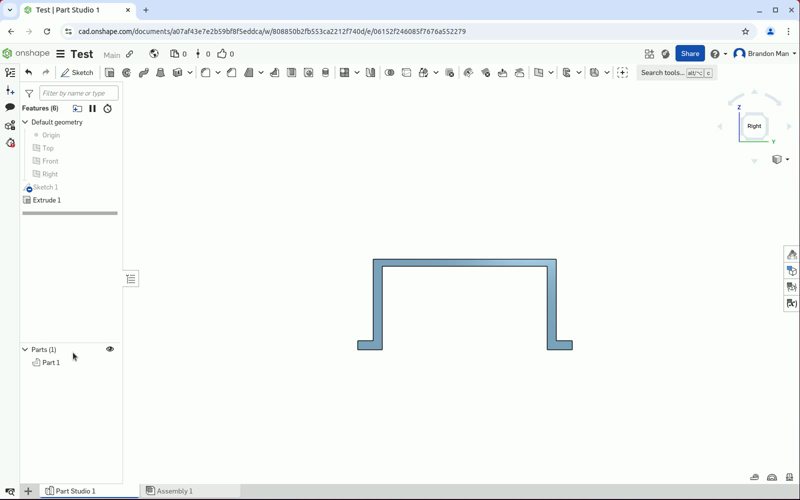
key(shift+p)
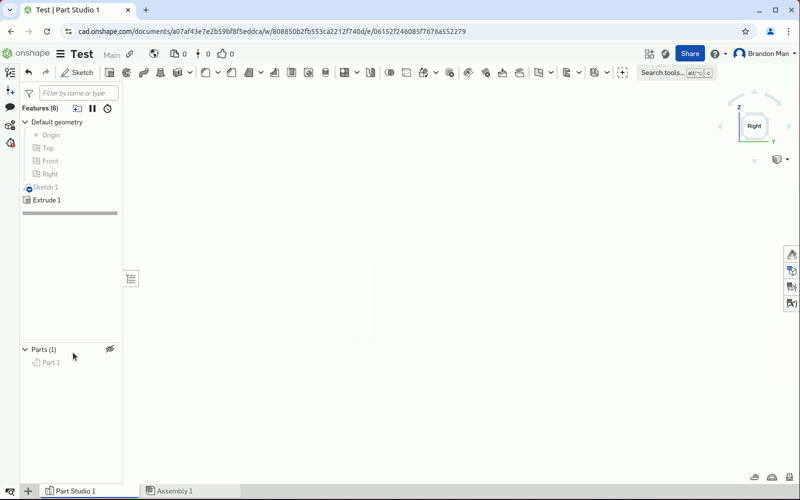
key(space)
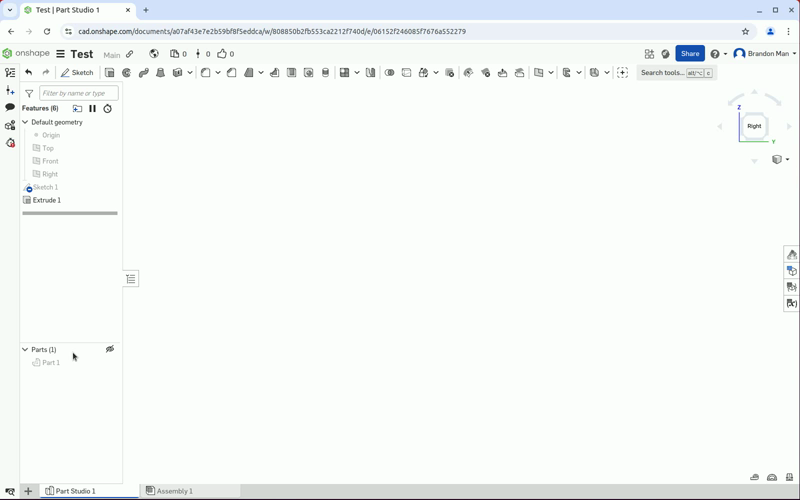
key_down(shift)
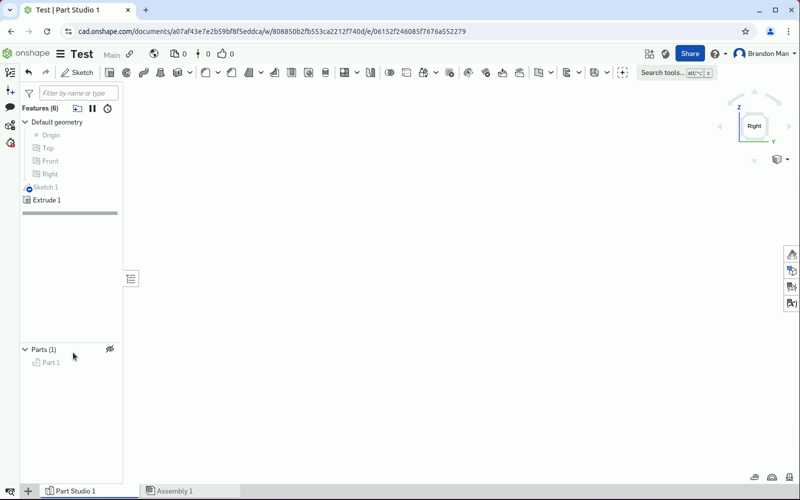
key(right)
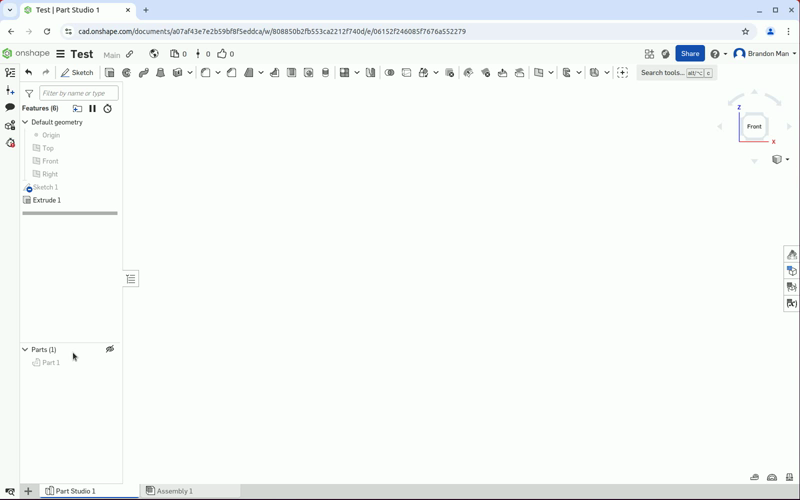
key_up(shift)
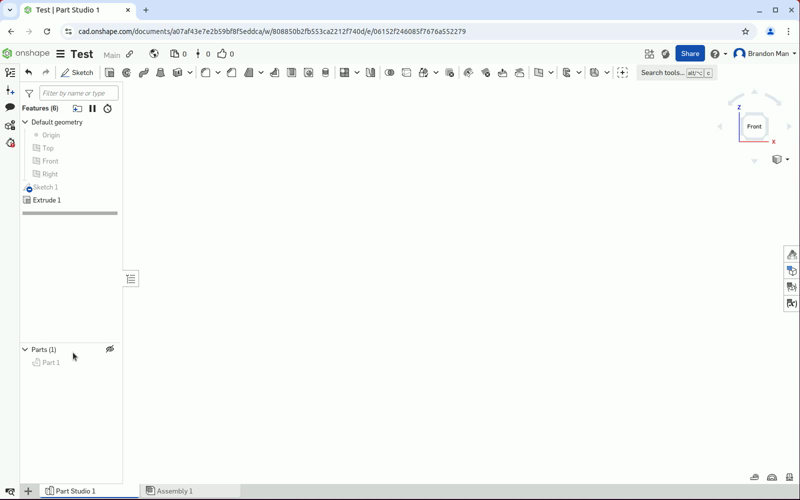
key(space)
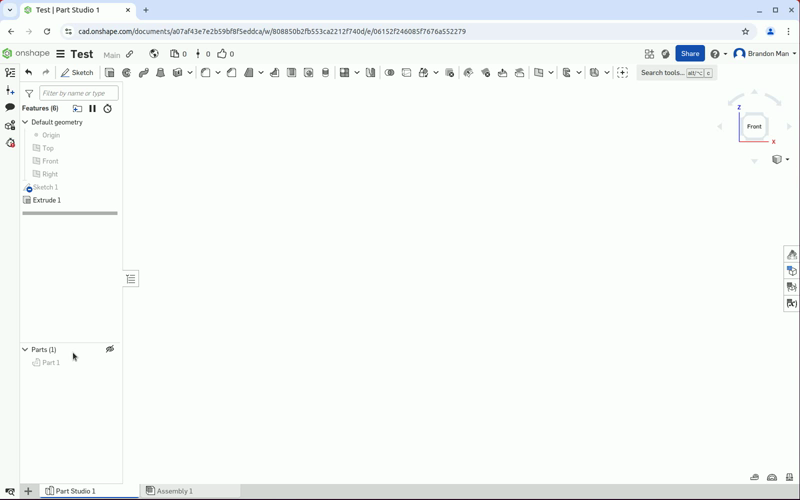
key_down(shift)
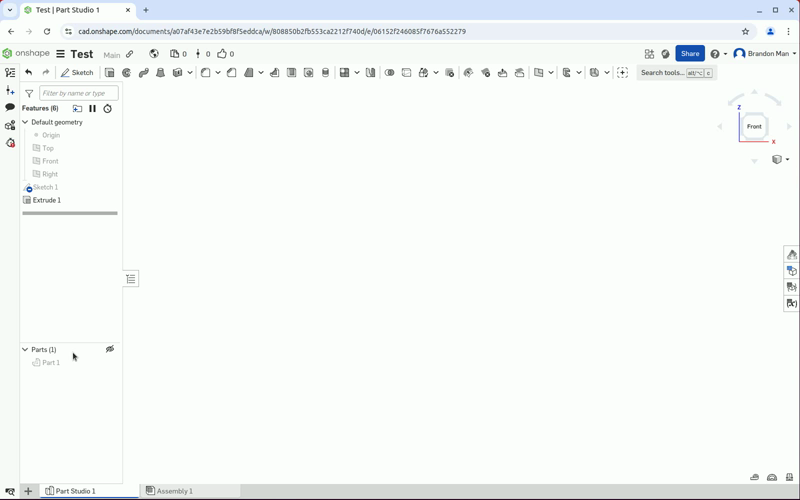
key(down)
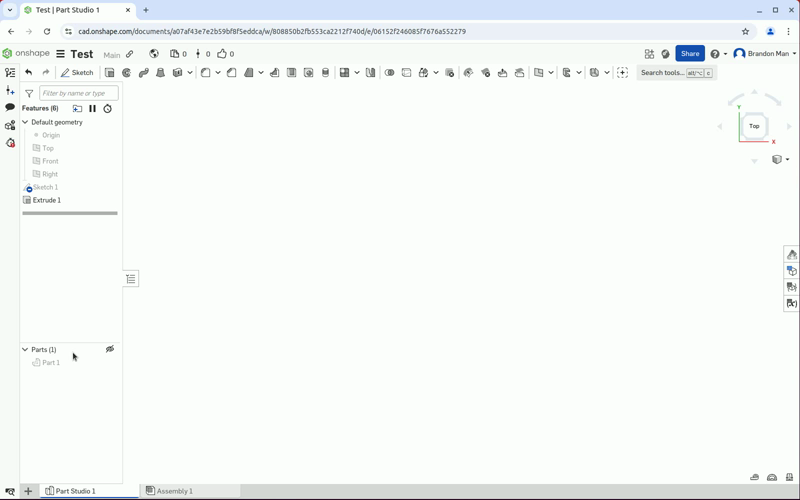
key_up(shift)
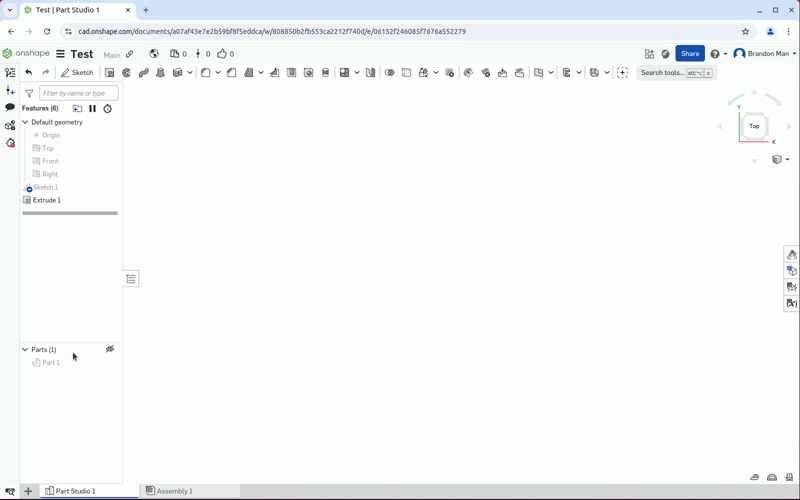
mouse_move(73, 352)
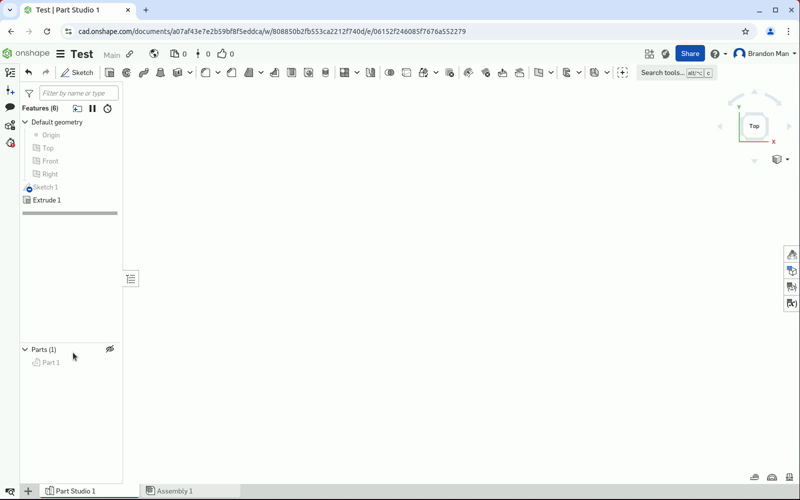
key(shift+y)
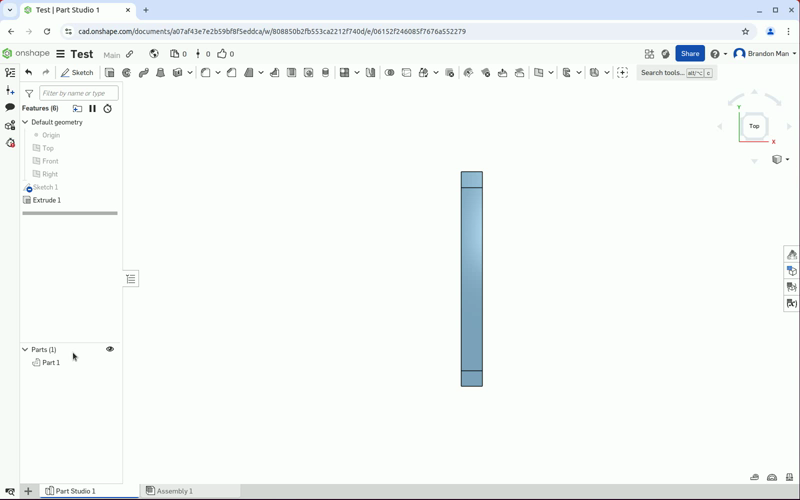
mouse_move(541, 75)
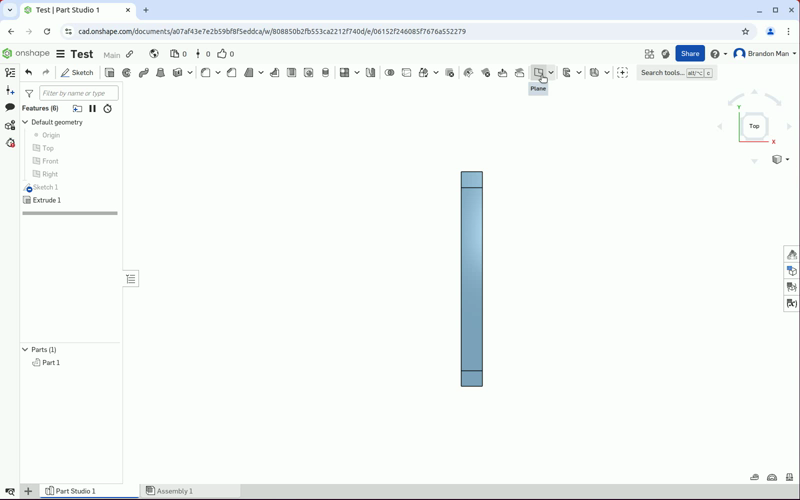
click(541, 75)
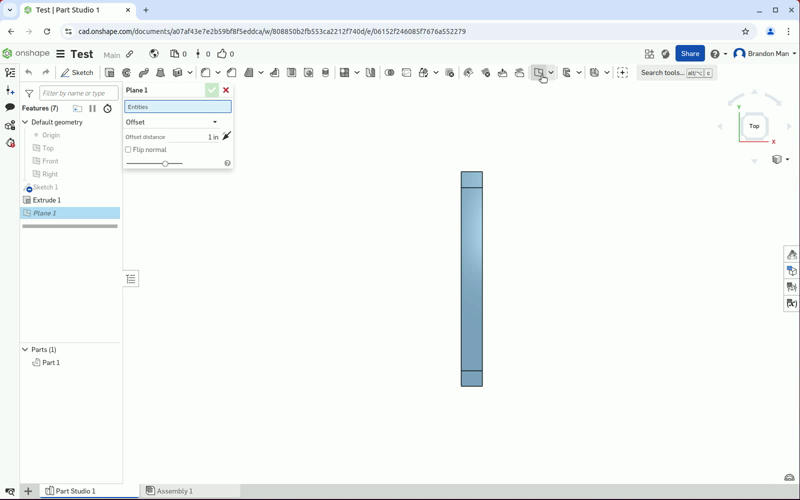
mouse_move(73, 150)
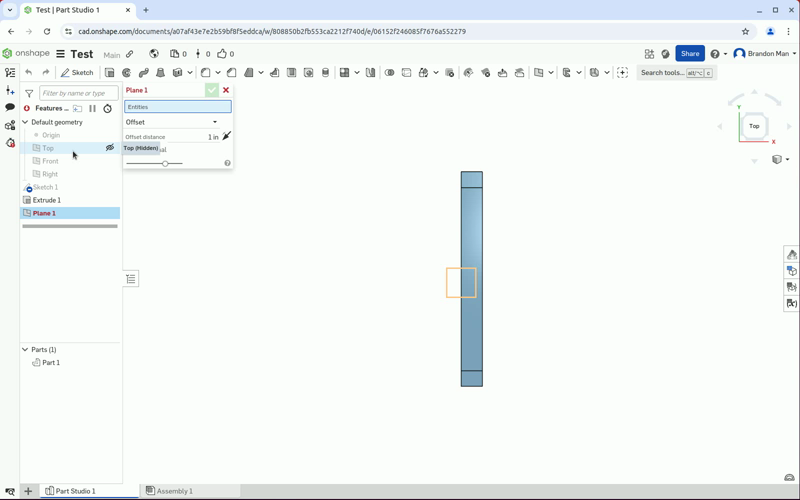
click(73, 150)
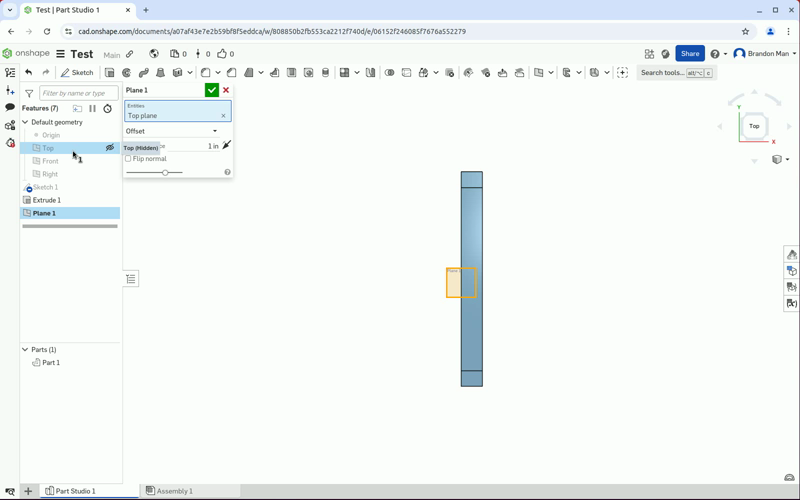
key(tab, 2)
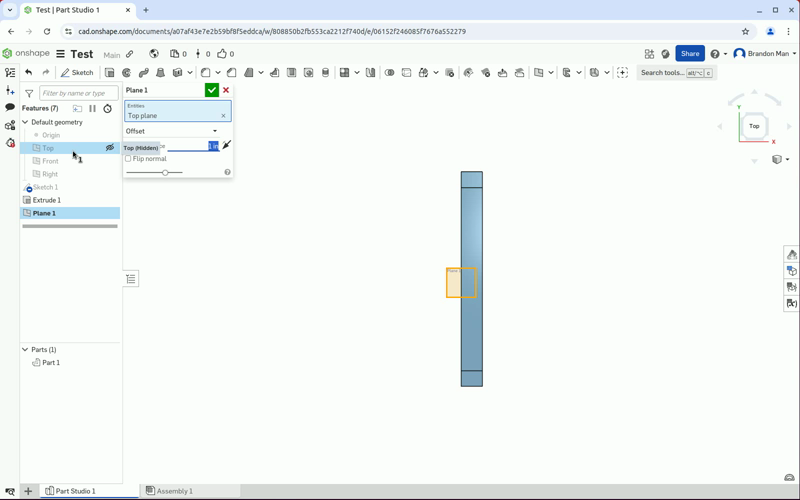
text(11.801)
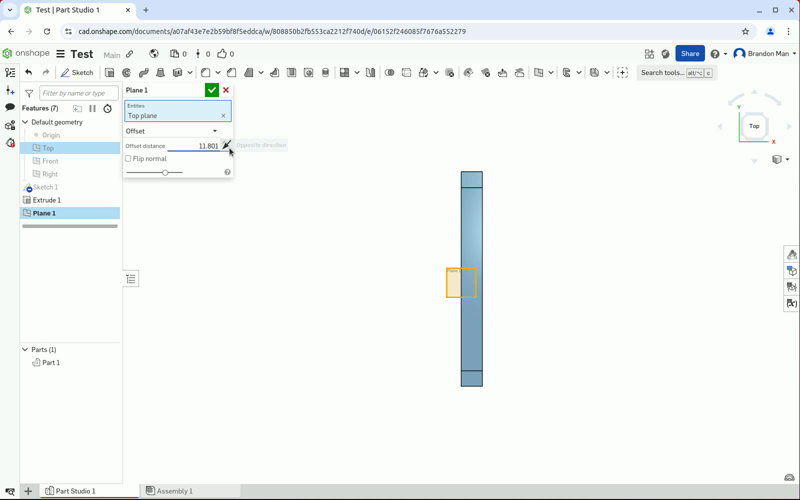
mouse_move(229, 147)
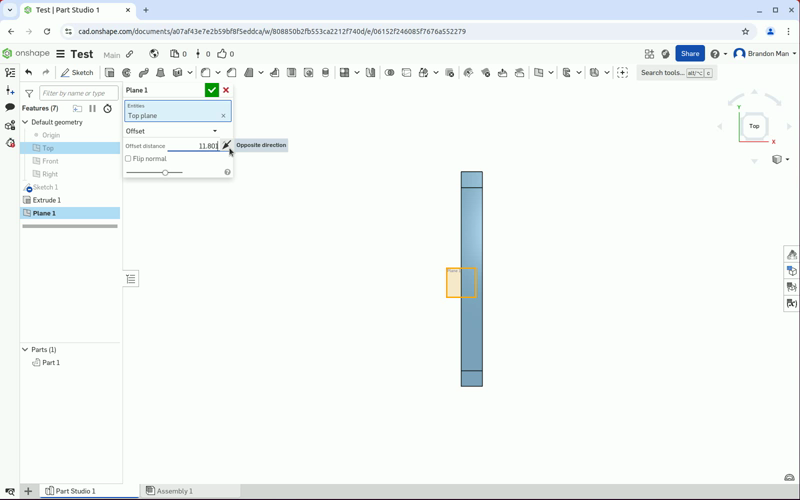
click(229, 147)
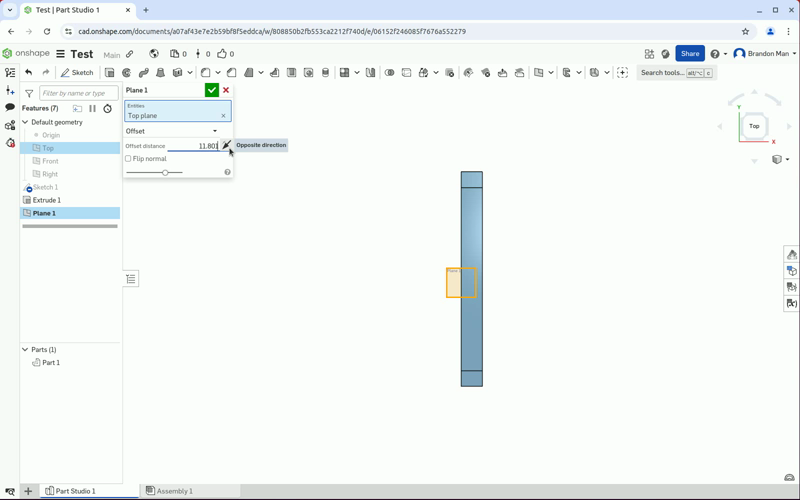
key(enter, 2)
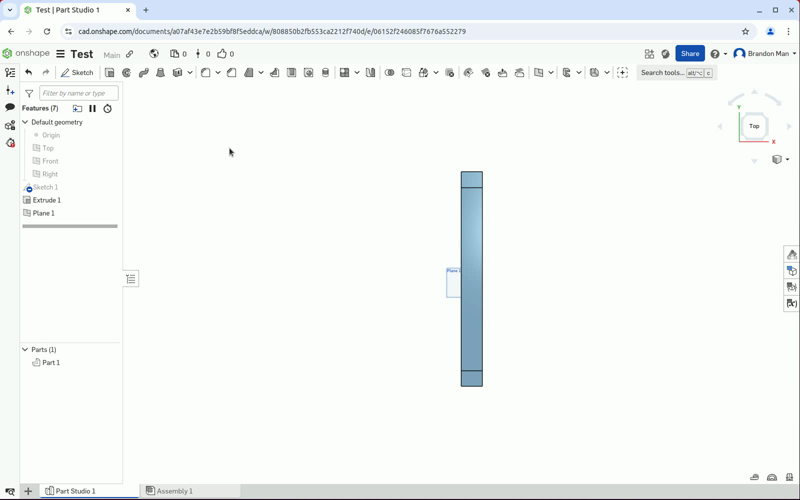
key(shift+s)
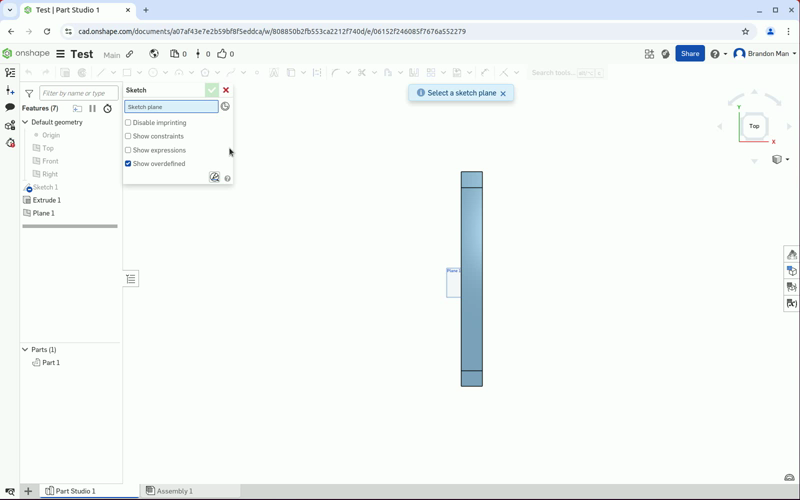
mouse_move(73, 215)
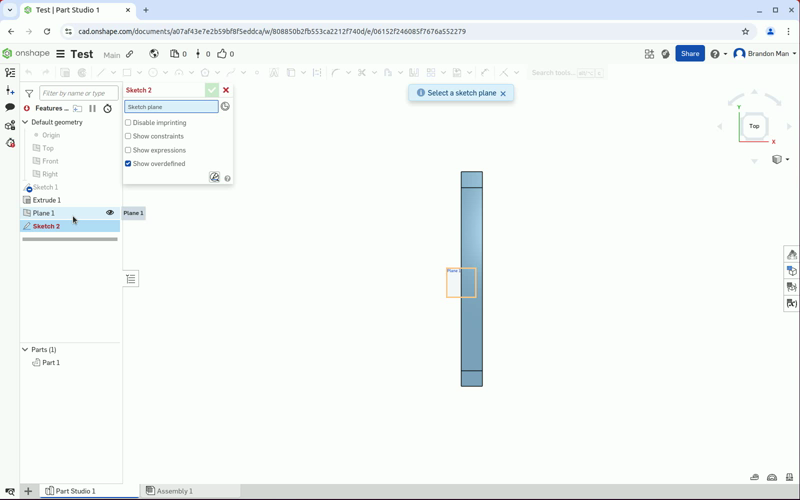
click(73, 215)
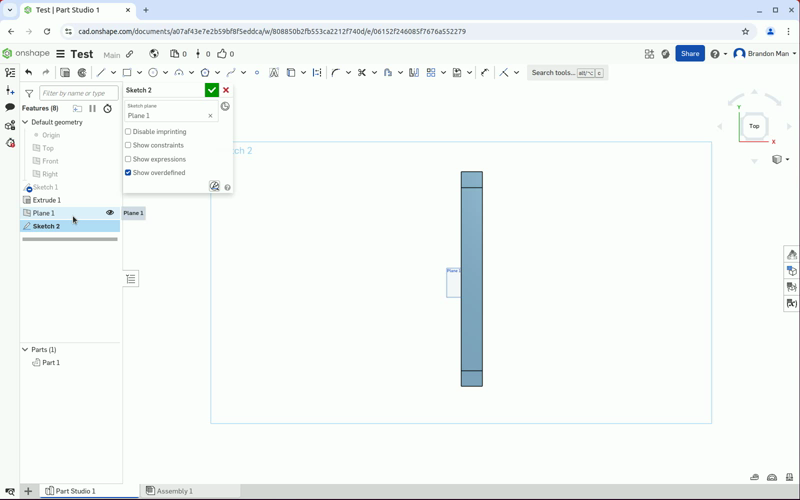
mouse_move(73, 352)
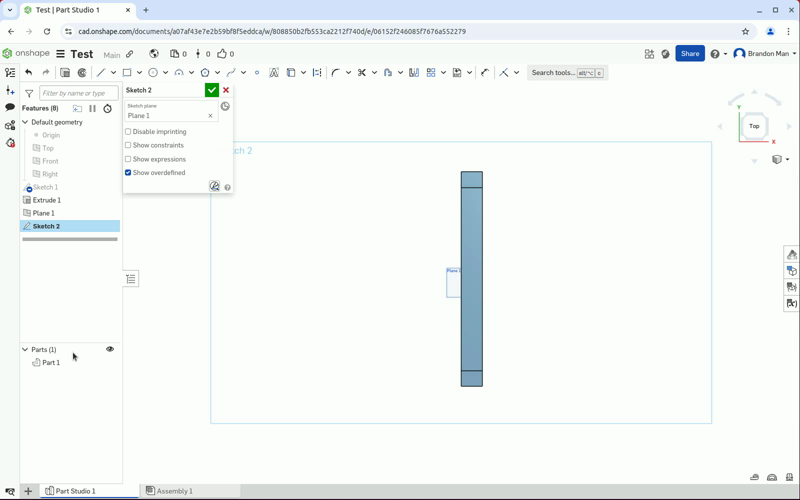
key(y)
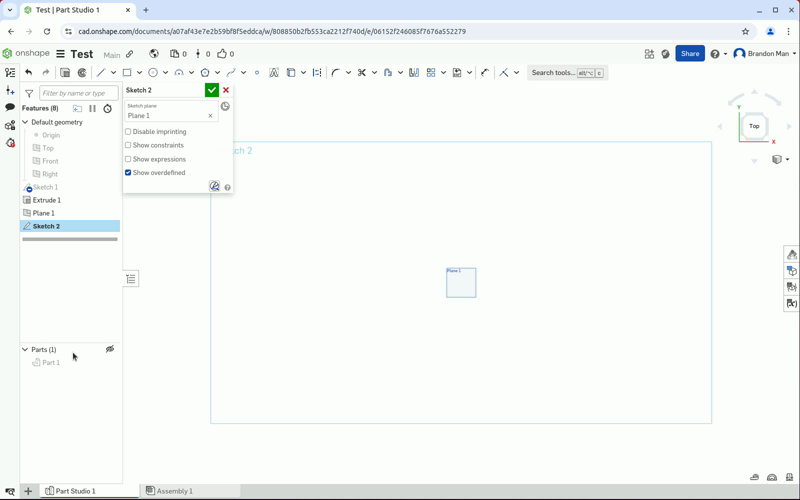
key(c)
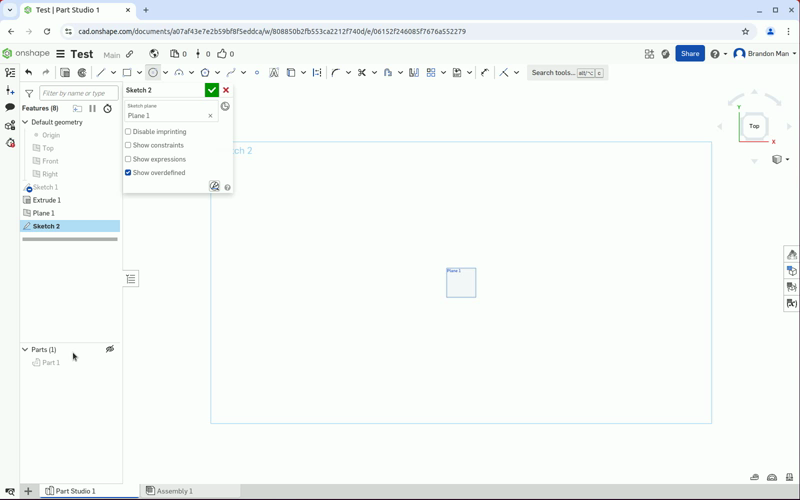
key_down(shift)
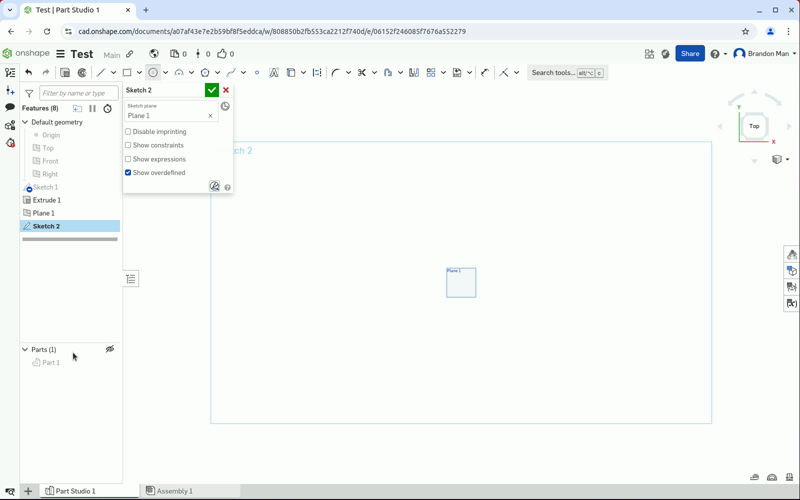
mouse_move(471, 178)
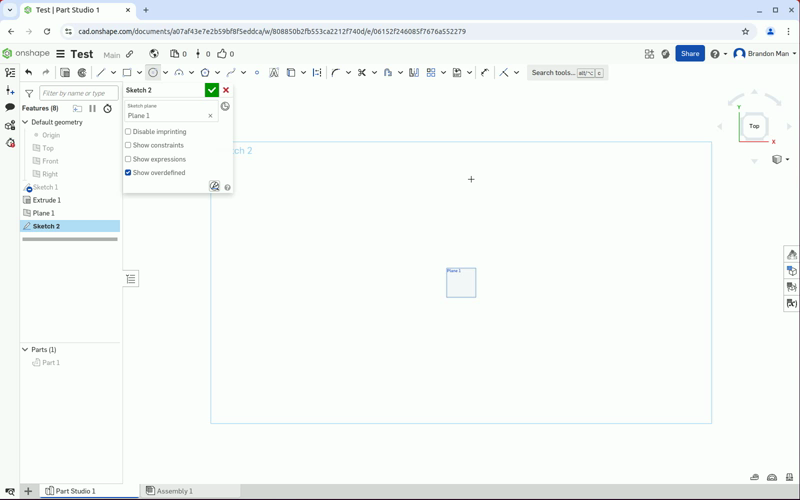
click(471, 178)
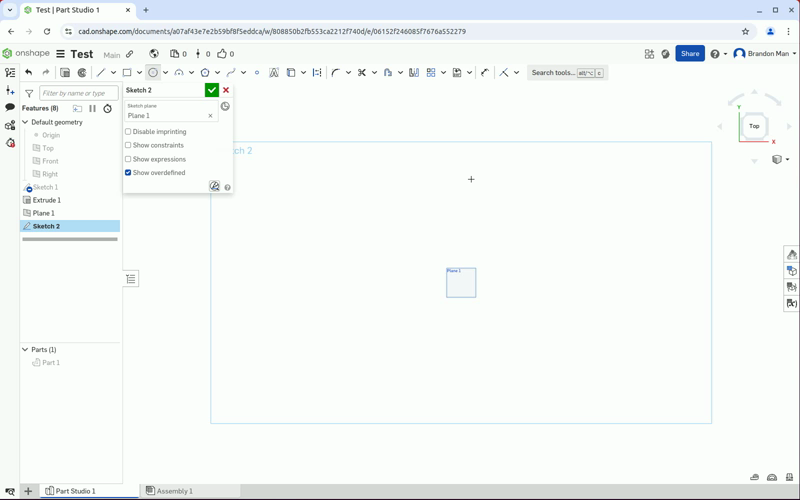
key_up(shift)
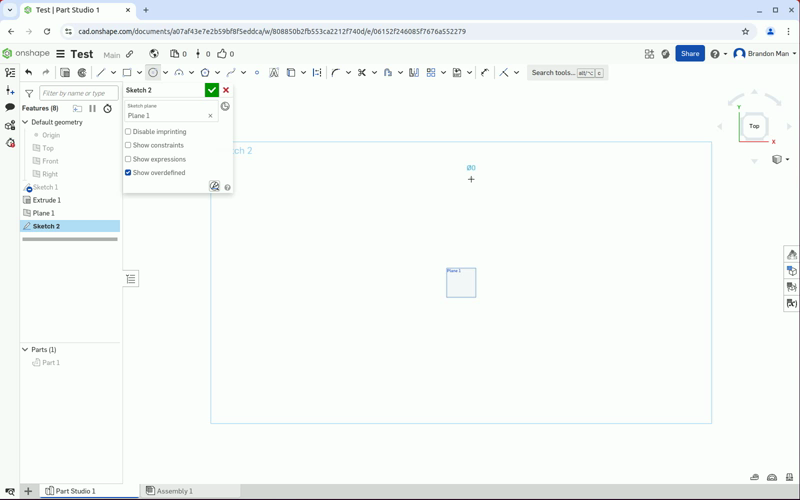
mouse_move(476, 178)
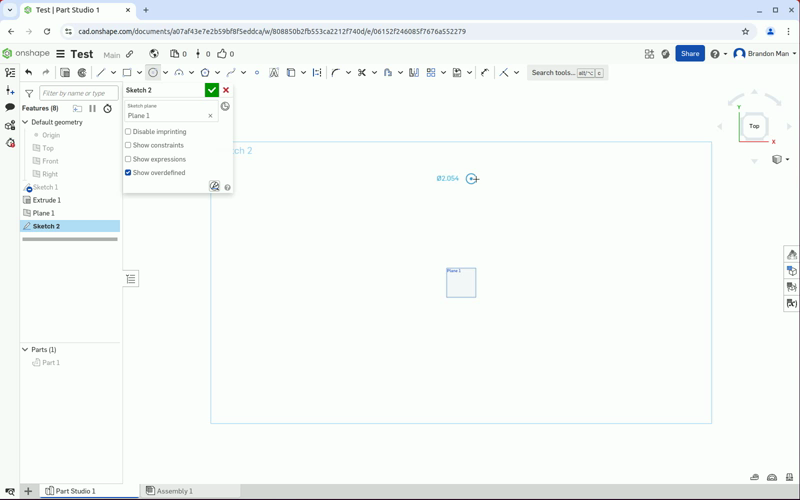
click(476, 178)
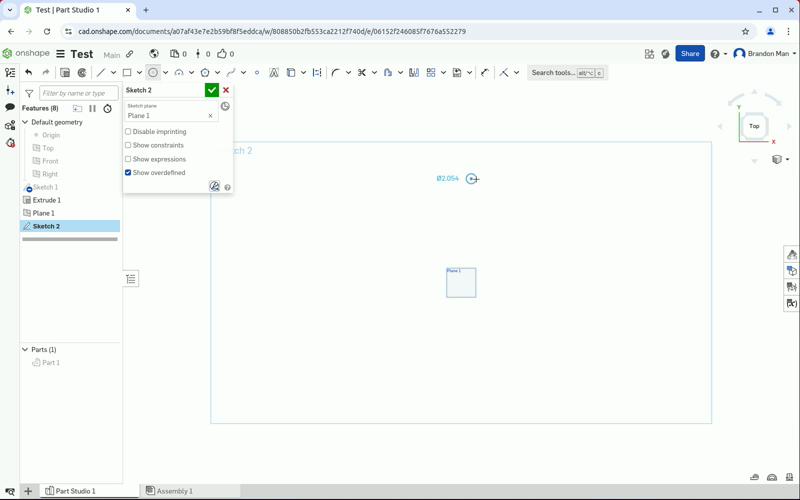
key(esc)
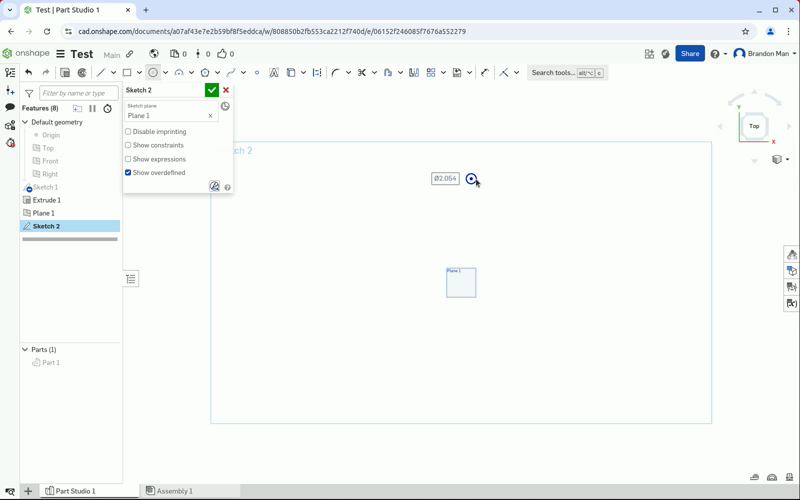
mouse_move(473, 180)
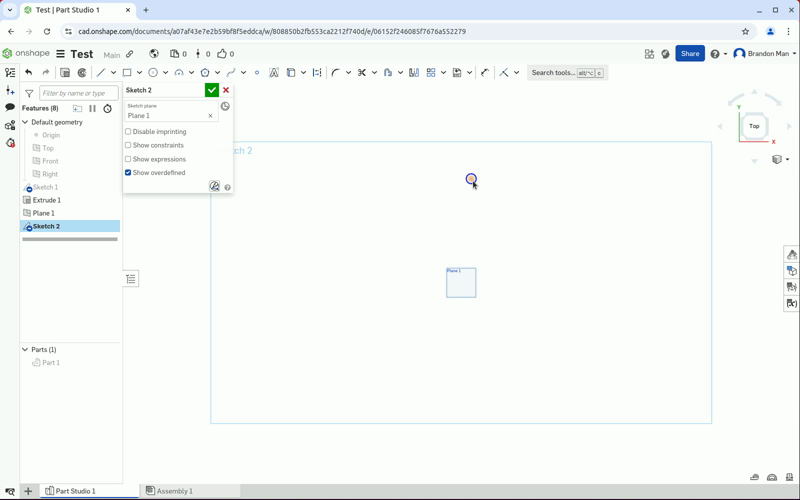
scroll(6)
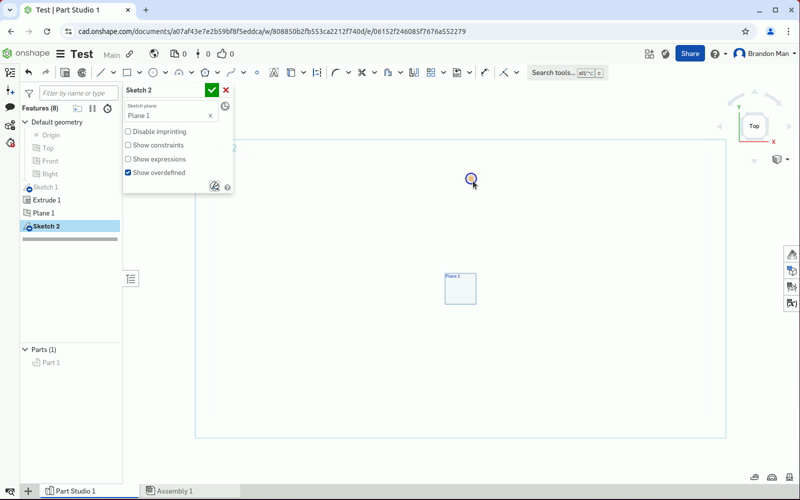
scroll(6)
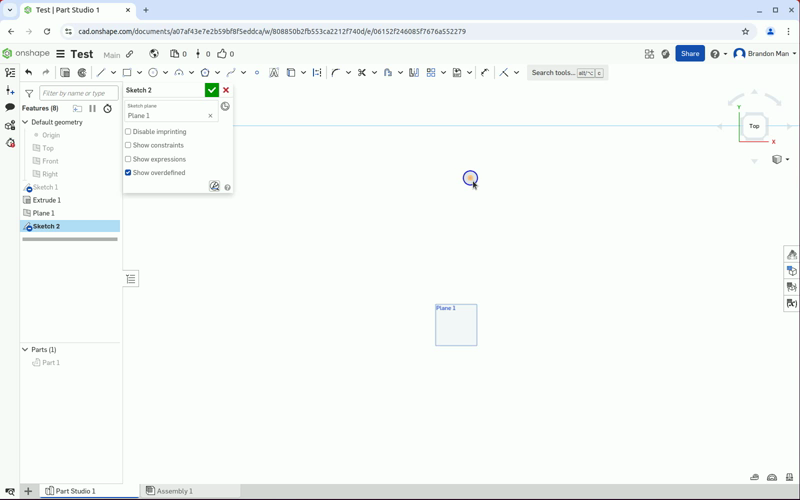
scroll(6)
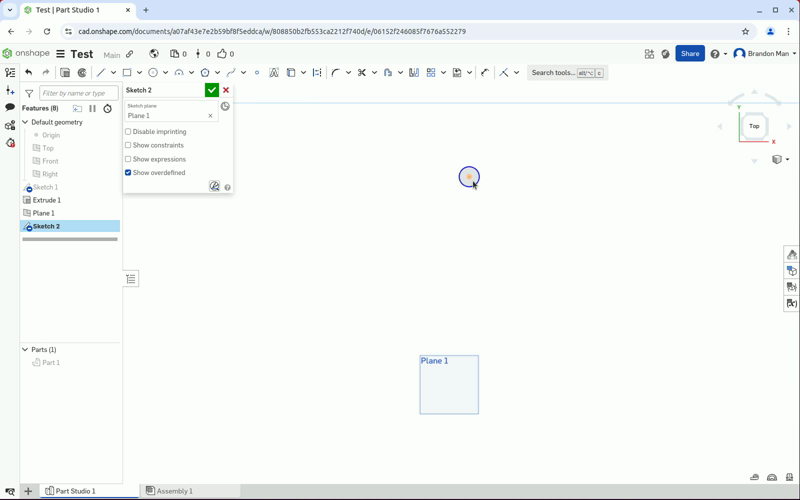
scroll(6)
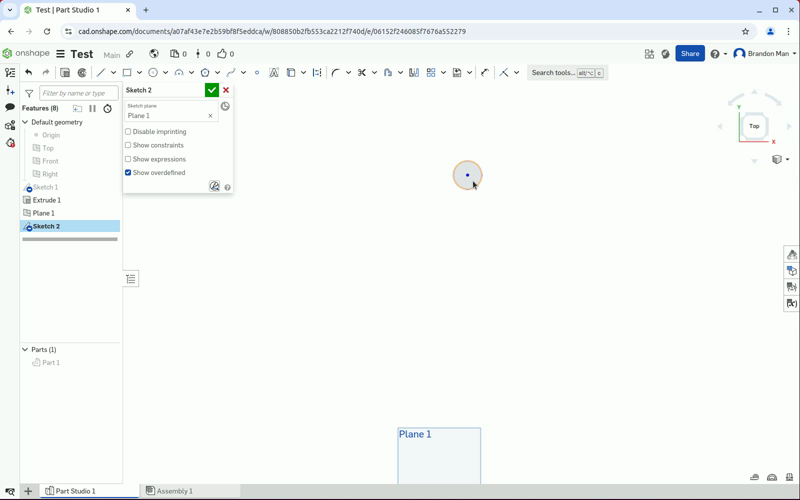
scroll(6)
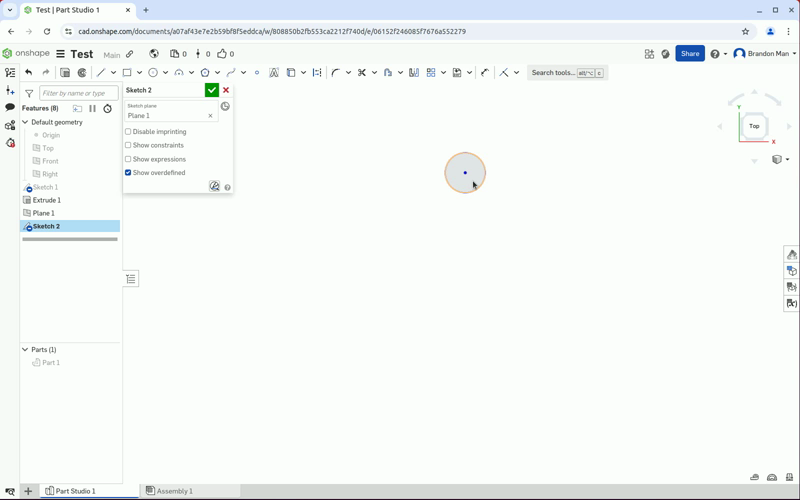
scroll(6)
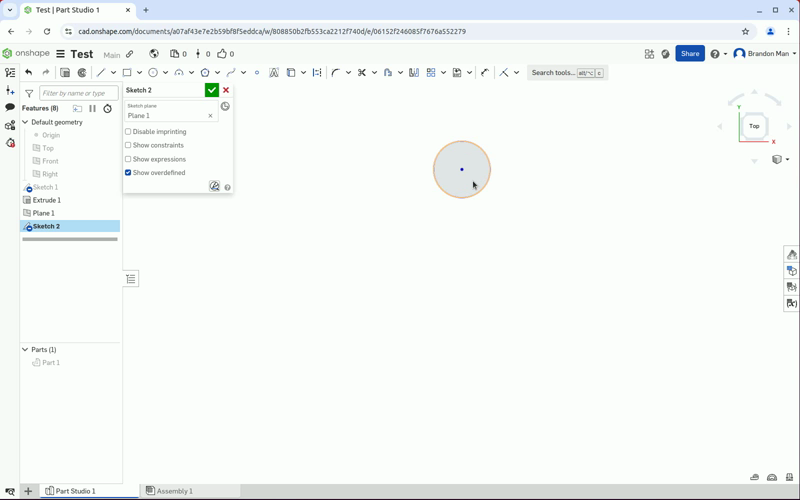
scroll(6)
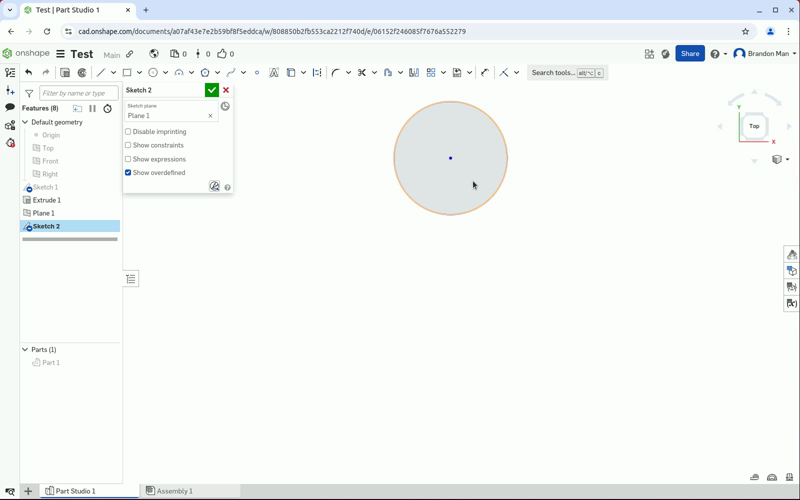
click(473, 180)
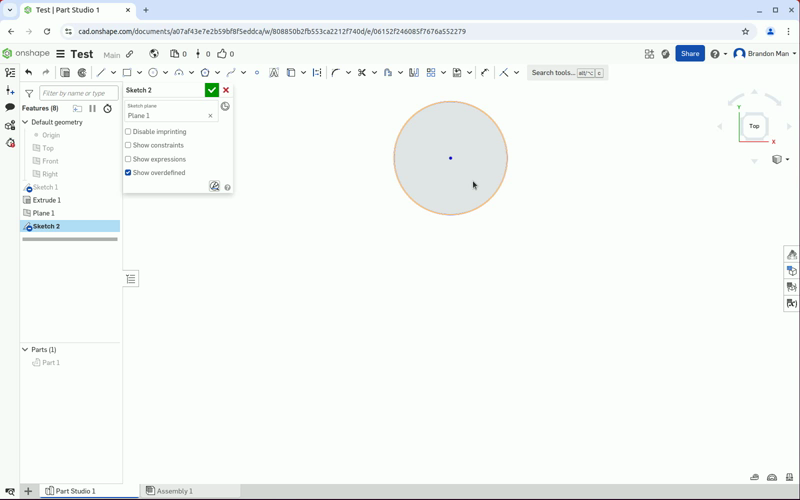
scroll(-6)
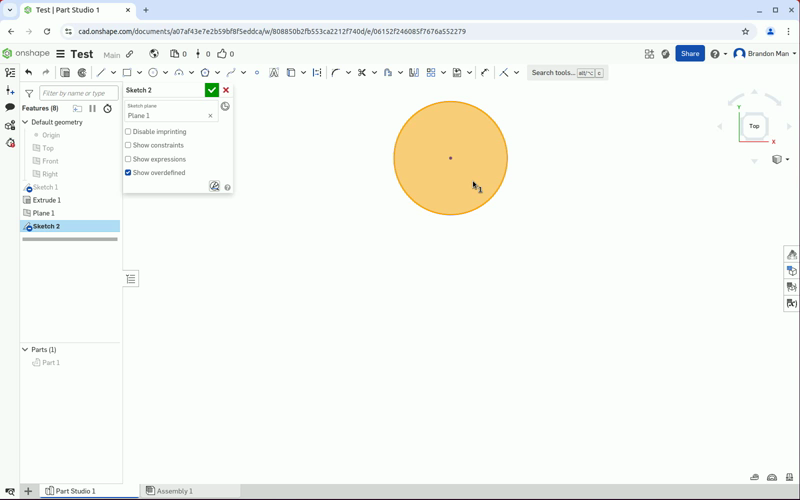
scroll(-6)
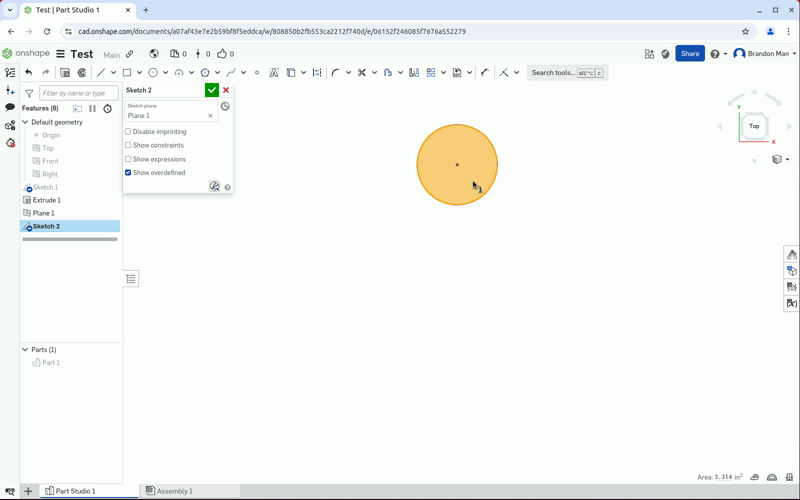
scroll(-6)
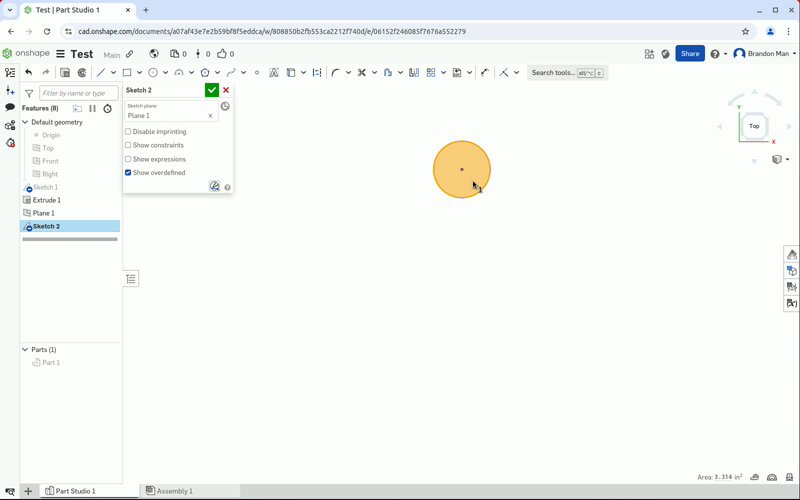
scroll(-6)
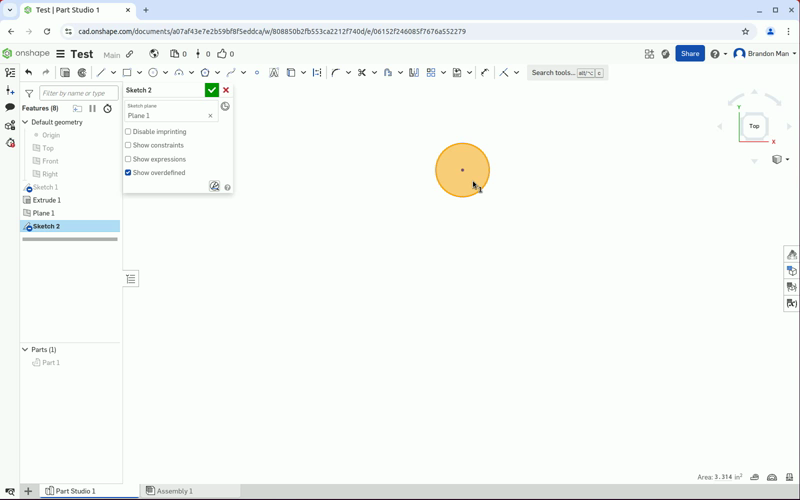
scroll(-6)
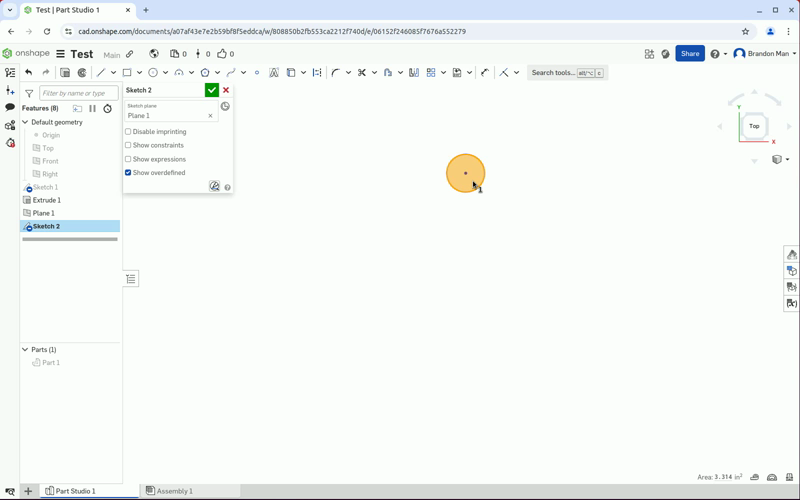
scroll(-6)
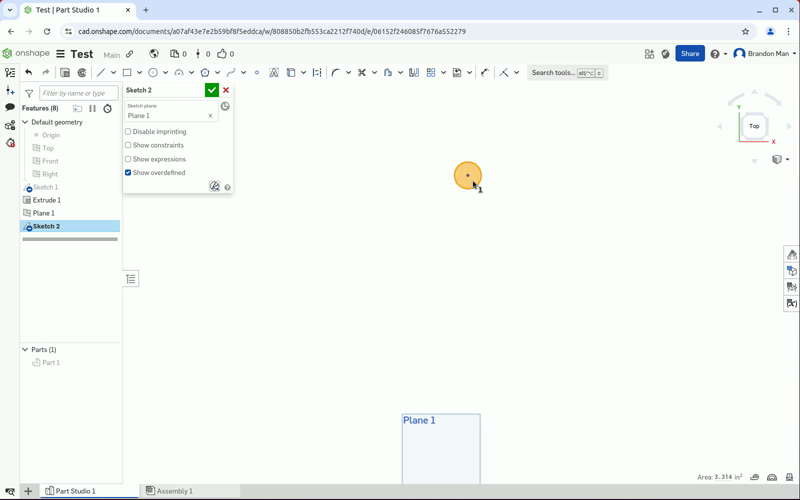
scroll(-6)
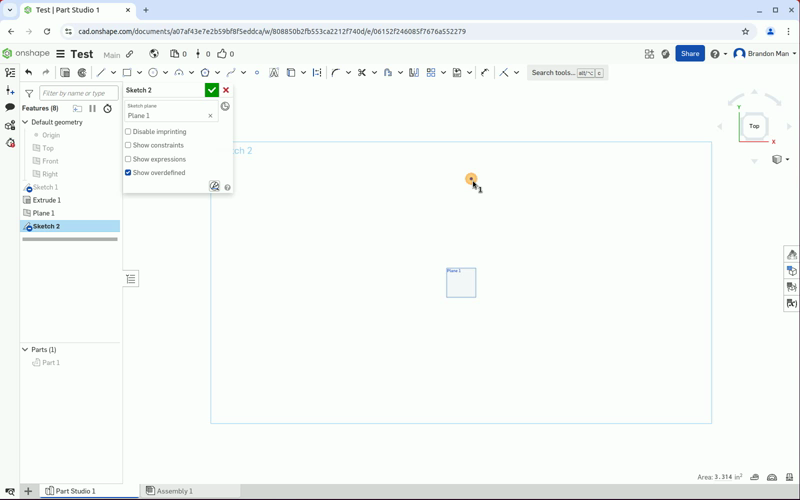
mouse_move(73, 352)
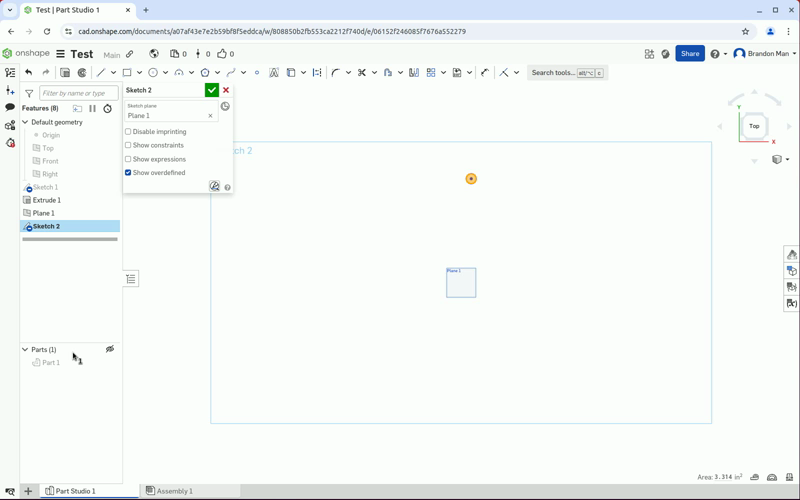
key(shift+y)
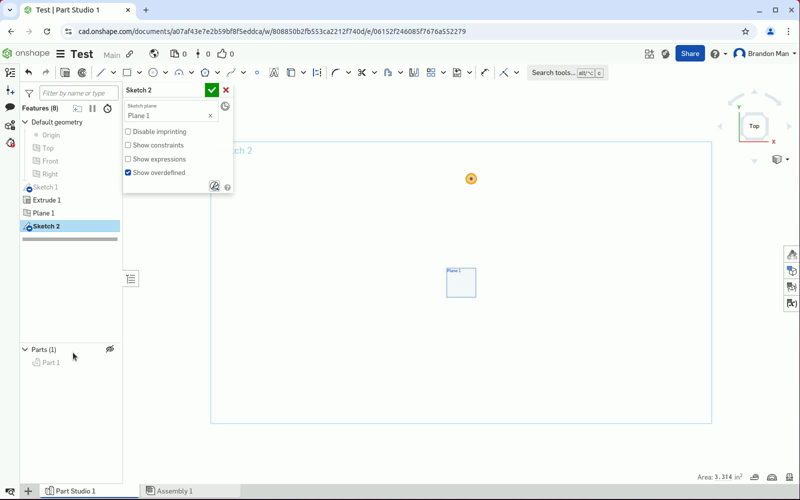
key(shift+e)
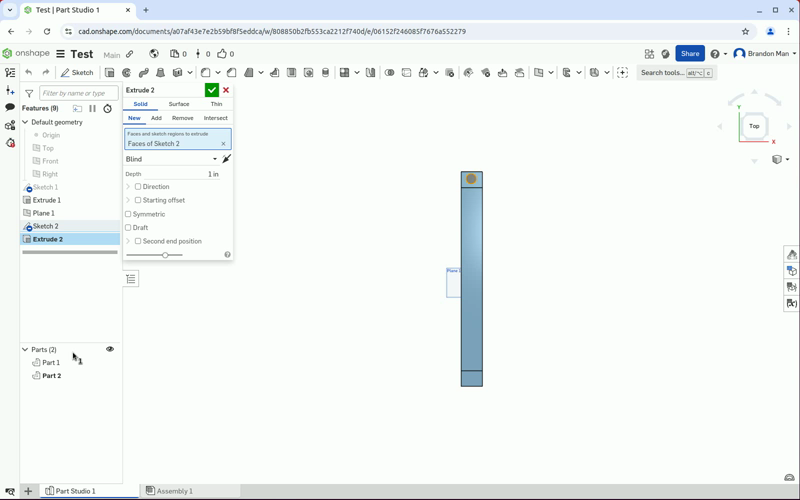
mouse_move(143, 106)
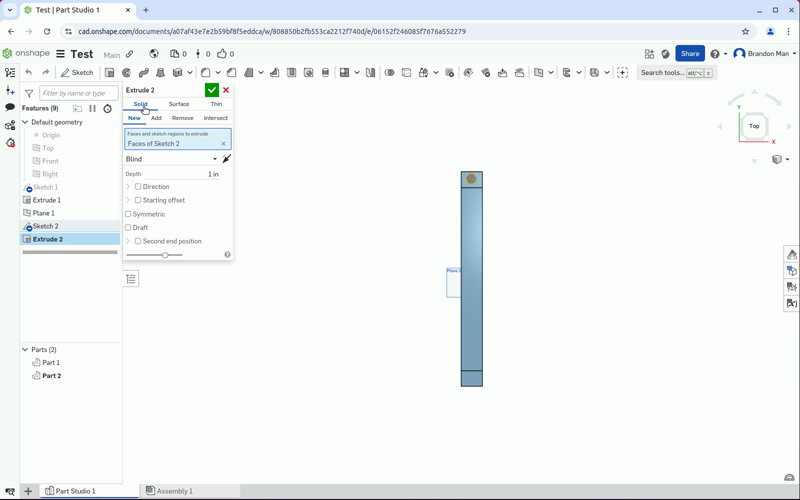
click(143, 106)
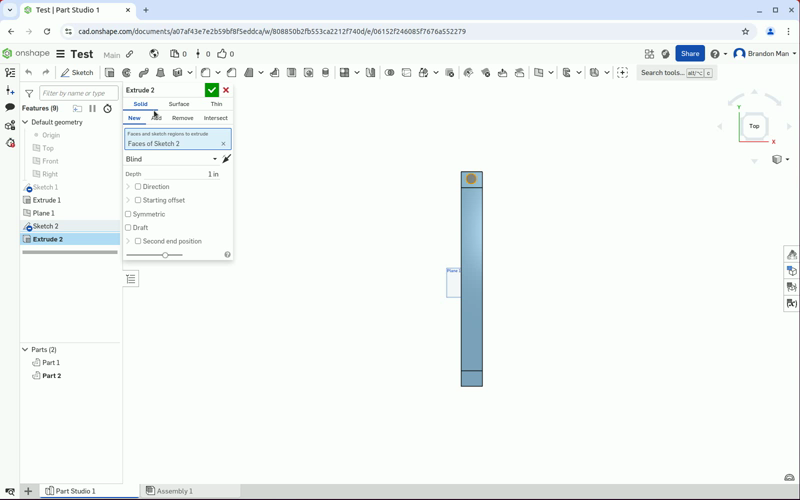
mouse_move(186, 120)
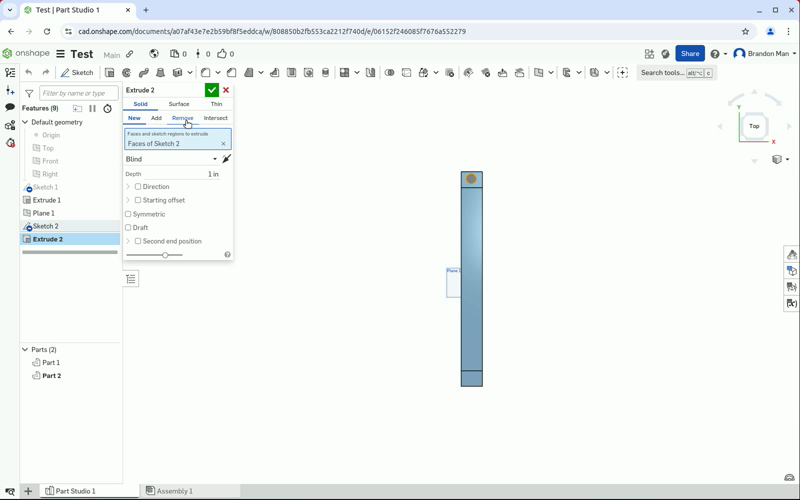
click(186, 120)
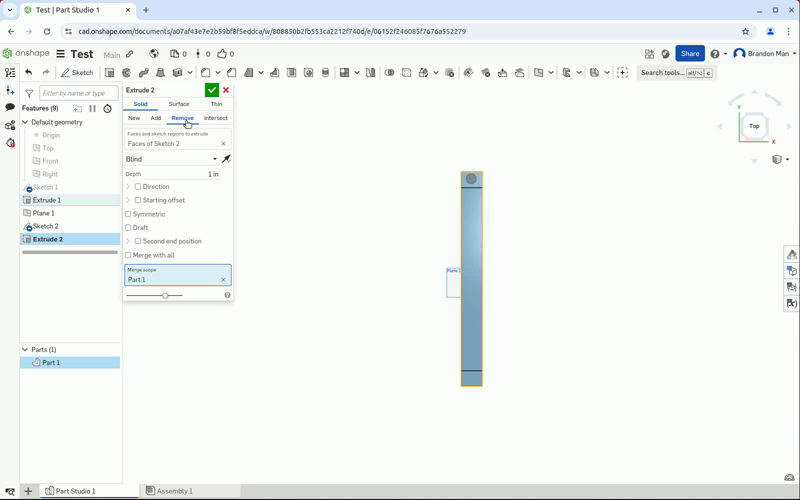
key(tab, 4)
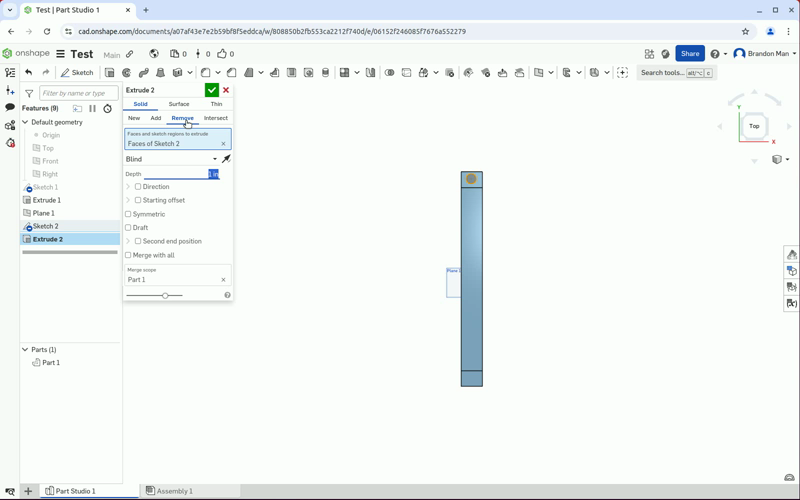
text(10.832)
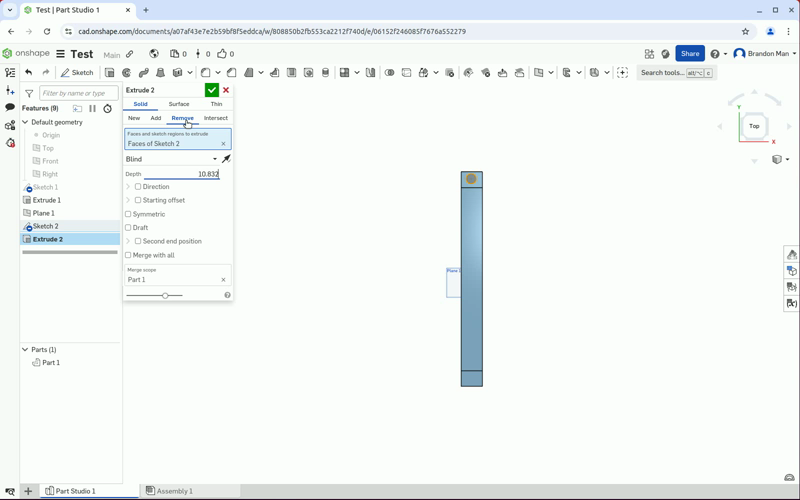
key(tab, 6)
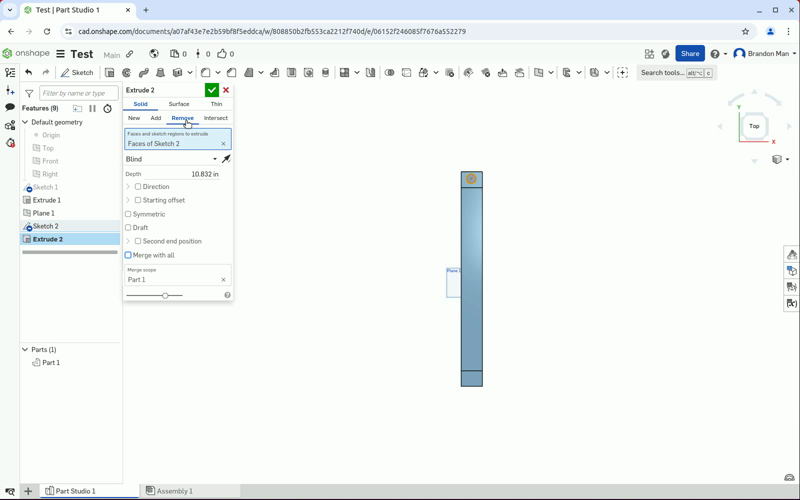
key(space)
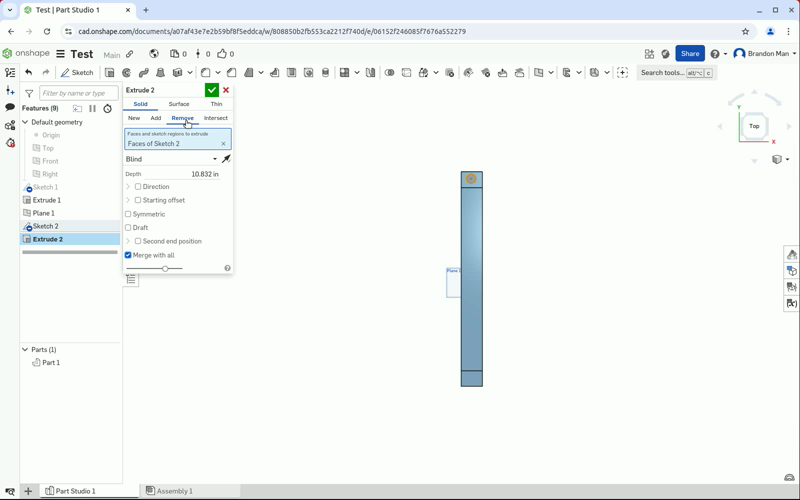
key(enter)
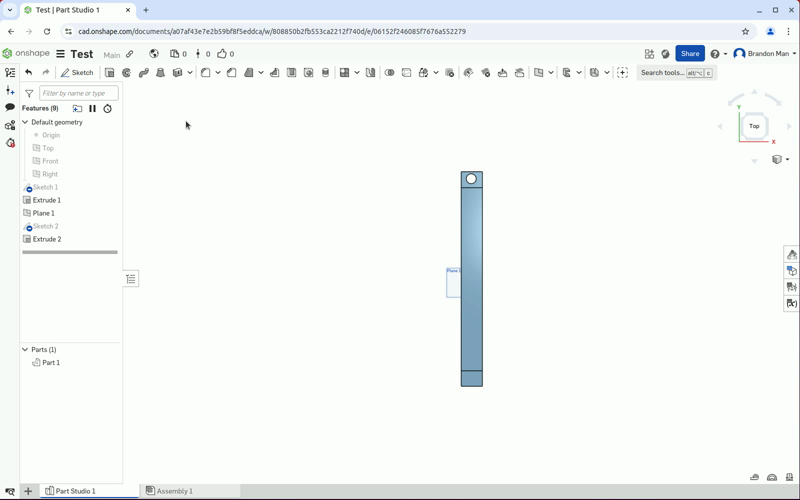
key(shift+h)
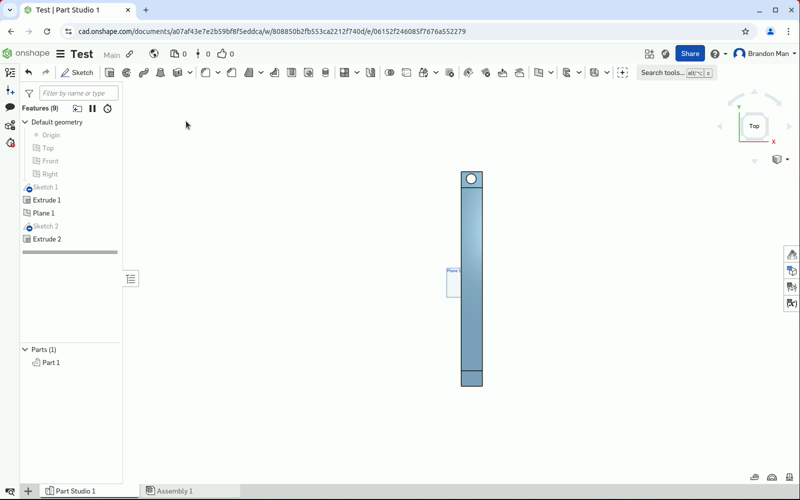
key(shift+h)
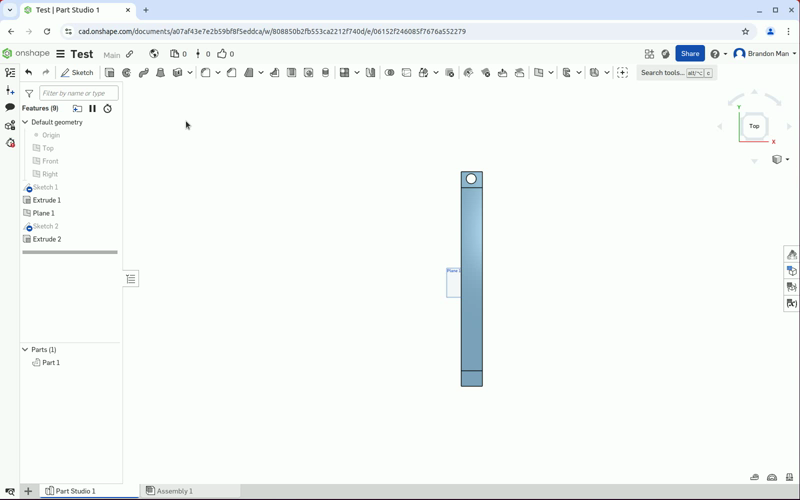
mouse_move(73, 189)
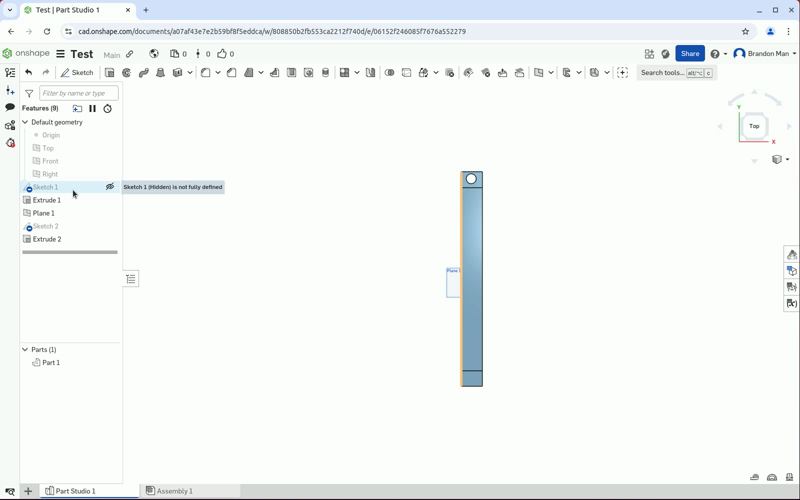
click(73, 189)
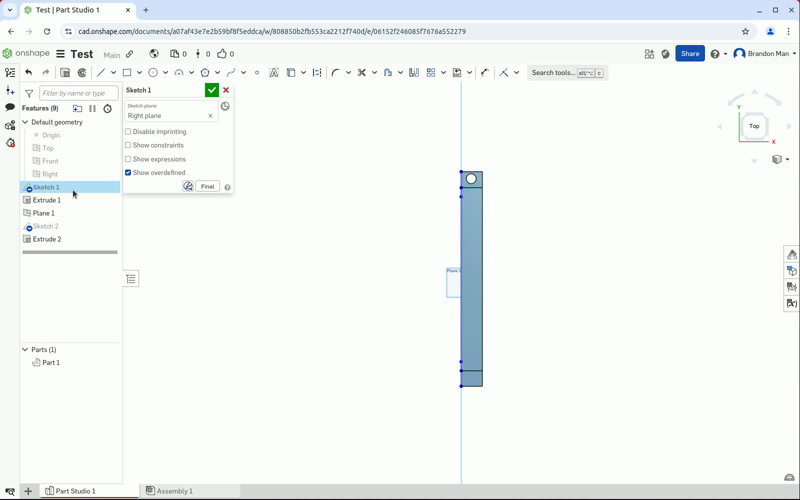
mouse_move(229, 92)
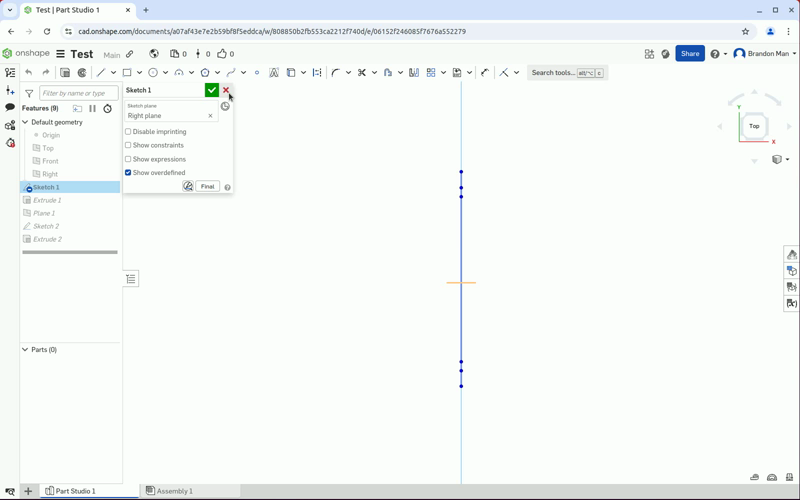
click(229, 92)
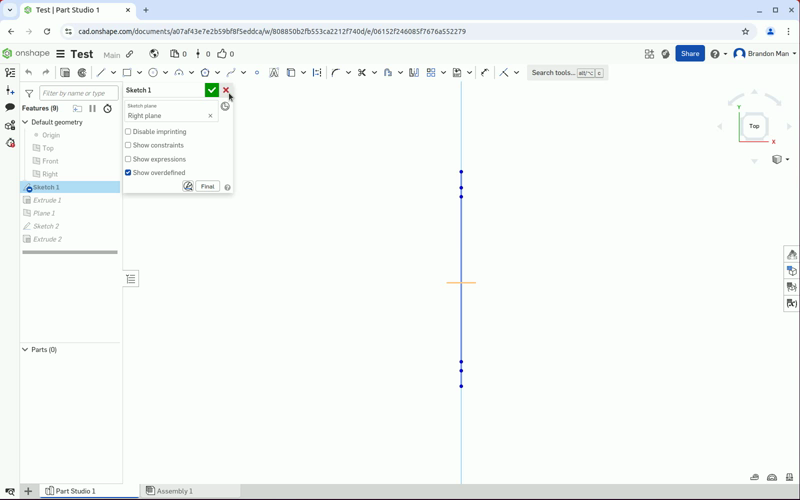
key(shift+s)
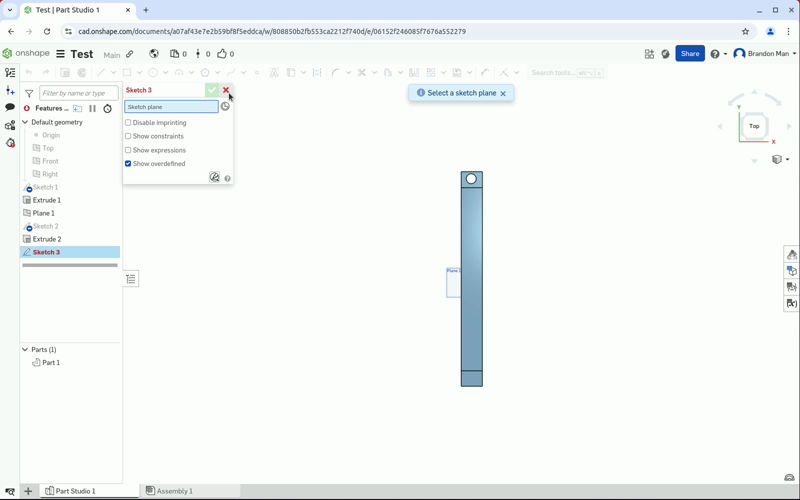
mouse_move(73, 215)
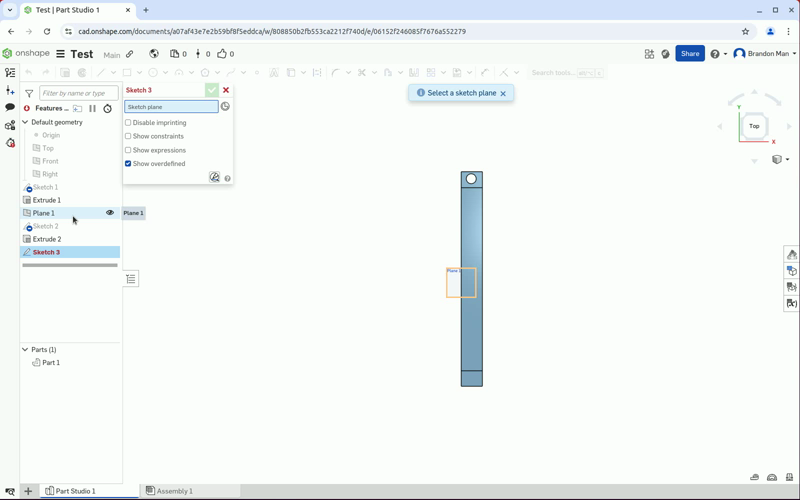
click(73, 215)
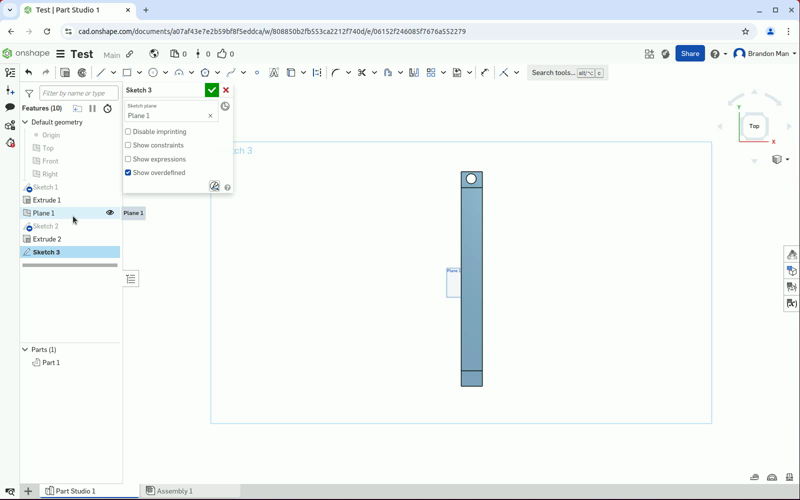
mouse_move(73, 352)
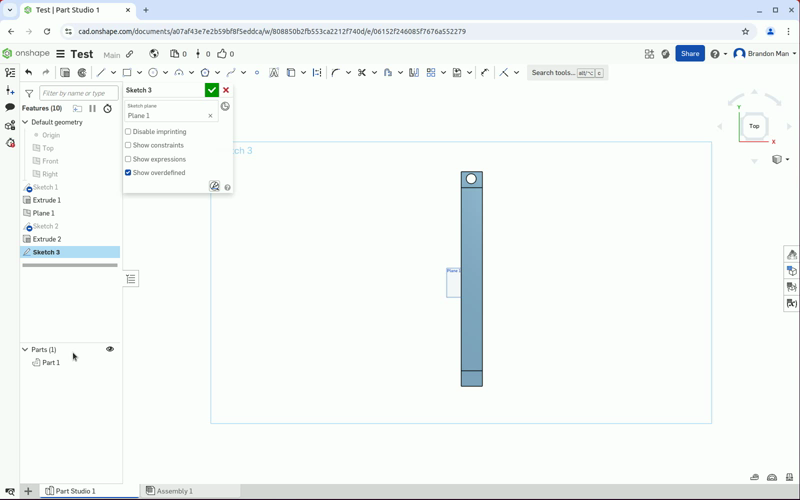
key(y)
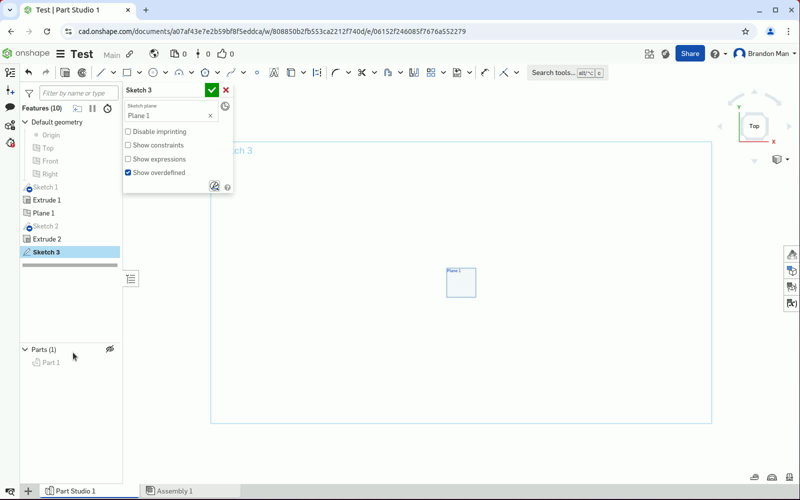
key(c)
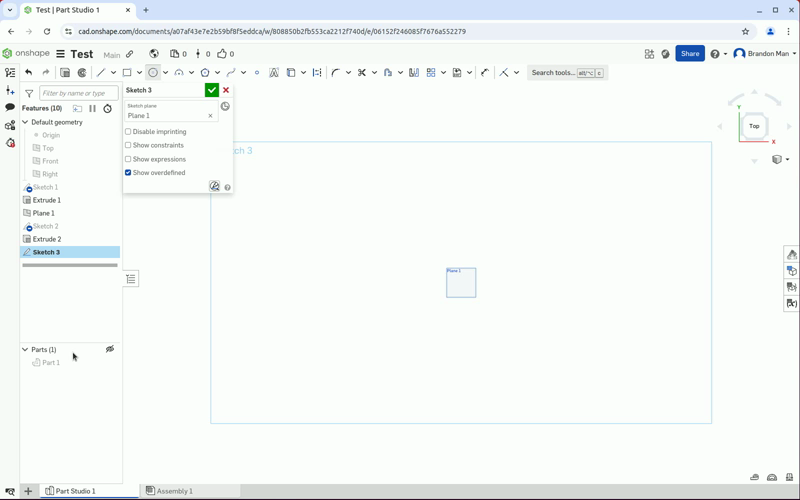
key_down(shift)
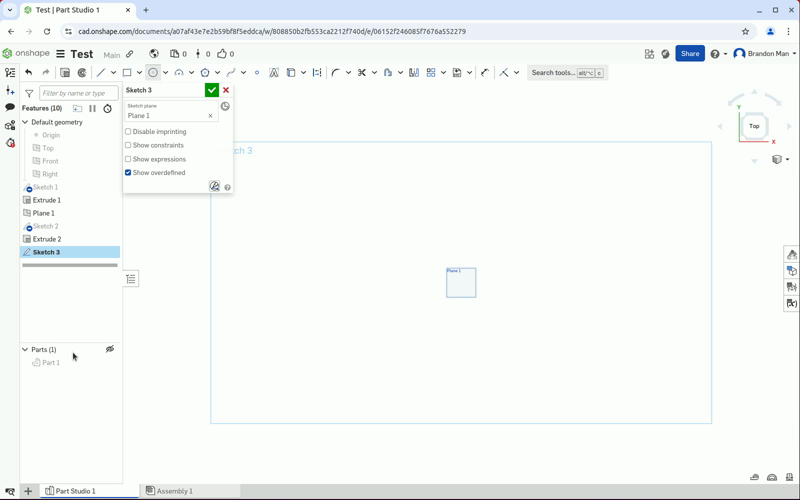
mouse_move(471, 378)
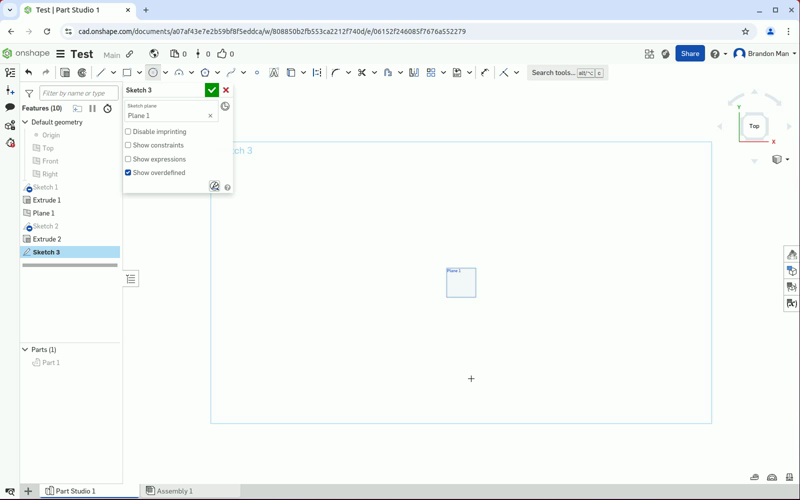
click(471, 378)
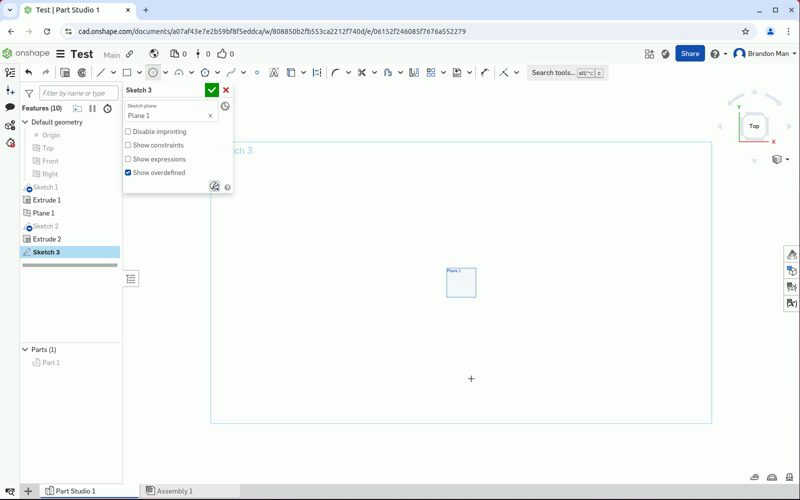
key_up(shift)
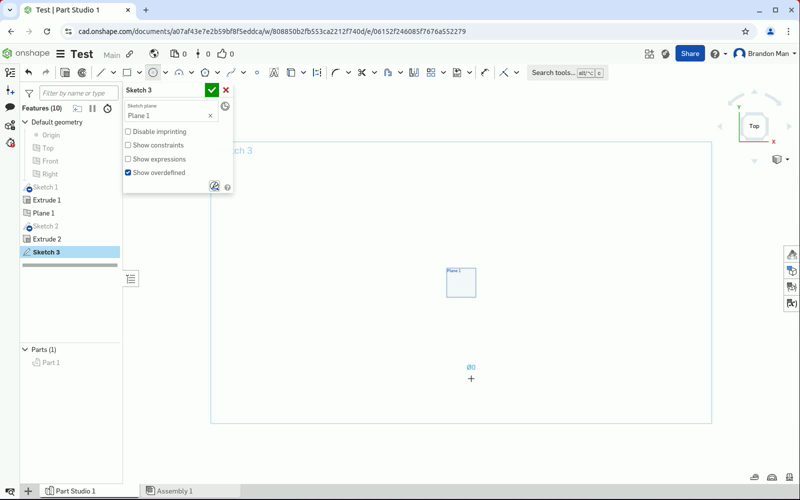
mouse_move(476, 378)
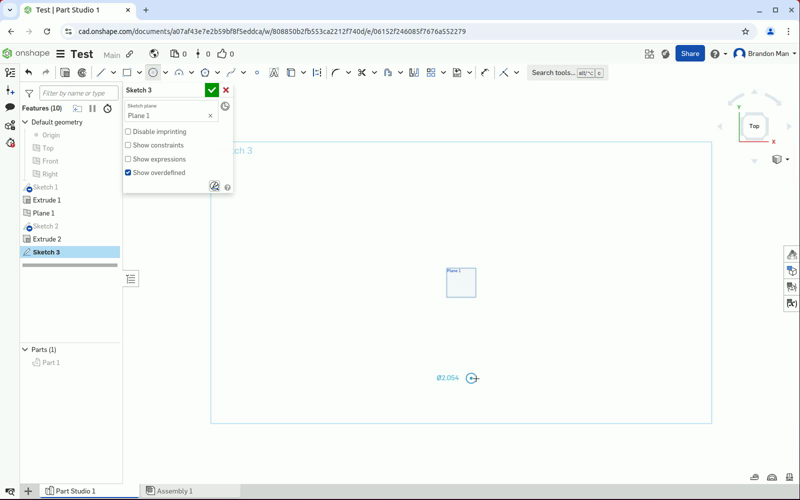
click(476, 378)
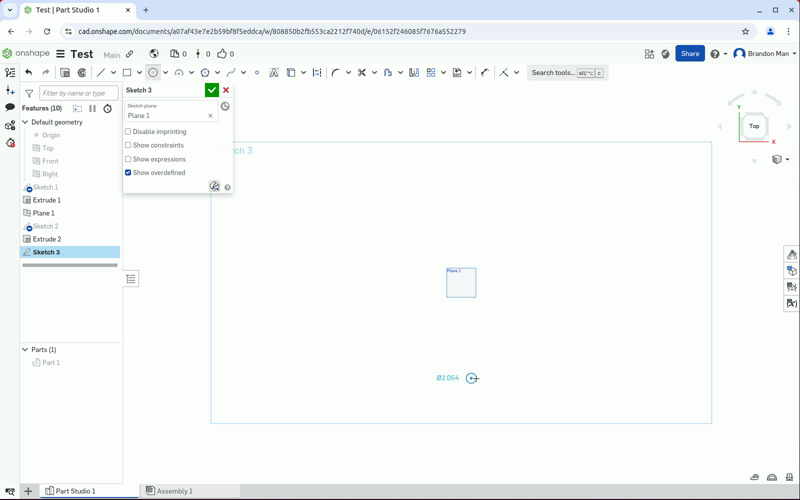
key(esc)
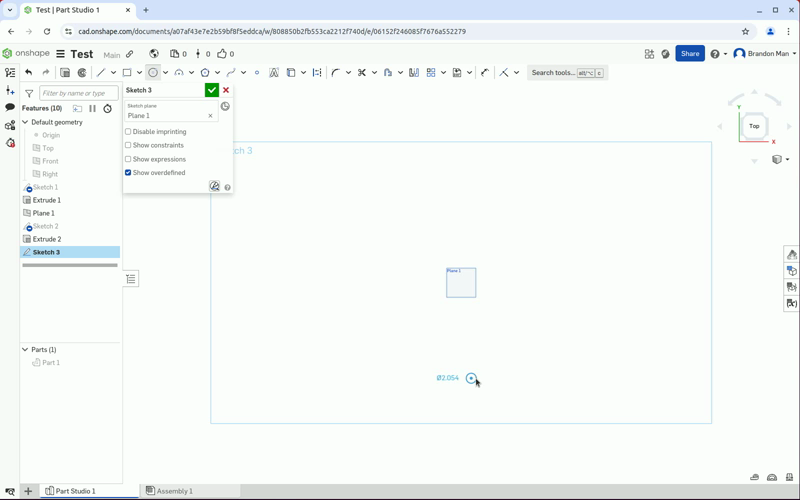
mouse_move(470, 376)
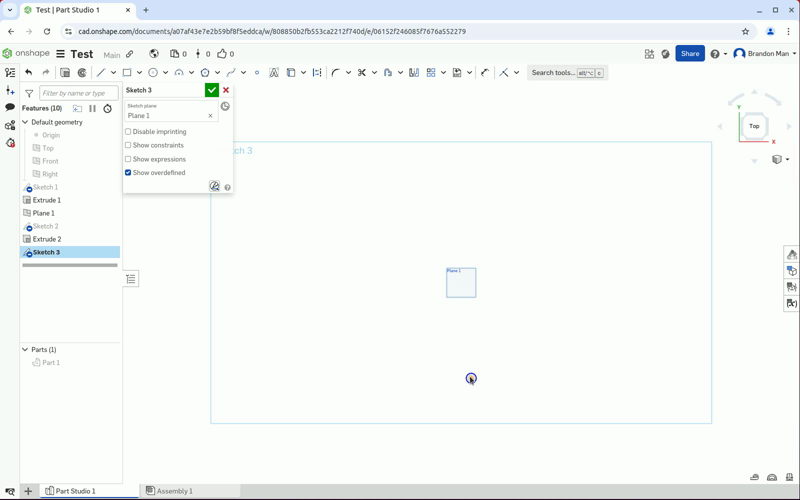
scroll(6)
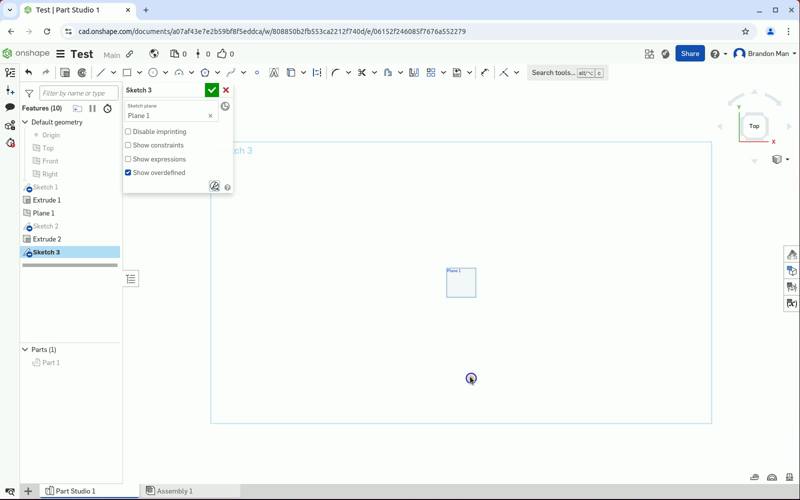
scroll(6)
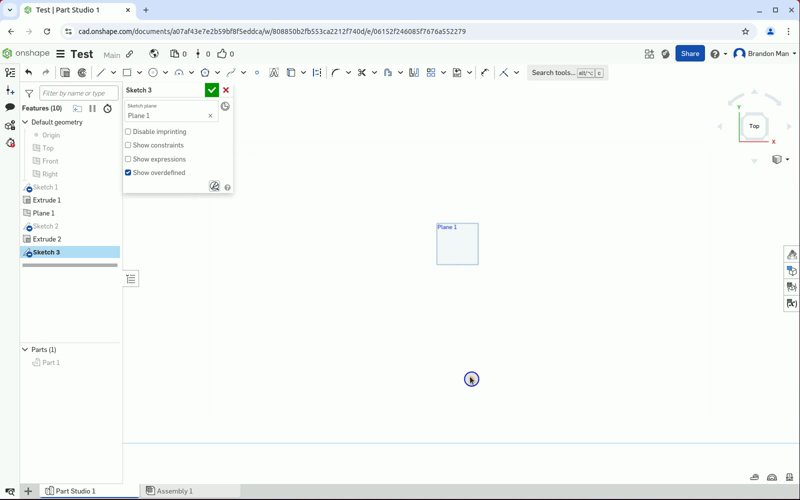
scroll(6)
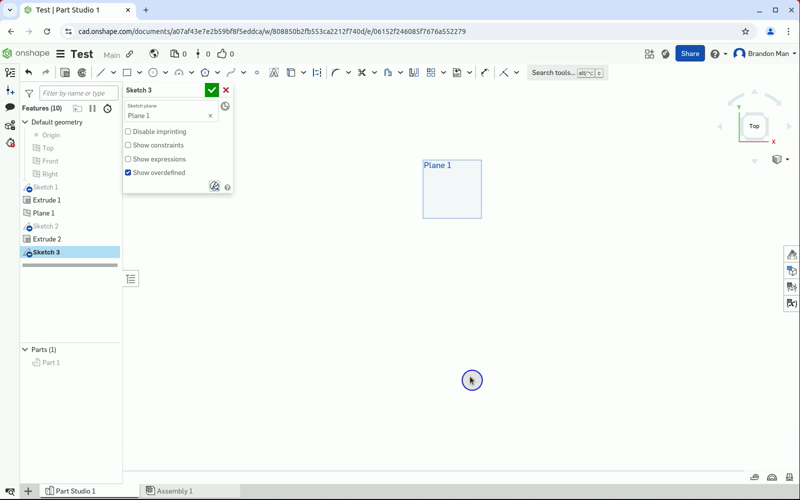
scroll(6)
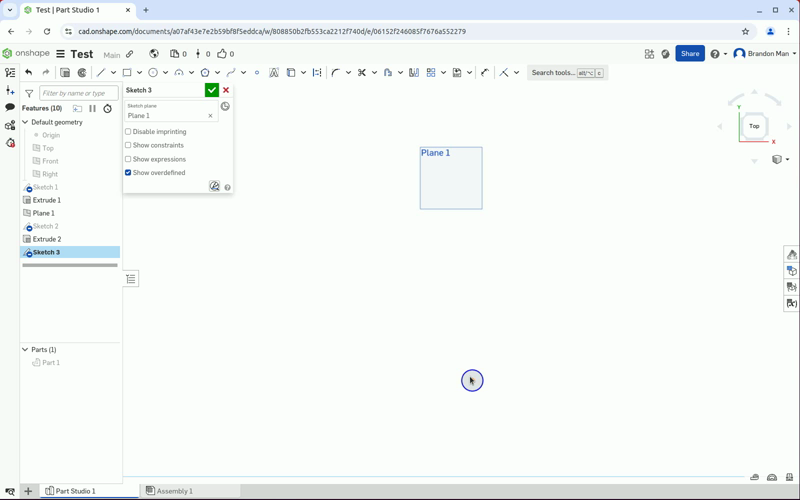
scroll(6)
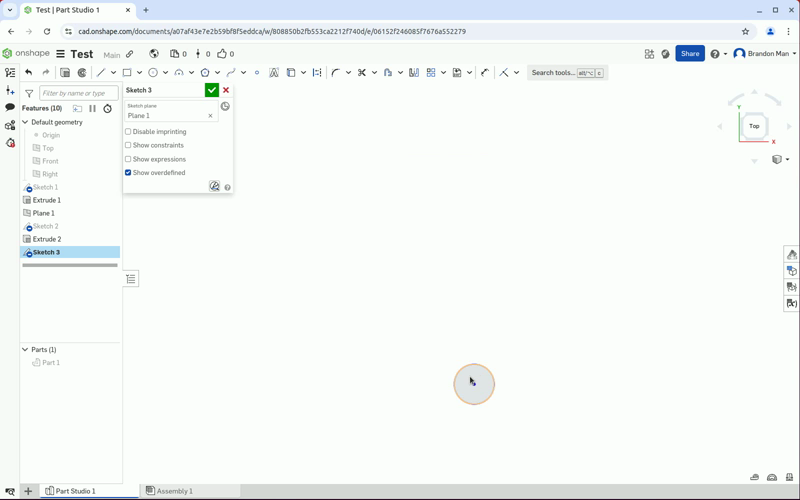
scroll(6)
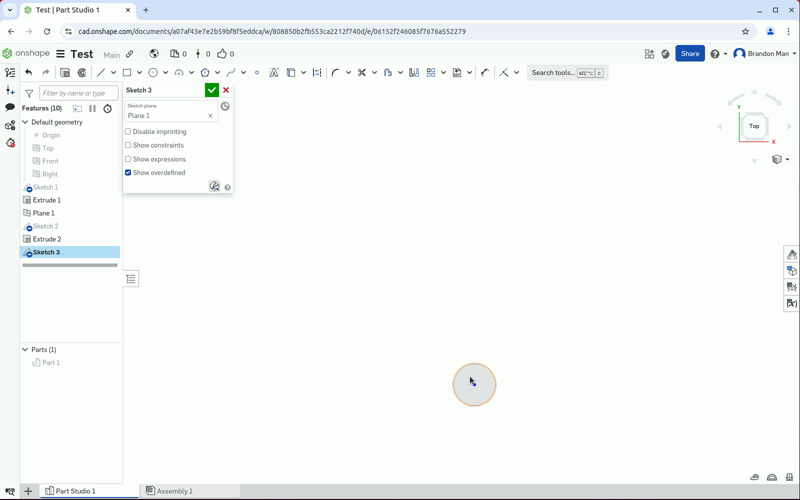
scroll(6)
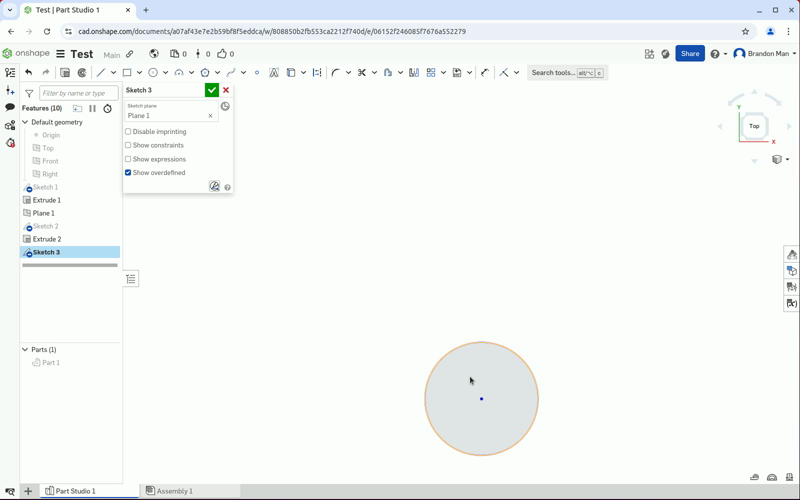
click(470, 376)
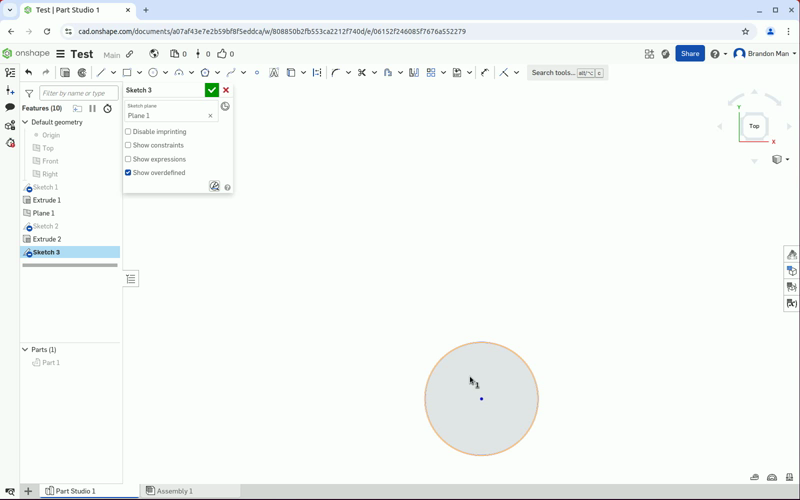
scroll(-6)
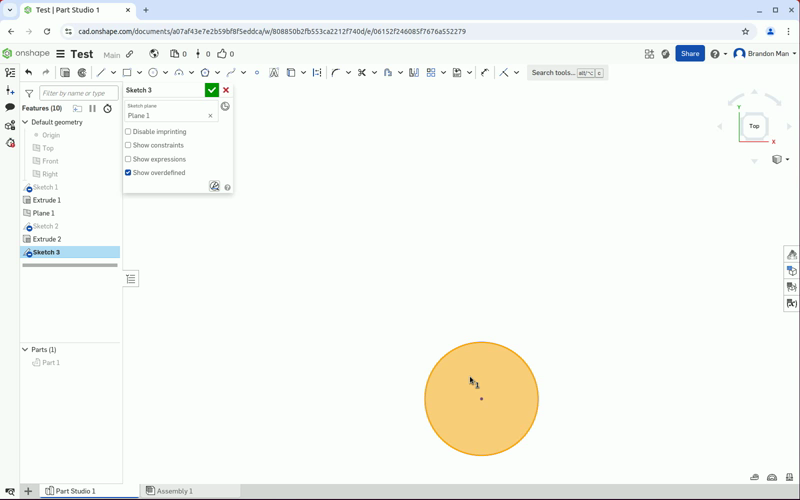
scroll(-6)
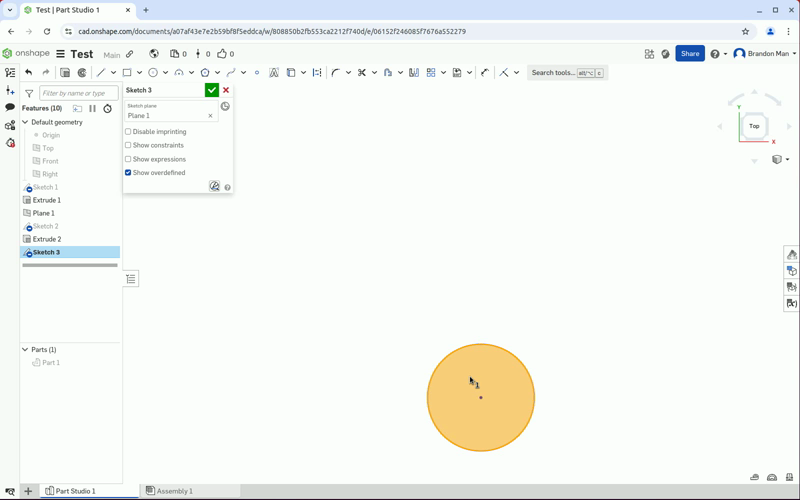
scroll(-6)
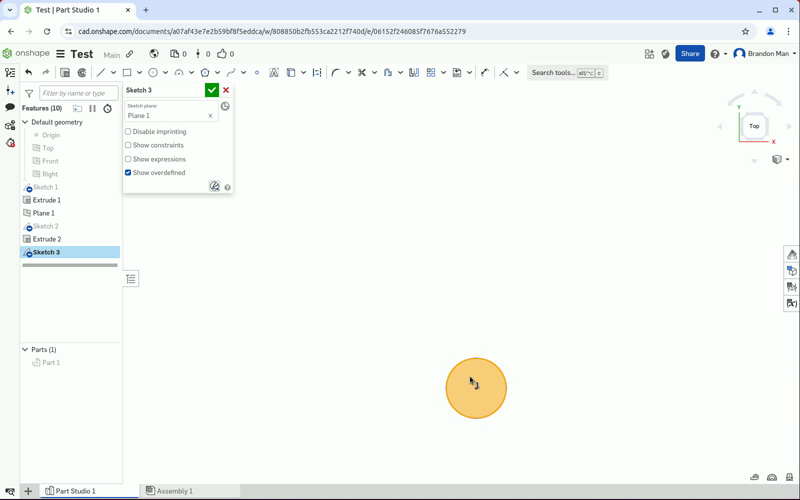
scroll(-6)
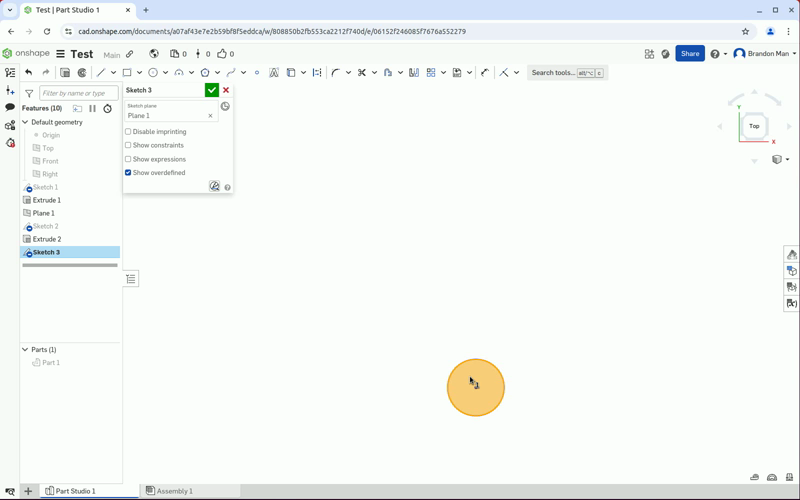
scroll(-6)
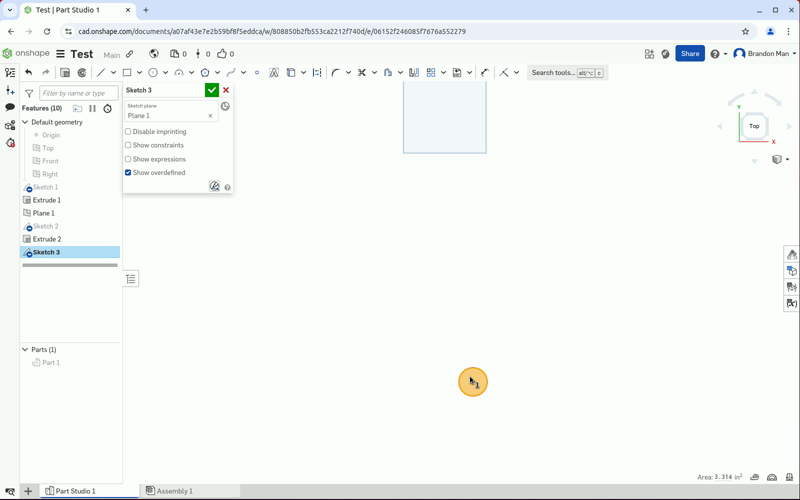
scroll(-6)
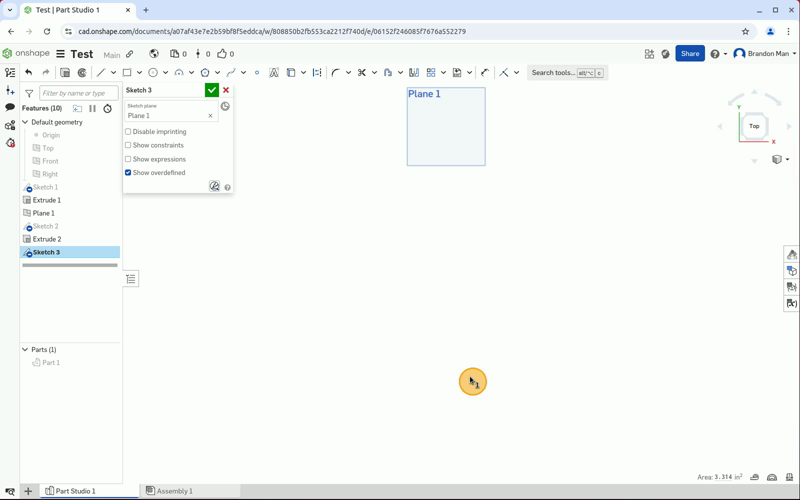
scroll(-6)
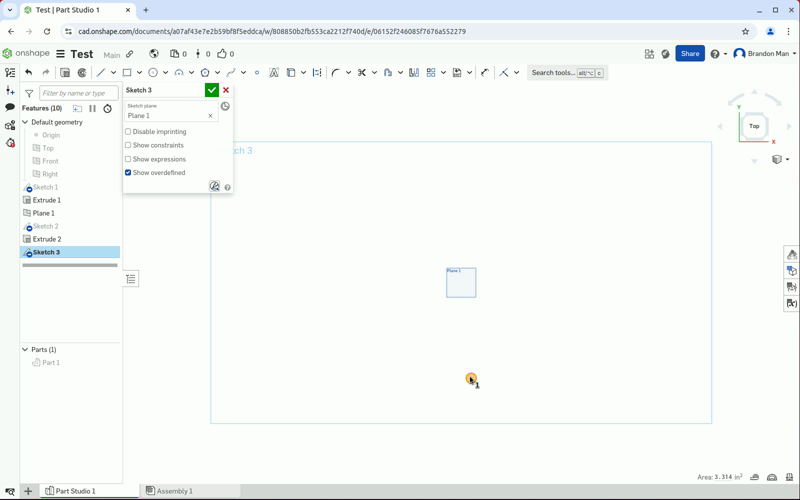
mouse_move(73, 352)
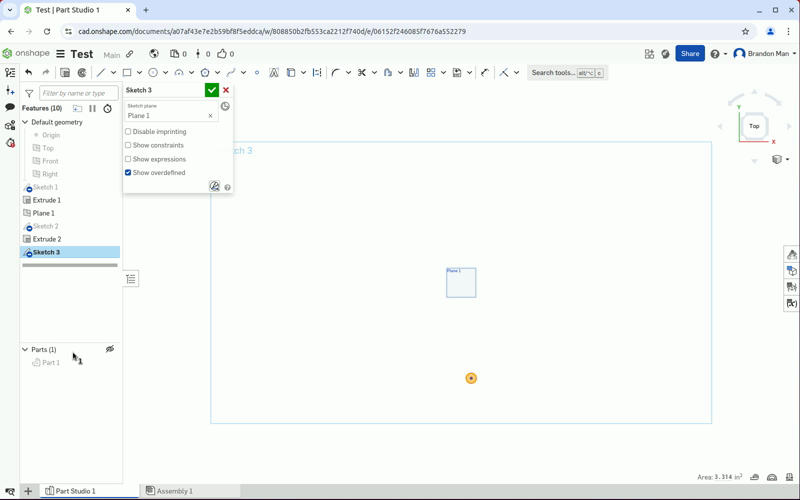
key(shift+y)
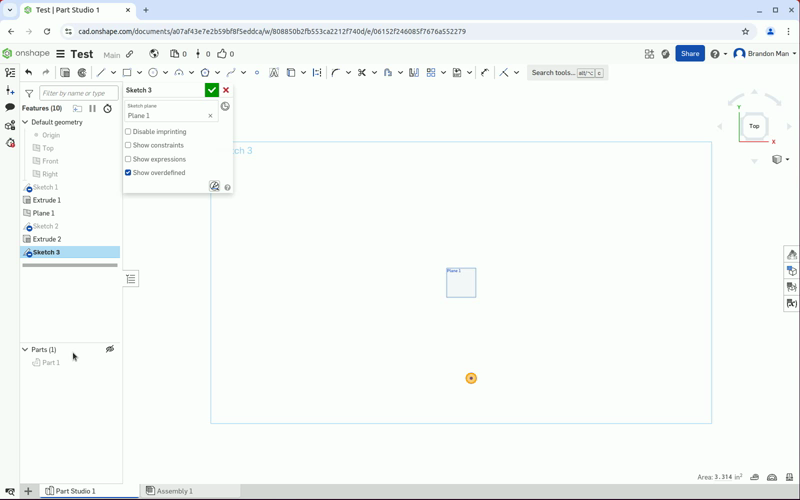
key(shift+e)
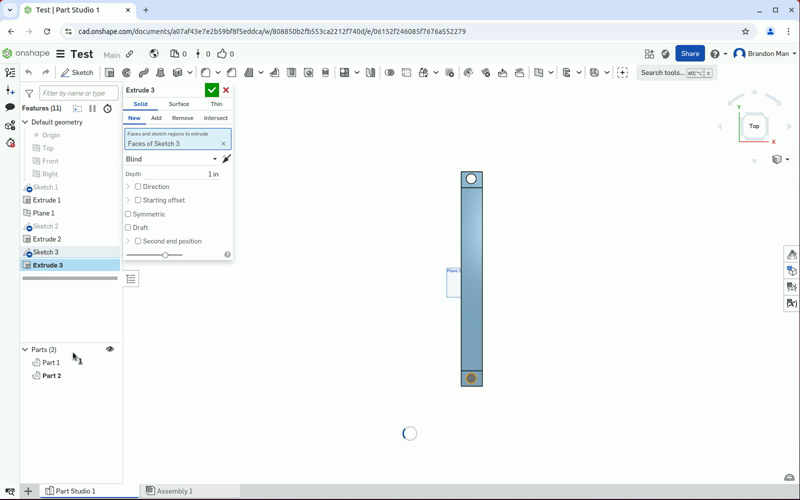
mouse_move(143, 106)
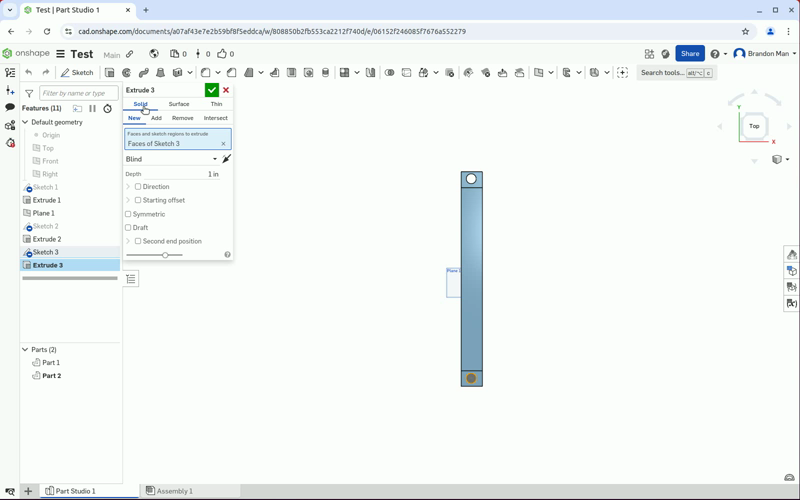
click(143, 106)
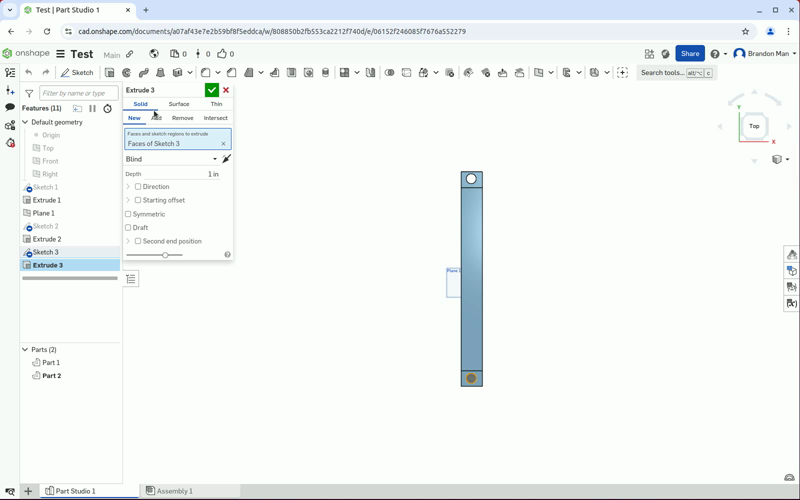
mouse_move(186, 120)
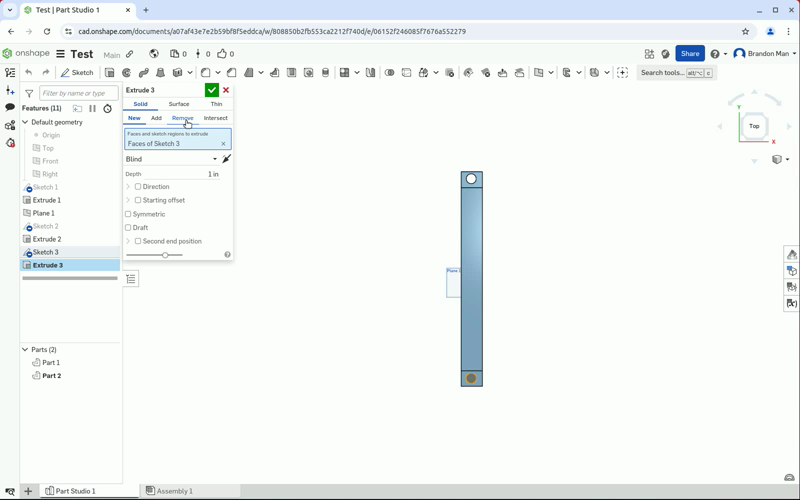
click(186, 120)
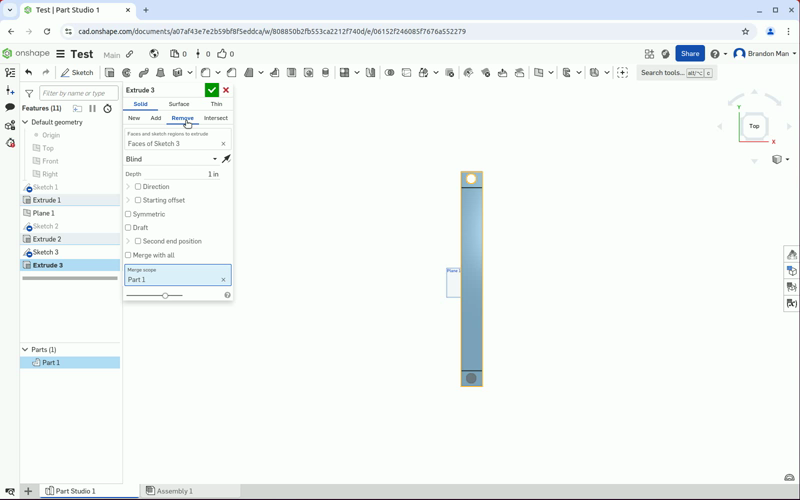
key(tab, 4)
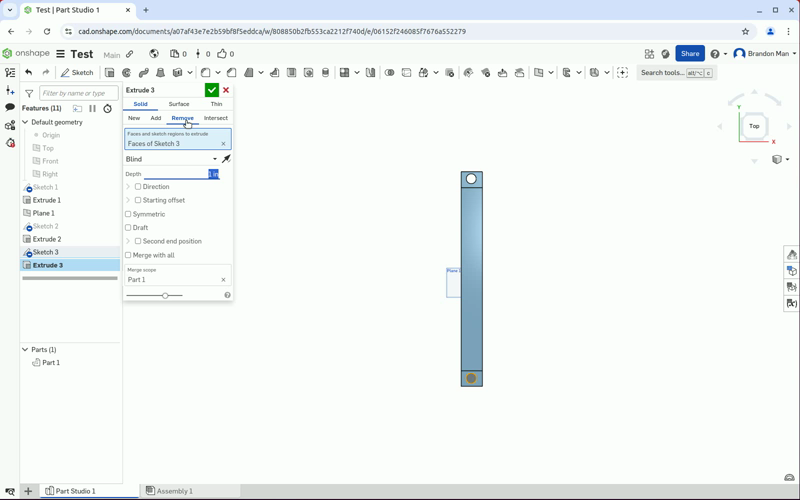
text(10.832)
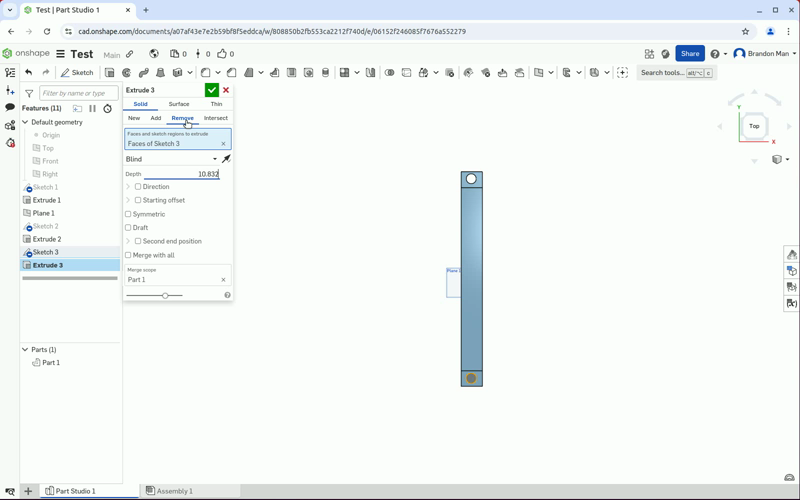
key(tab, 6)
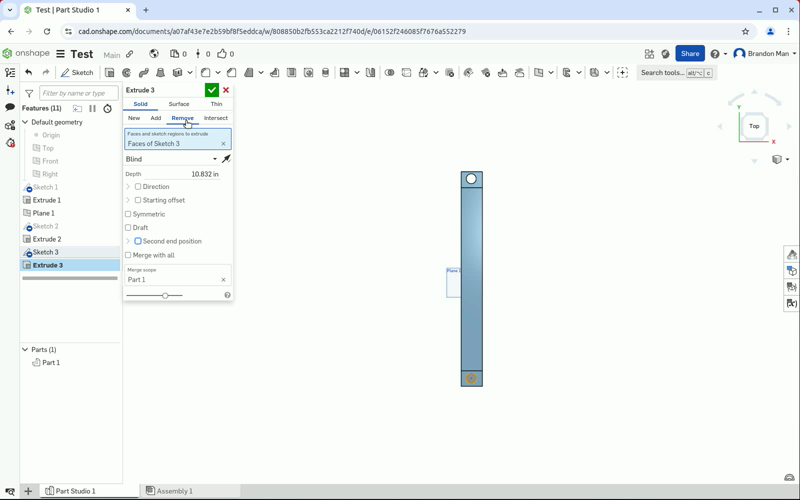
key(space)
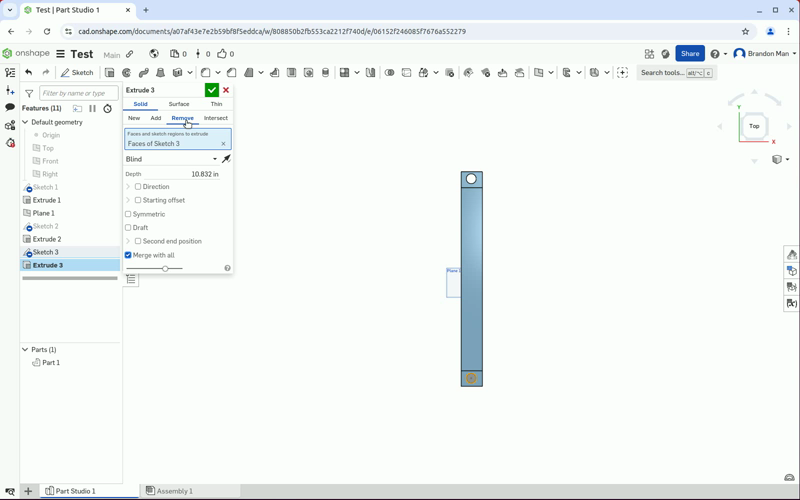
key(enter)
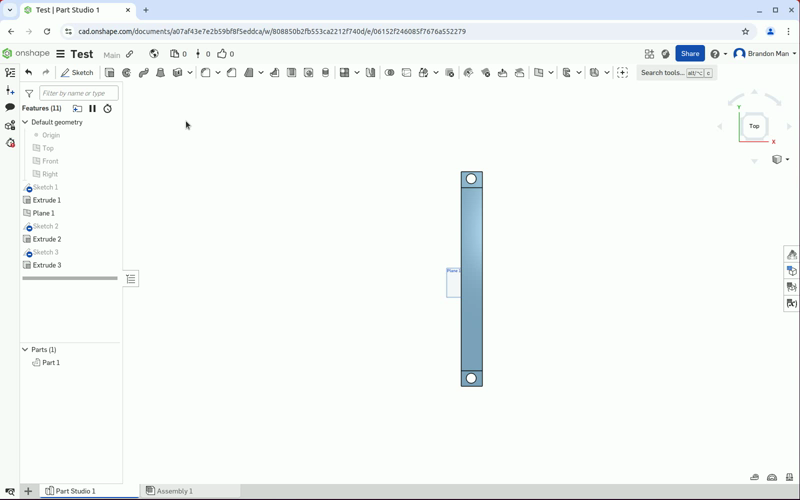
key(shift+h)
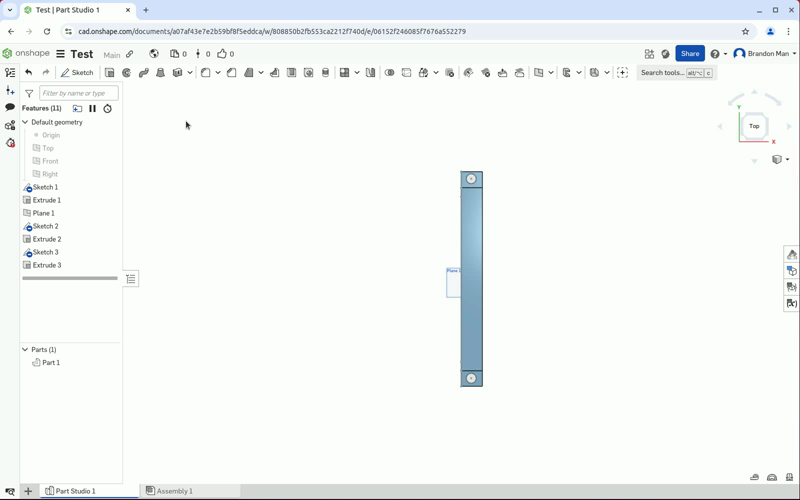
key(shift+h)
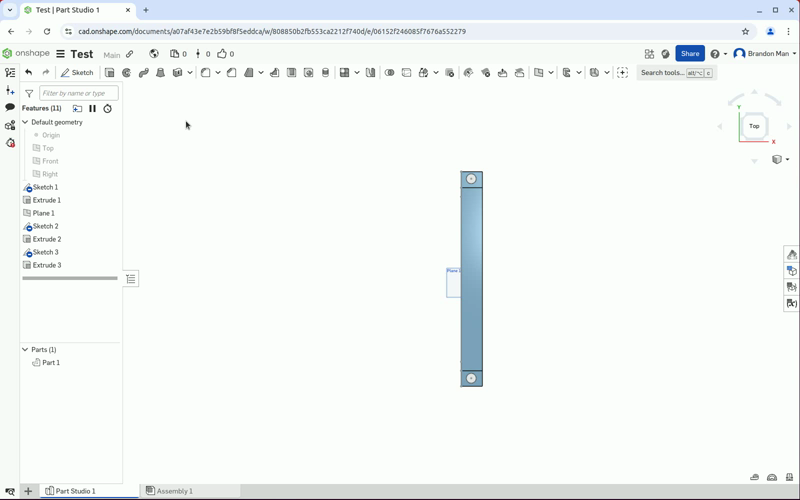
key(shift+7)
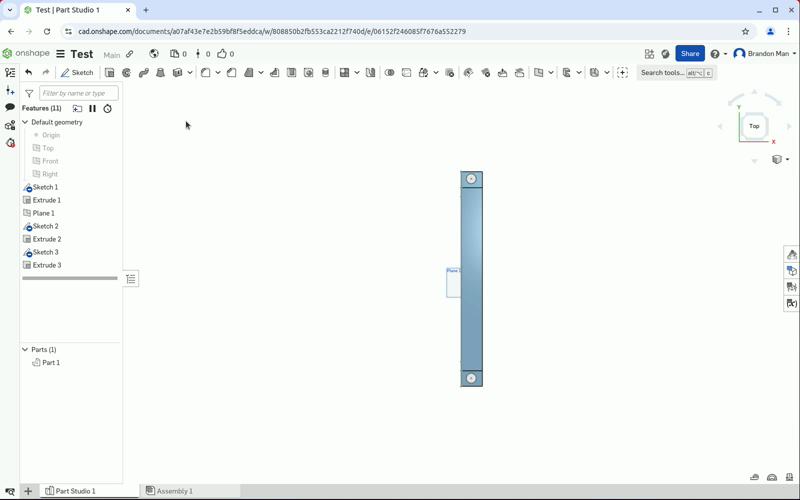
key(up, 3)
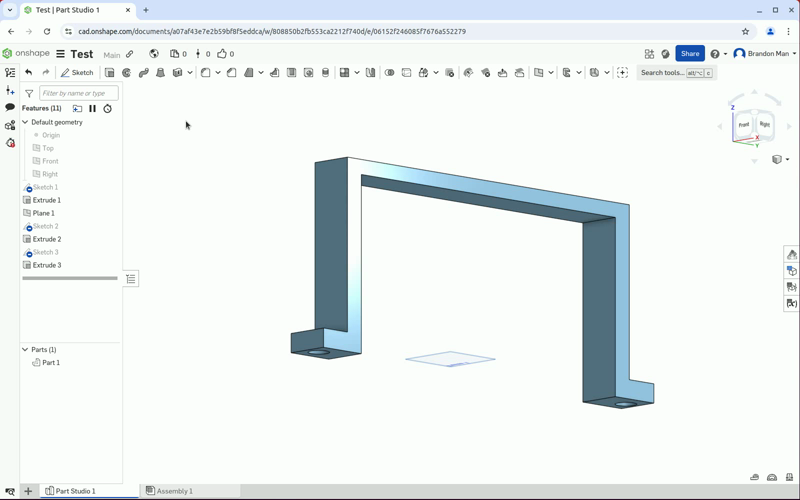
key(left, 3)
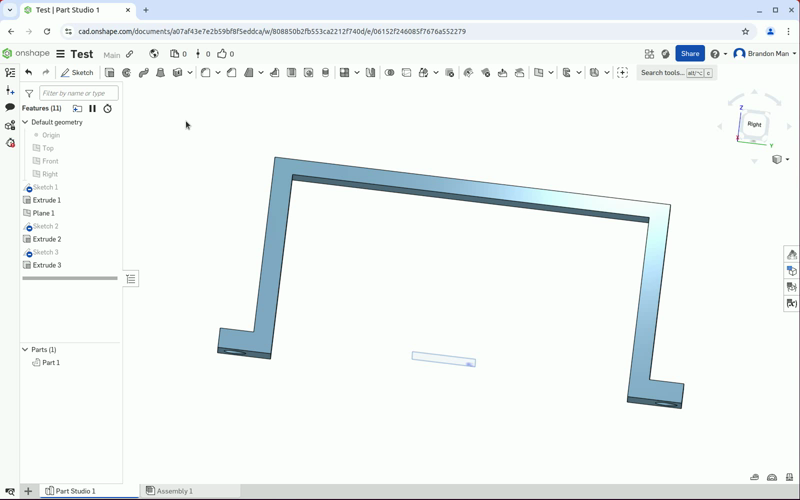
key(right, 3)
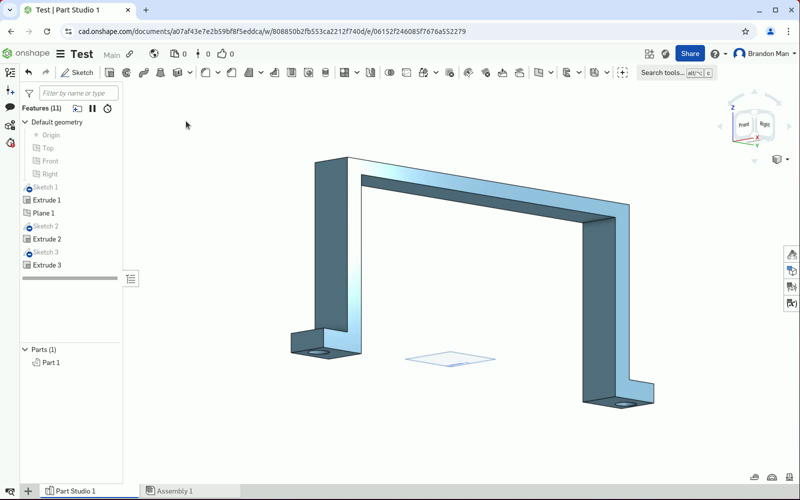
key(down, 3)
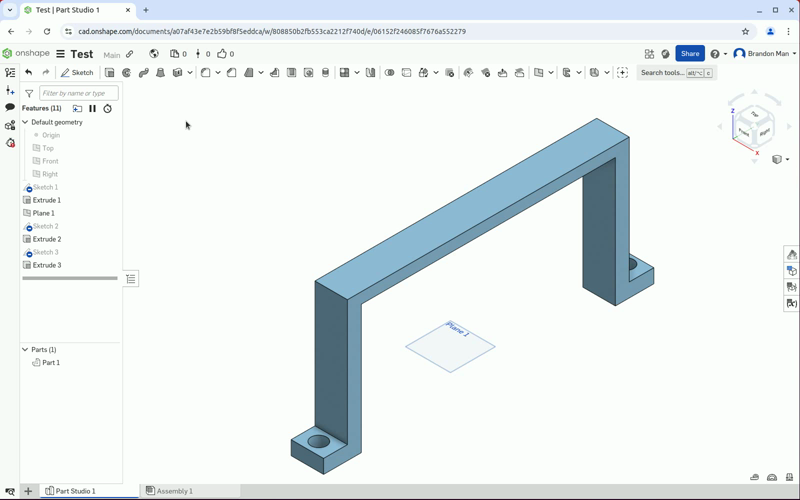
mouse_move(73, 189)
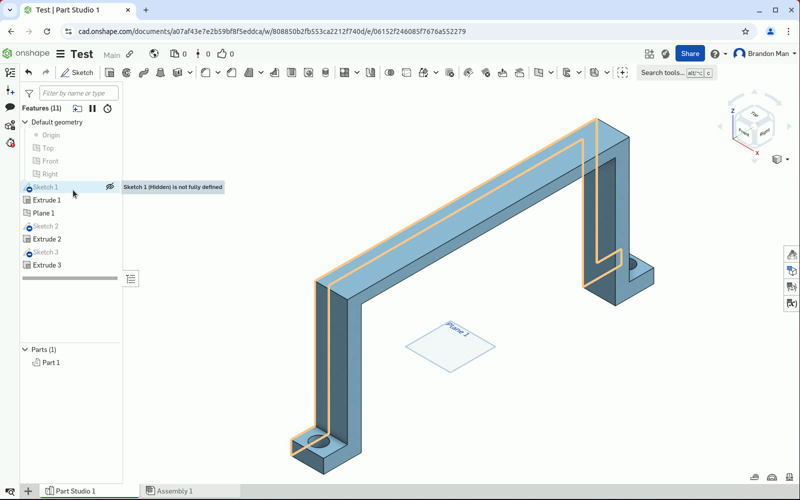
click(73, 189)